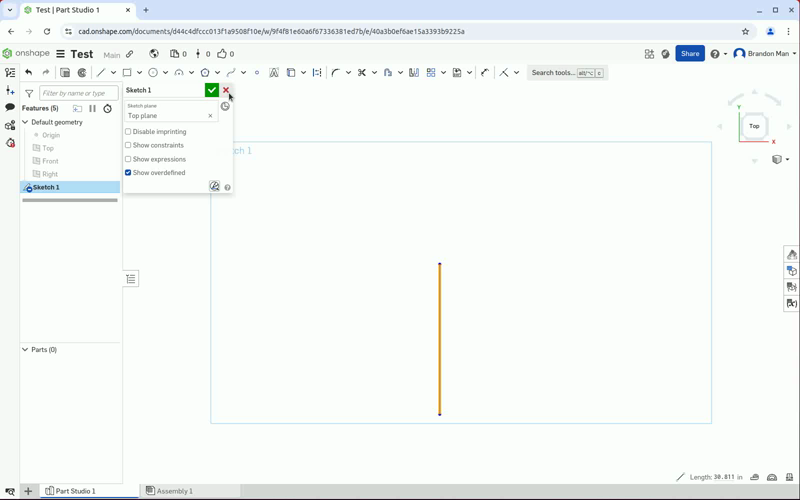
key(shift+h)
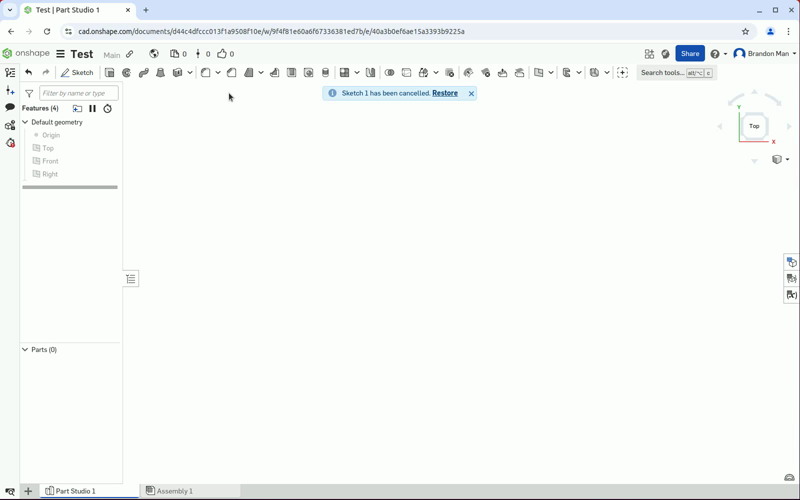
mouse_move(73, 352)
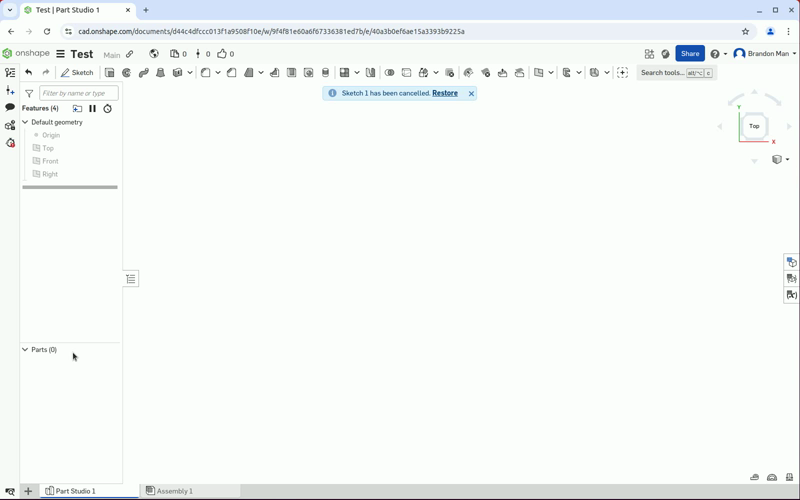
key(y)
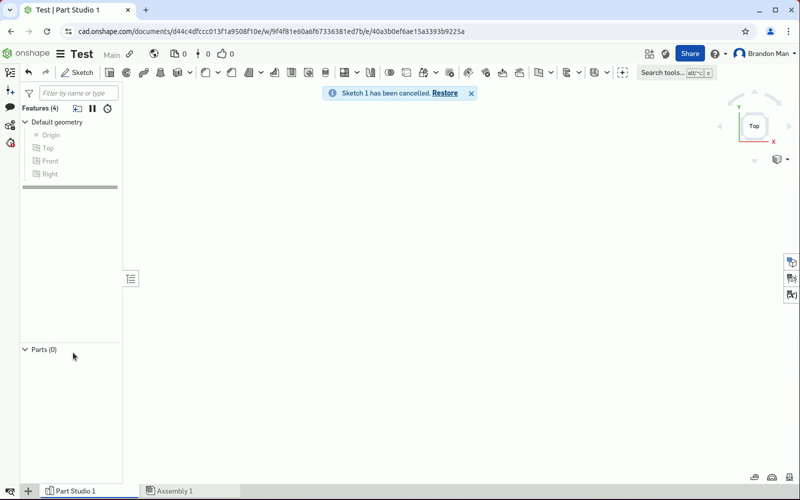
key(shift+p)
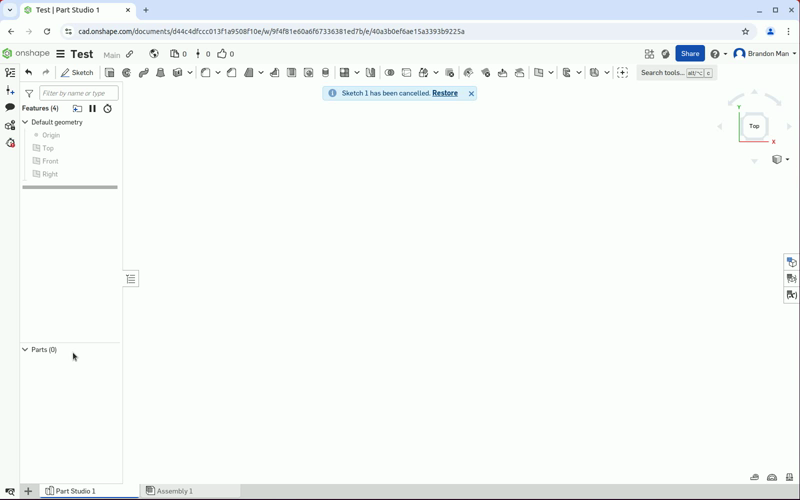
key(space)
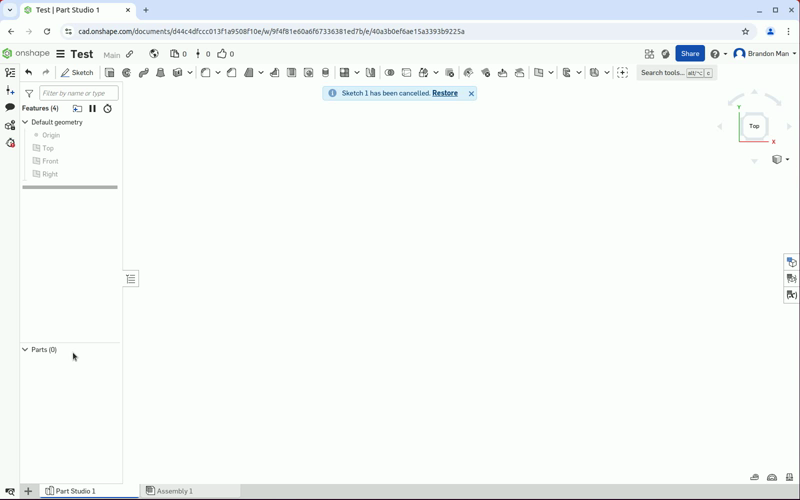
key_down(shift)
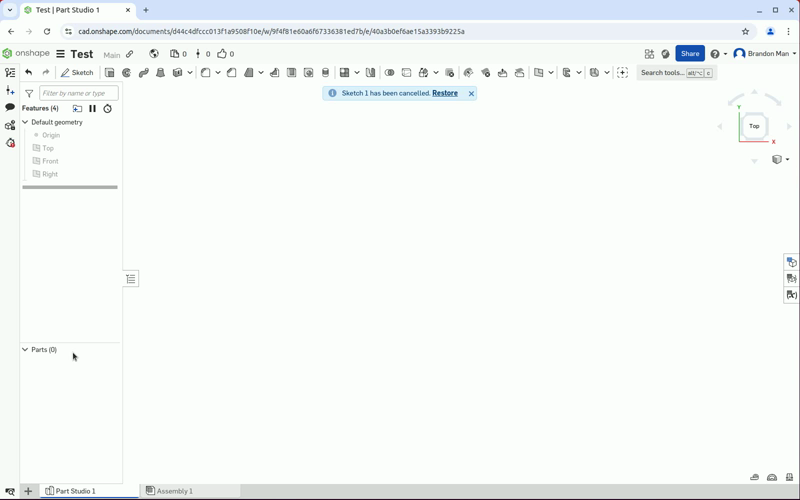
key(up)
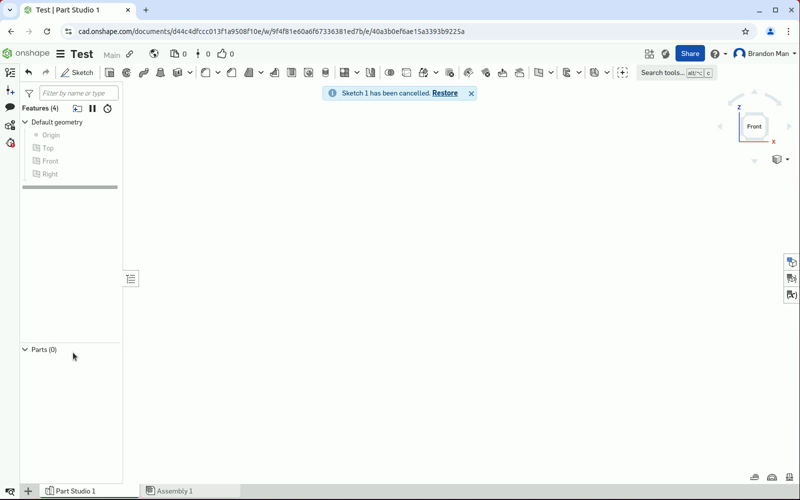
key_up(shift)
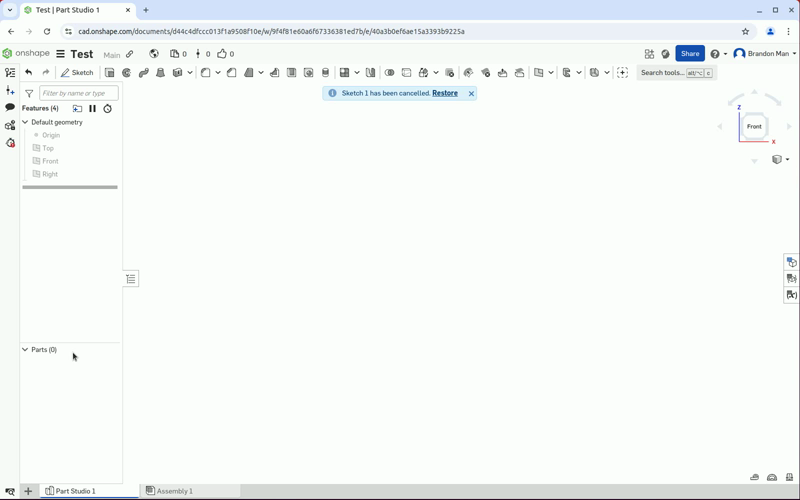
mouse_move(73, 352)
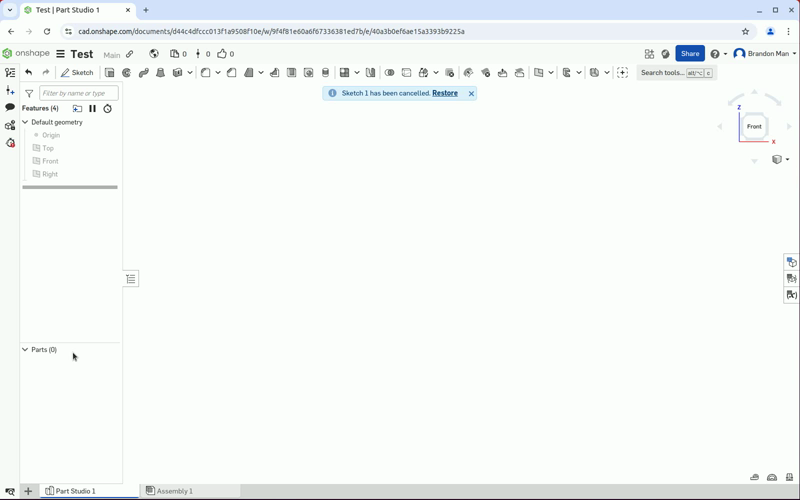
key(shift+y)
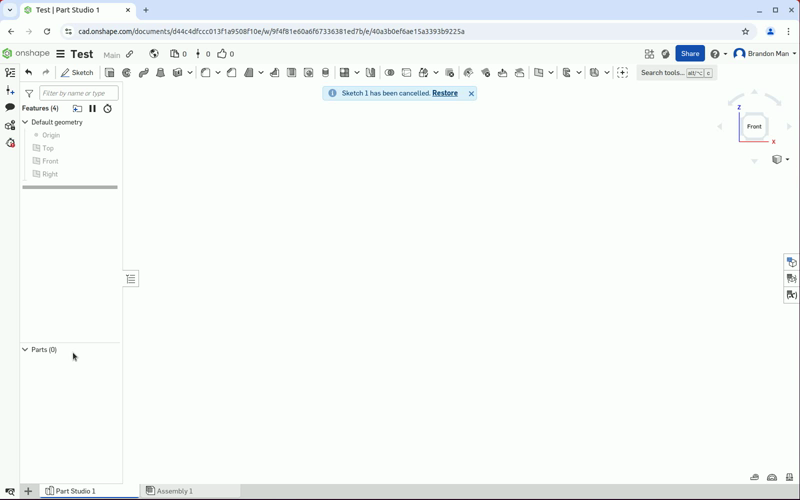
key(shift+s)
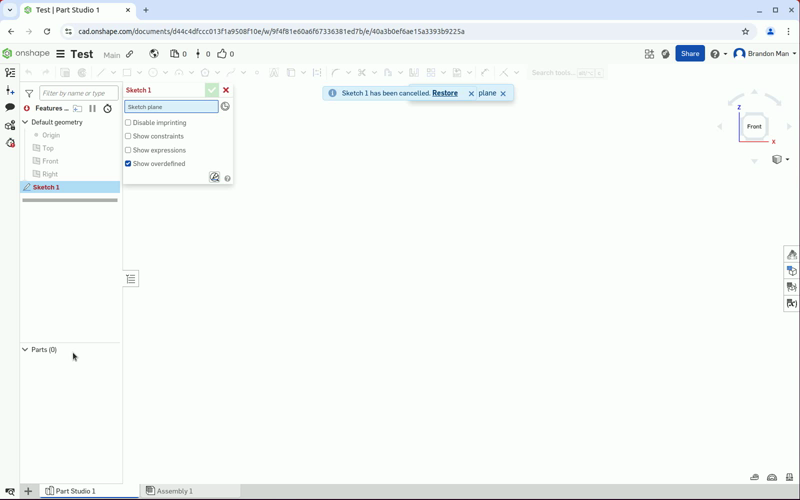
mouse_move(73, 163)
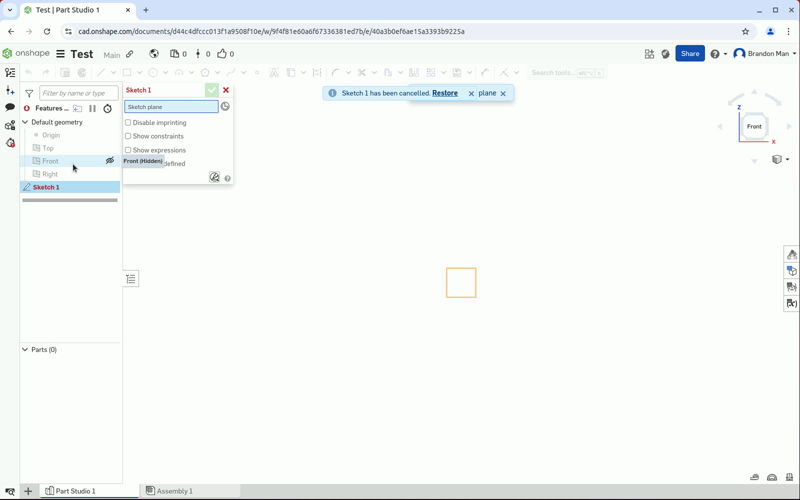
click(73, 163)
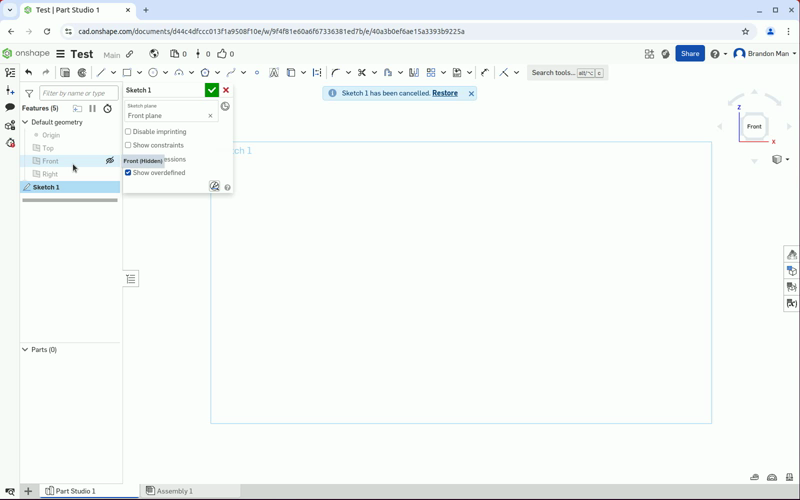
mouse_move(73, 352)
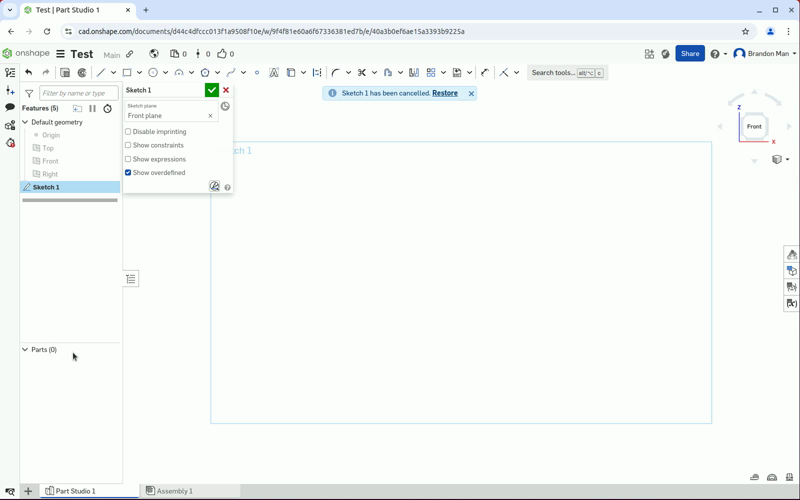
key(y)
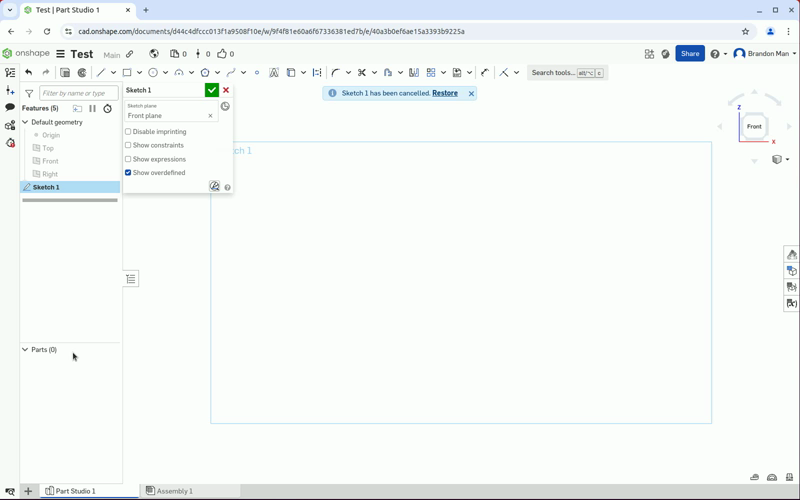
key(l)
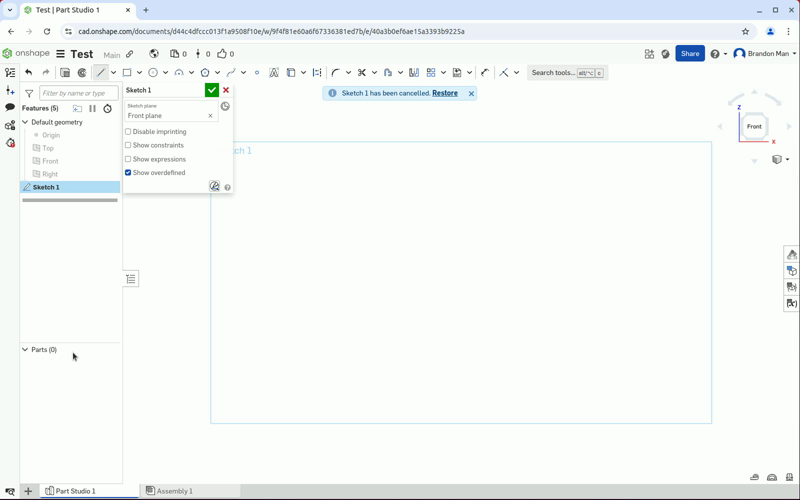
key_down(shift)
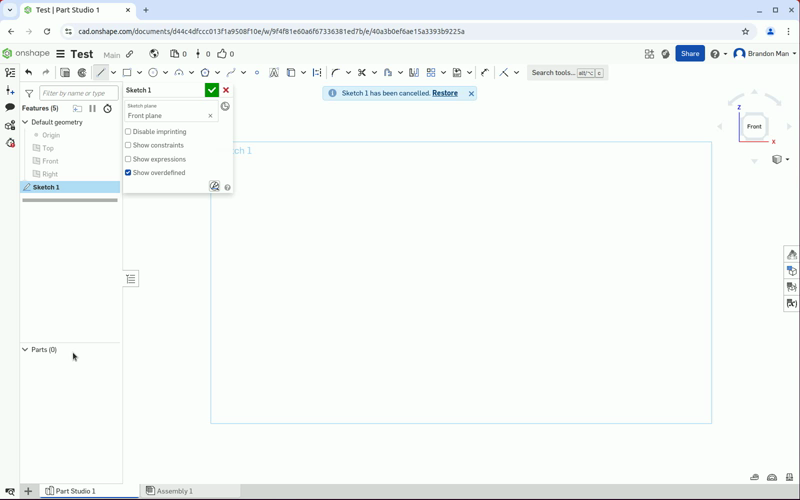
mouse_move(348, 292)
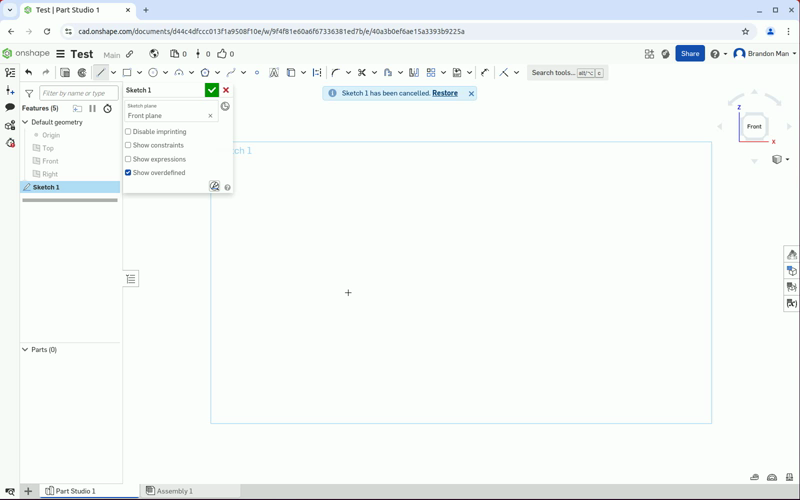
click(348, 292)
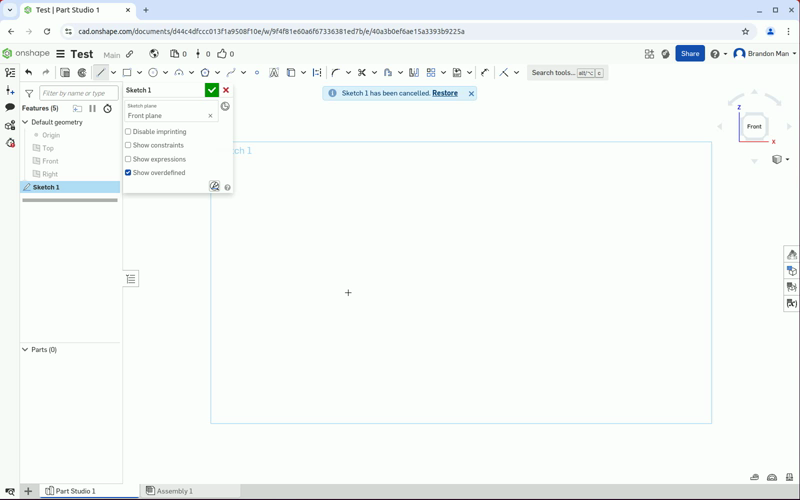
key_up(shift)
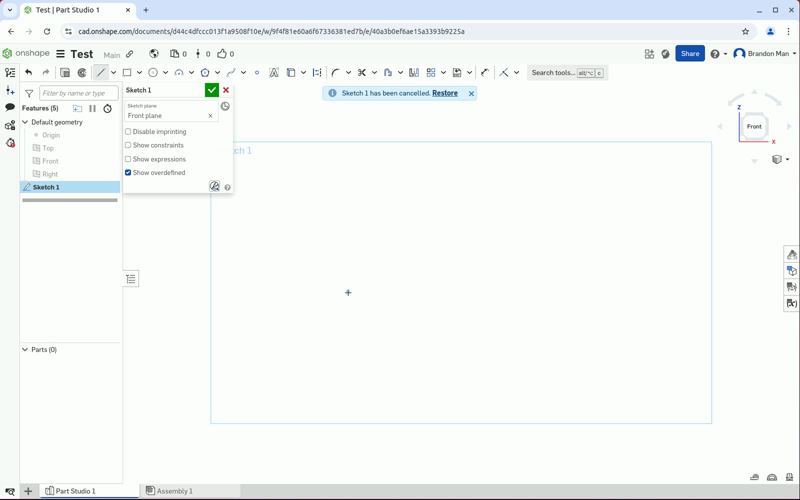
key_down(shift)
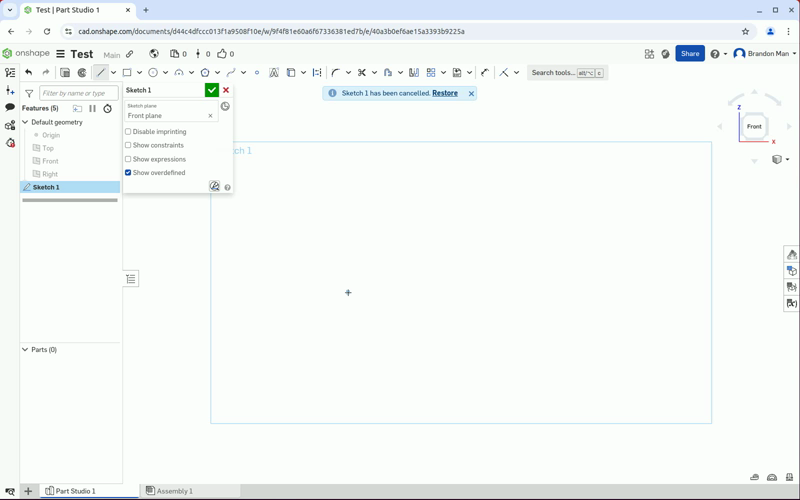
mouse_move(567, 292)
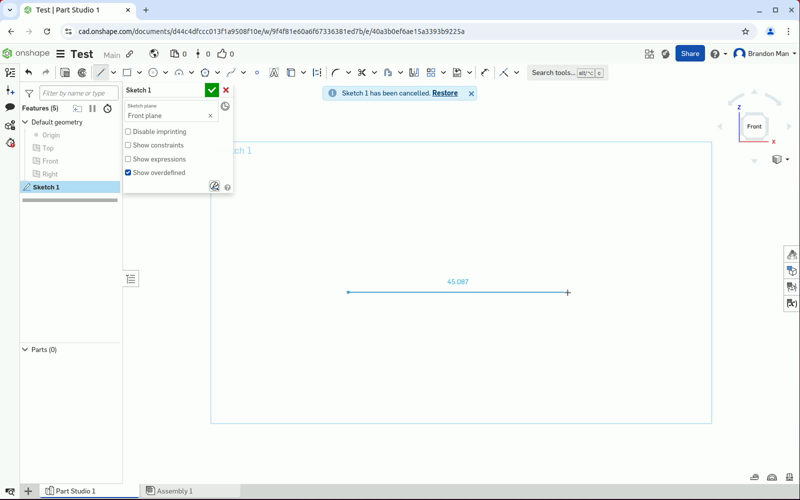
click(567, 292)
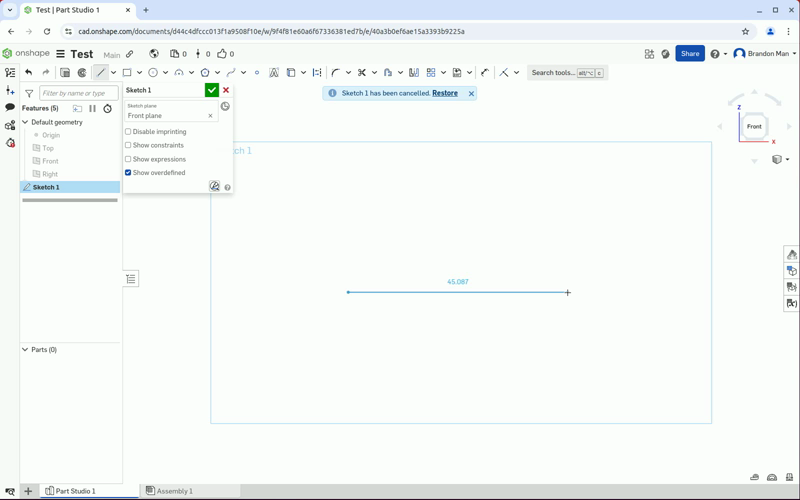
key_up(shift)
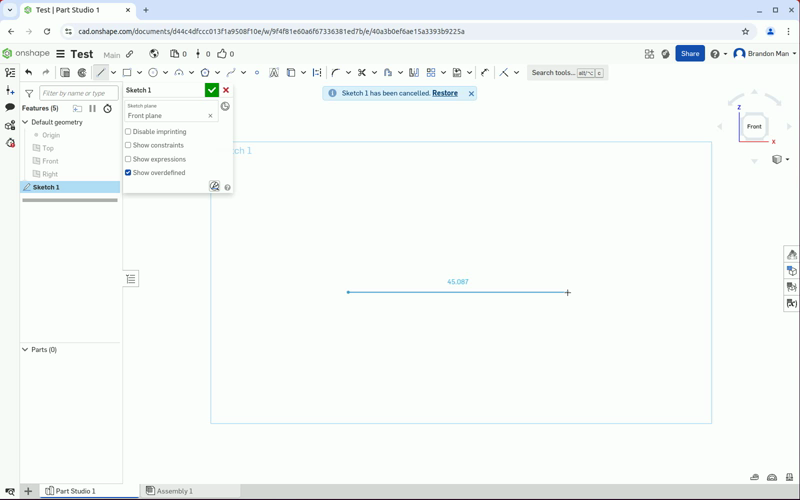
key_down(shift)
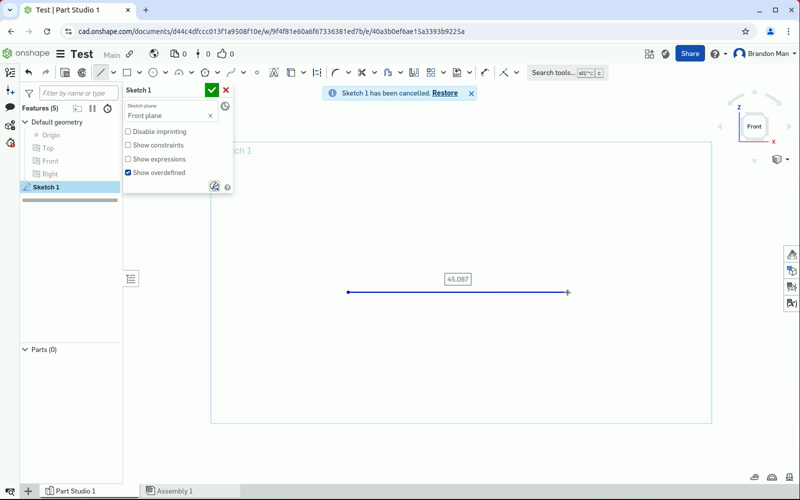
mouse_move(589, 292)
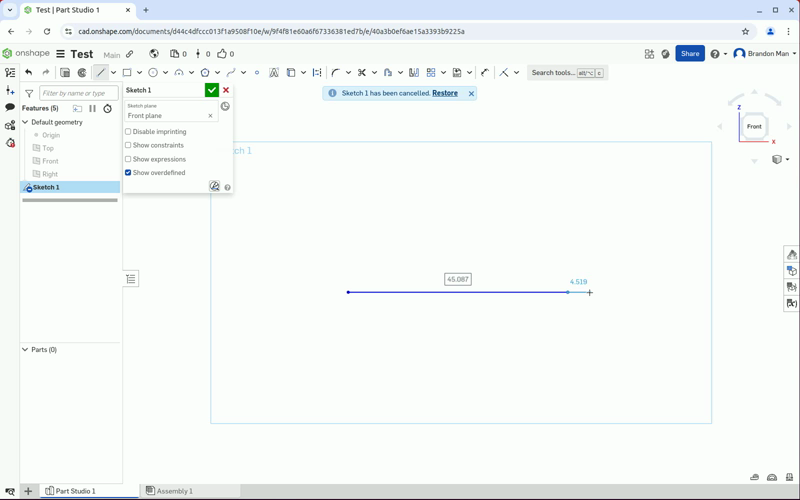
mouse_move(567, 278)
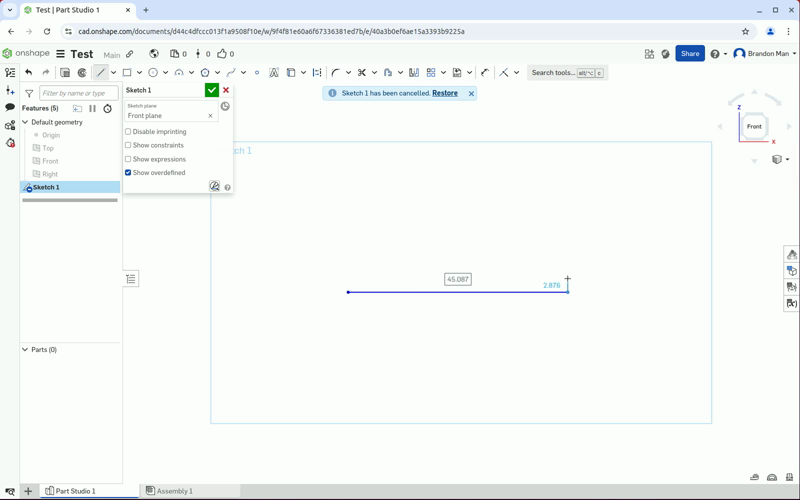
click(567, 278)
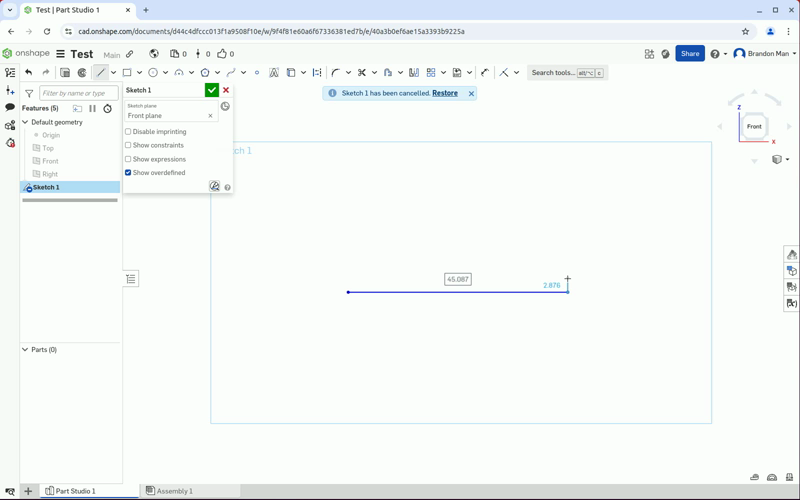
key_up(shift)
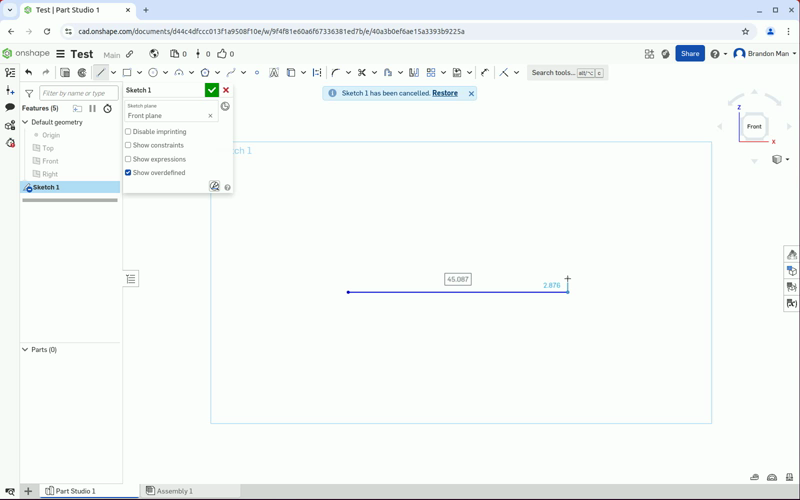
key_down(shift)
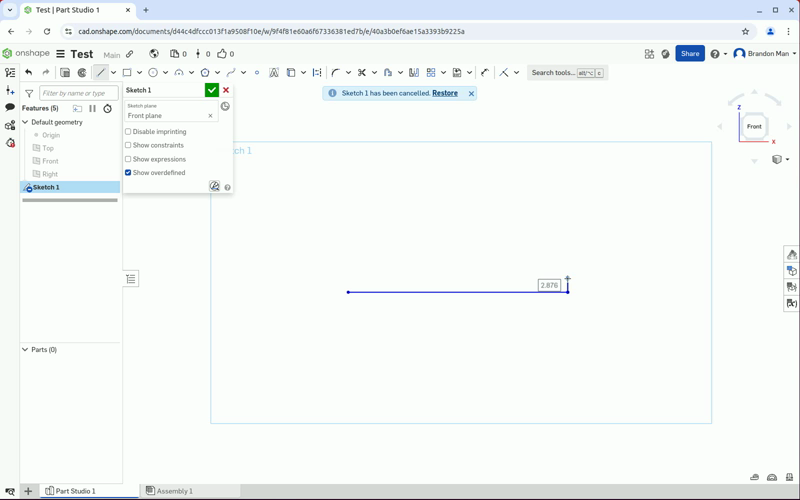
mouse_move(348, 278)
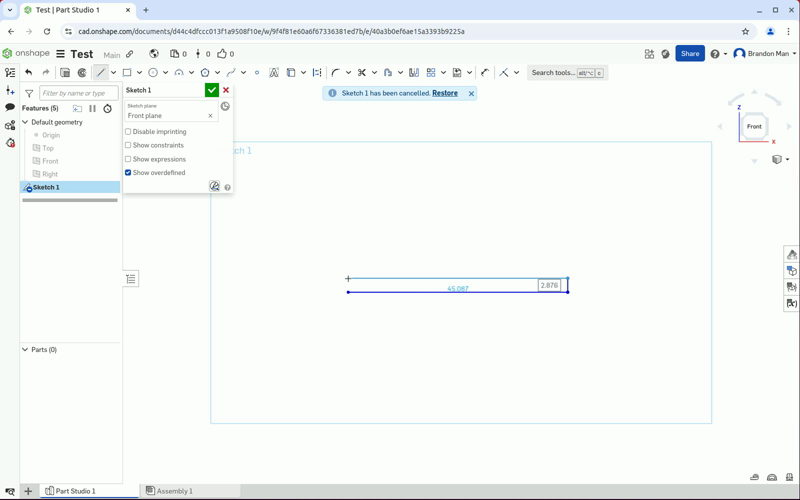
click(348, 278)
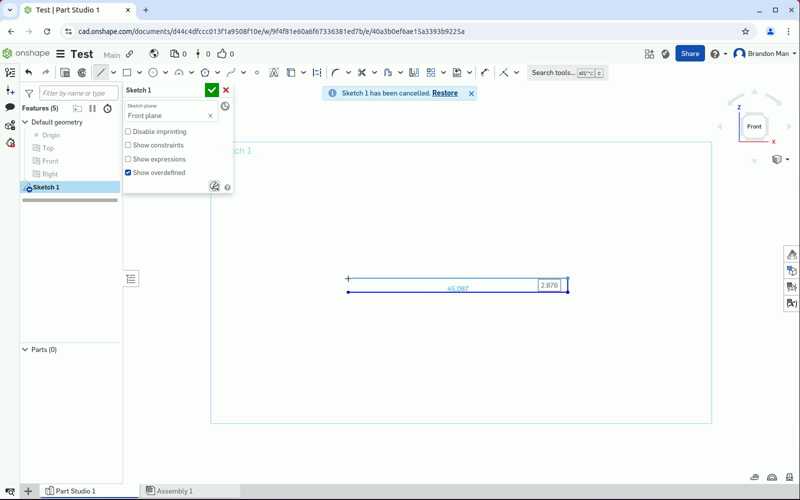
key_up(shift)
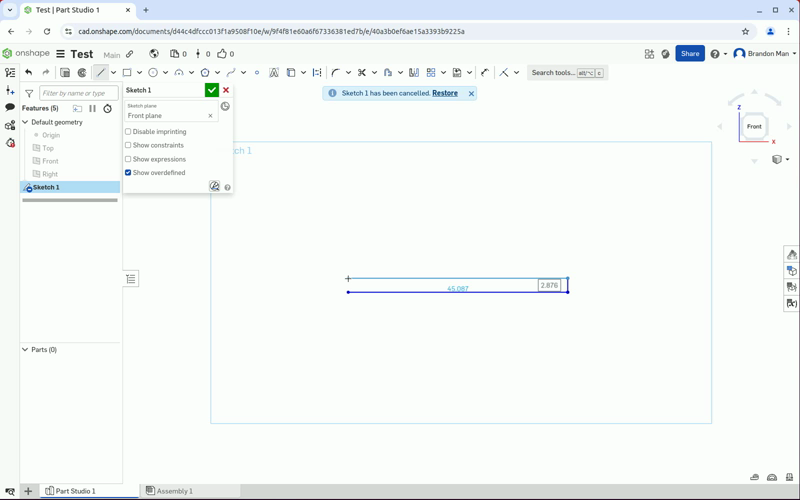
mouse_move(378, 278)
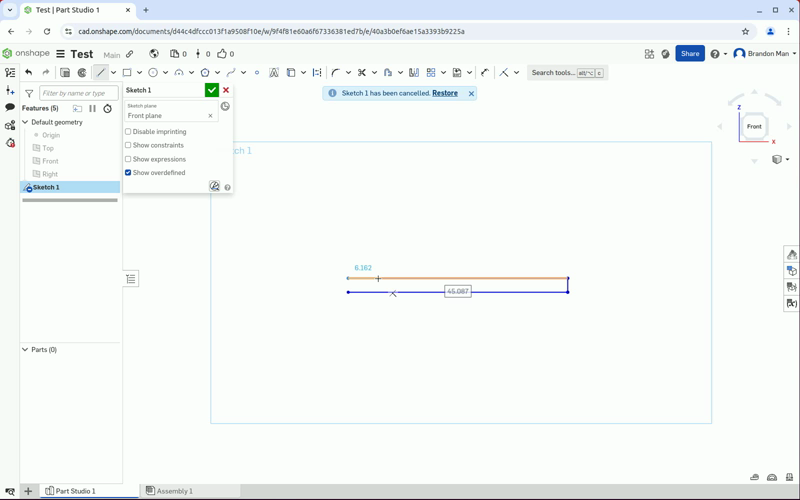
key_down(shift)
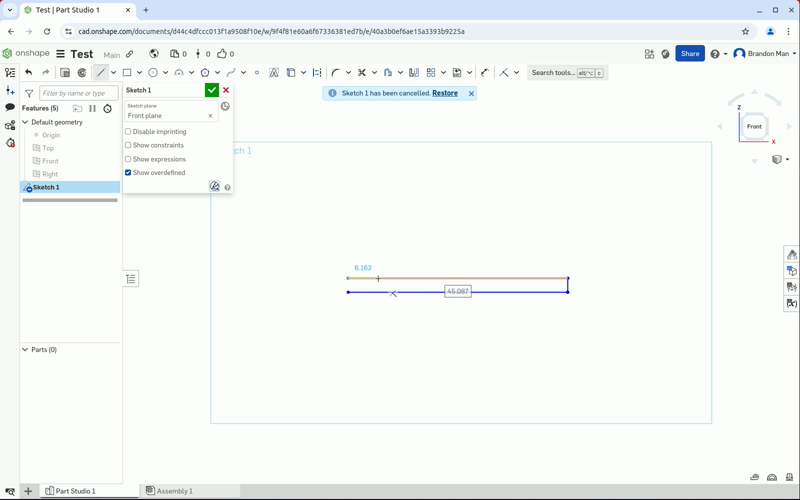
mouse_move(348, 292)
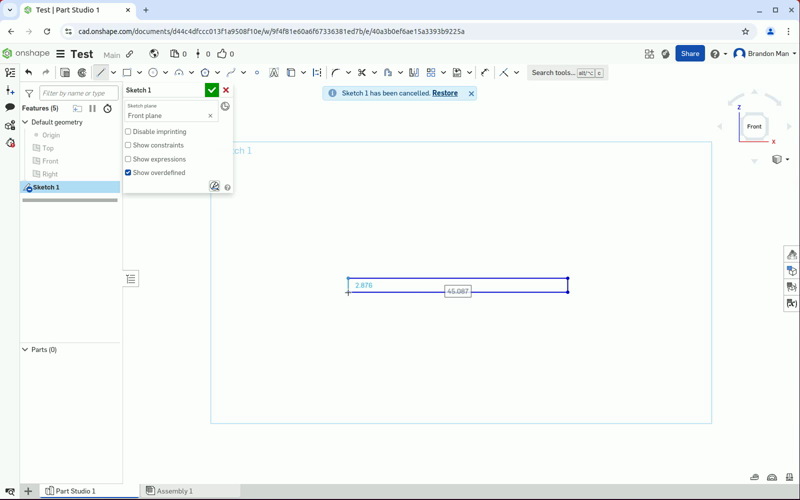
key_up(shift)
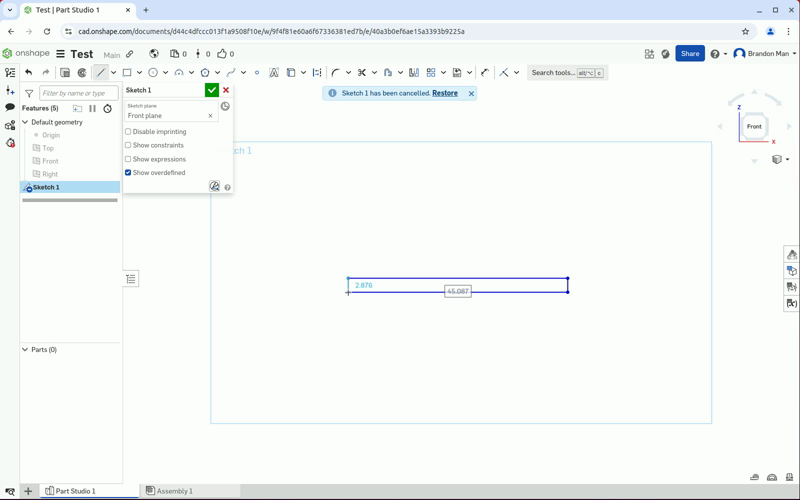
click(348, 292)
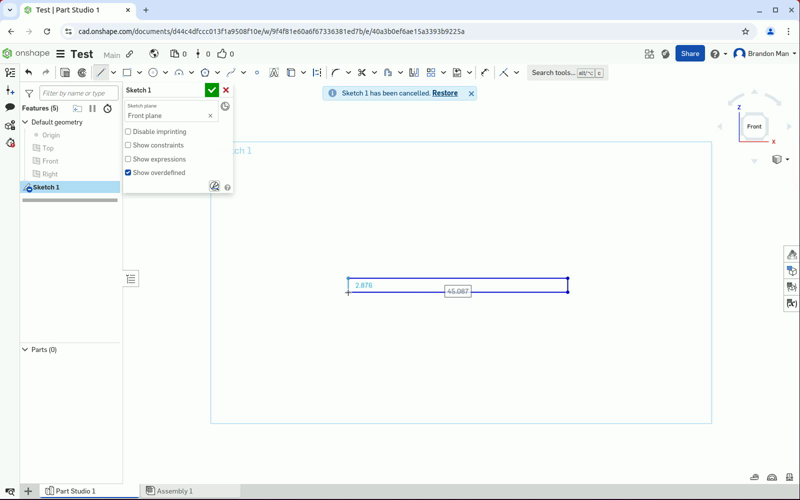
key(esc)
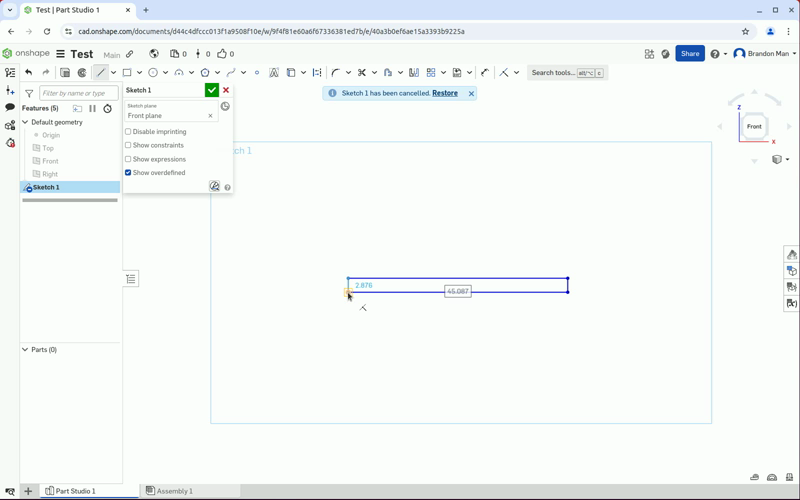
mouse_move(556, 282)
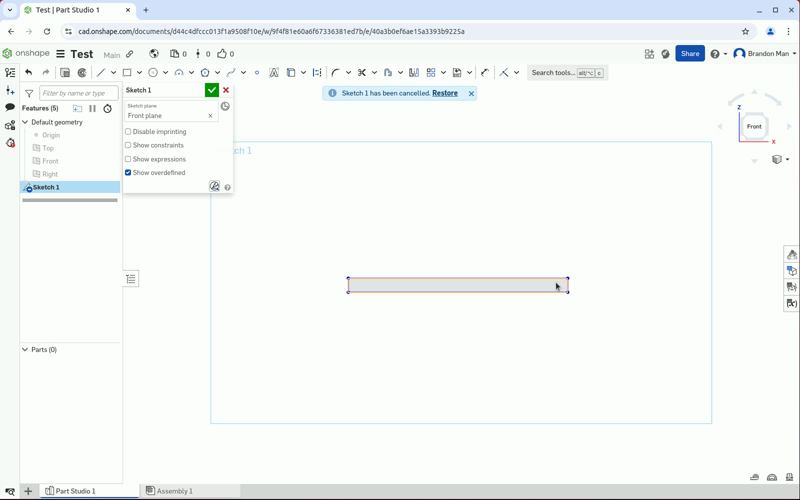
click(556, 282)
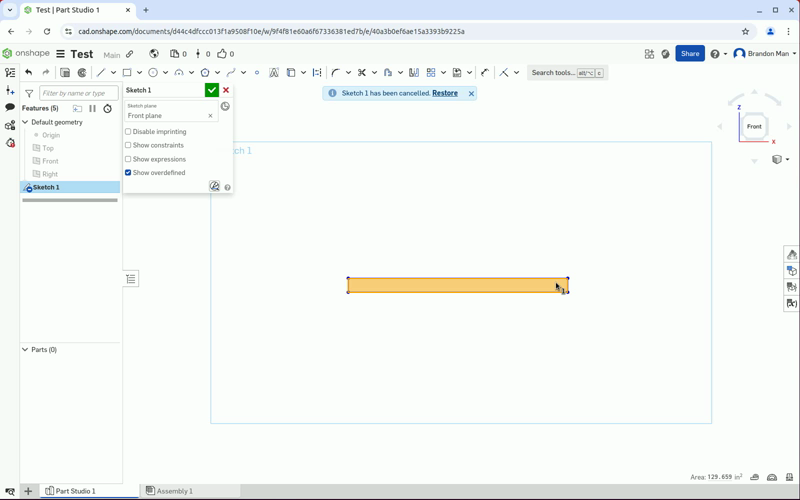
mouse_move(73, 352)
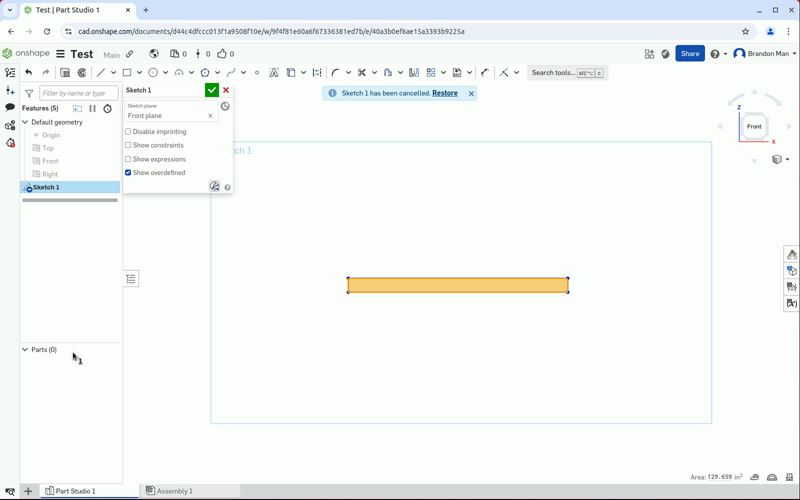
key(shift+y)
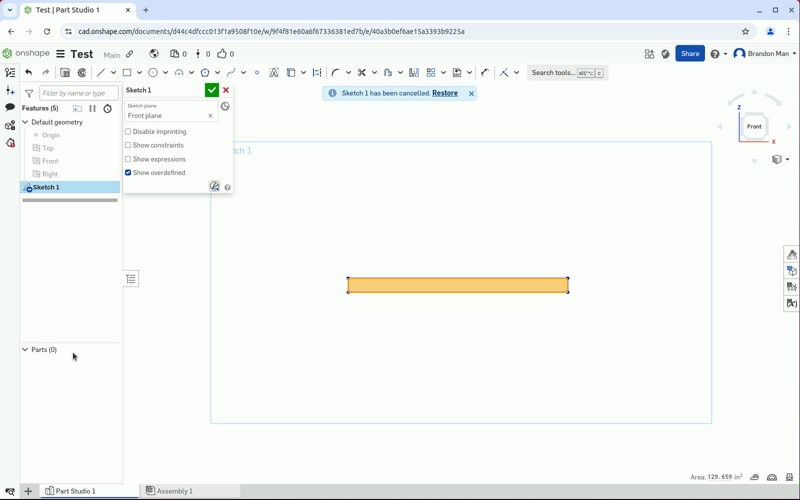
key(shift+e)
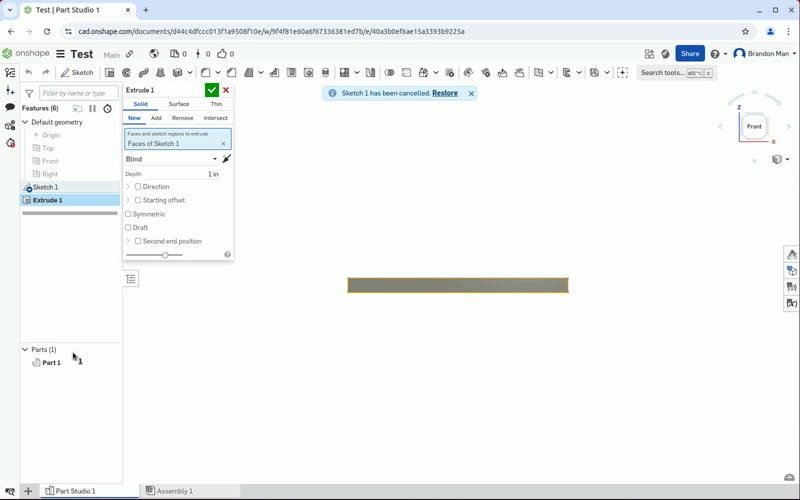
mouse_move(143, 106)
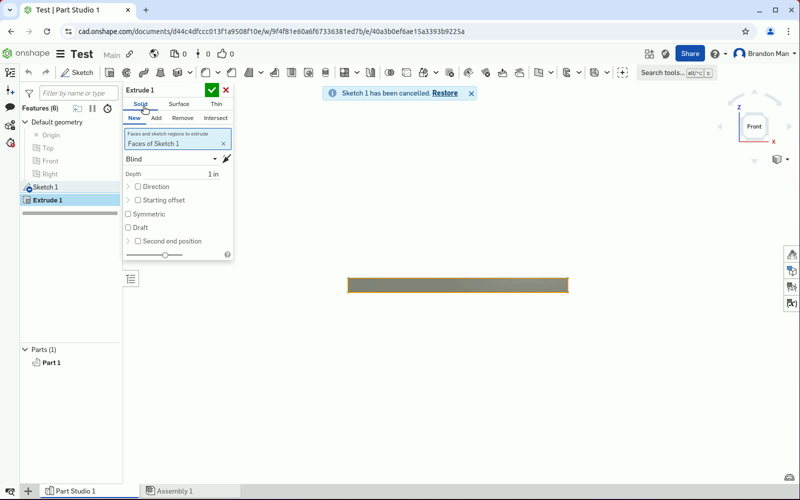
click(143, 106)
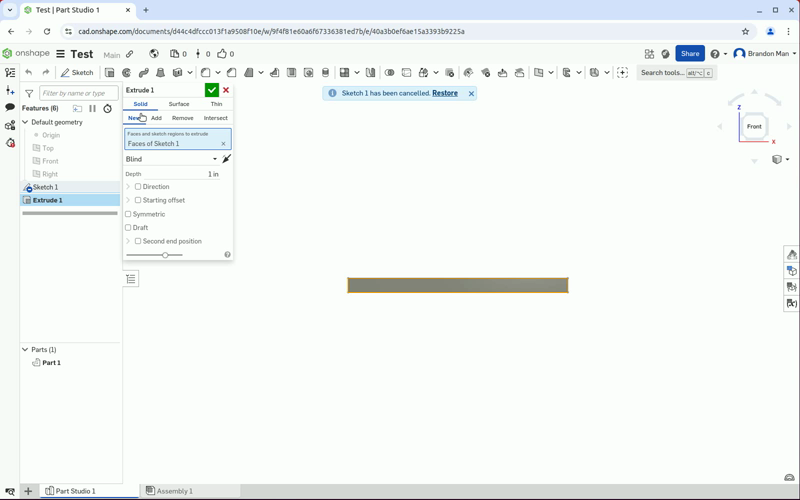
mouse_move(137, 120)
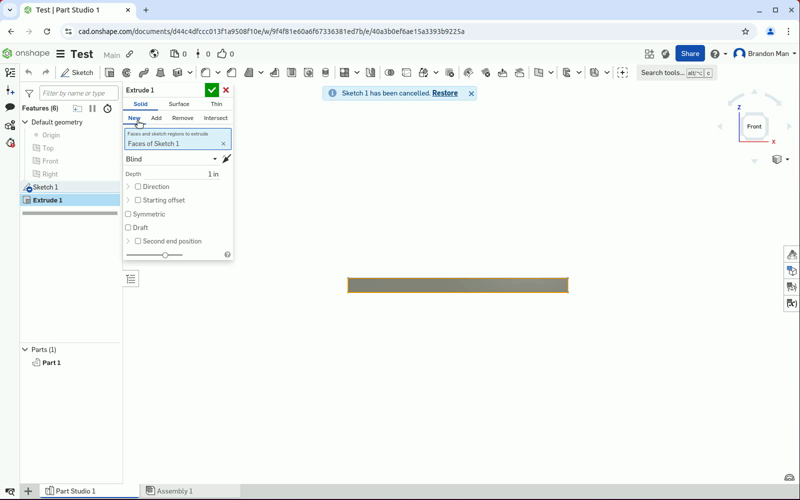
click(137, 120)
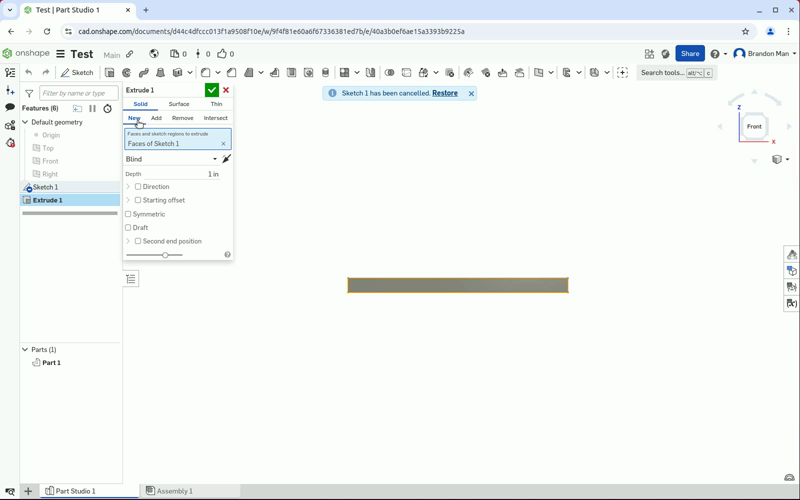
key(tab, 4)
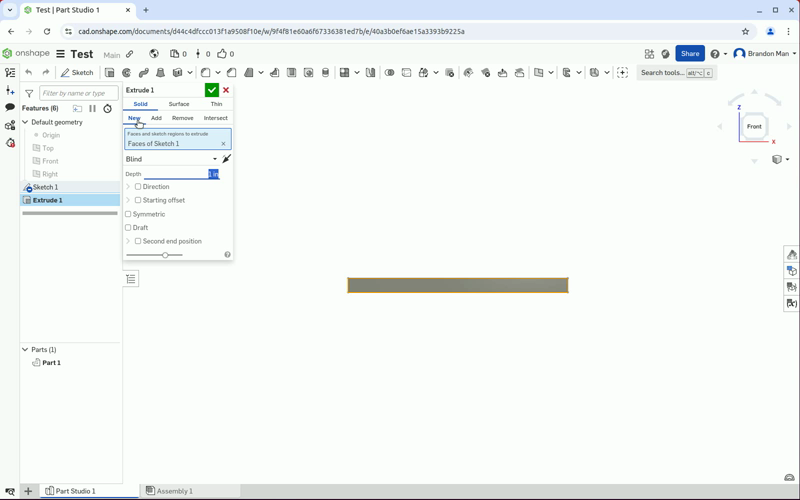
text(0.481)
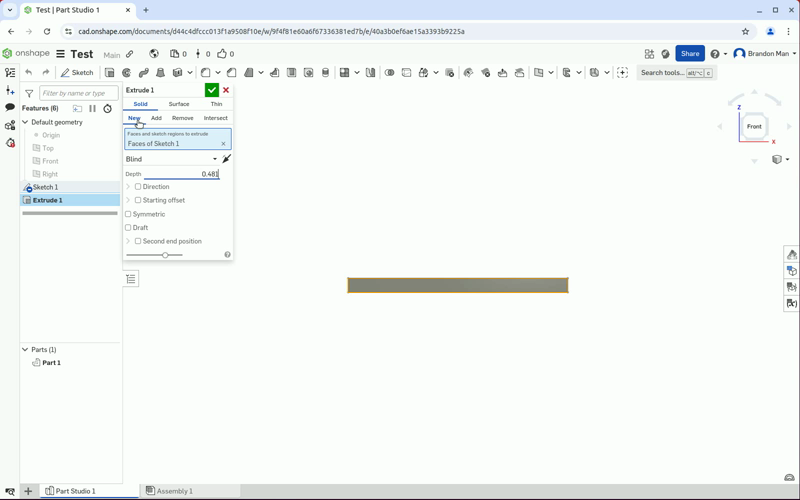
key(enter)
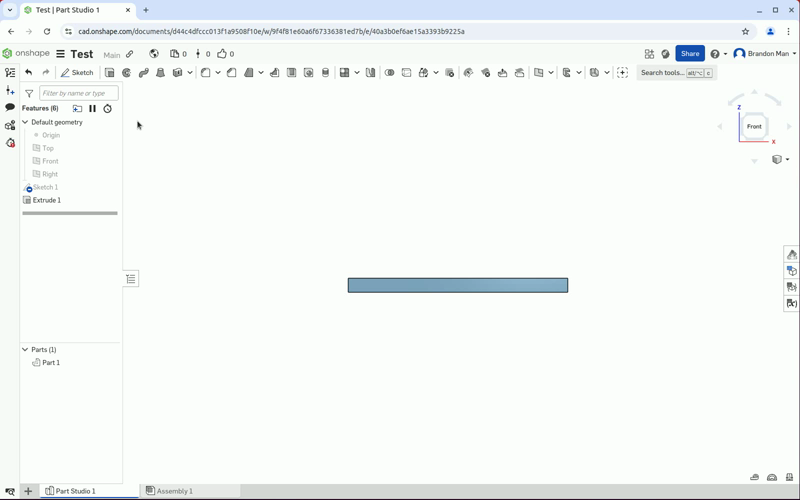
key(shift+h)
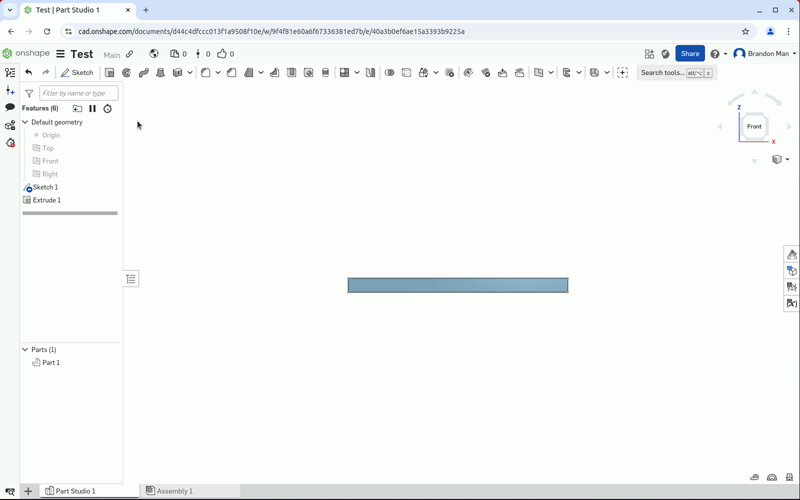
key(shift+h)
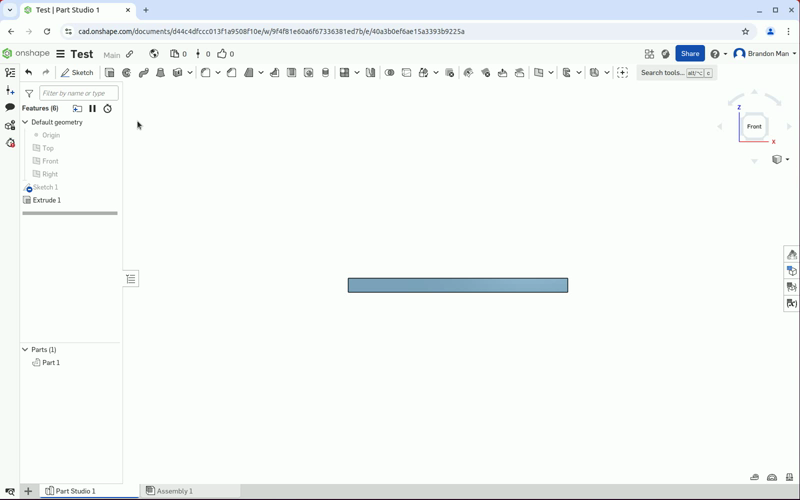
mouse_move(73, 189)
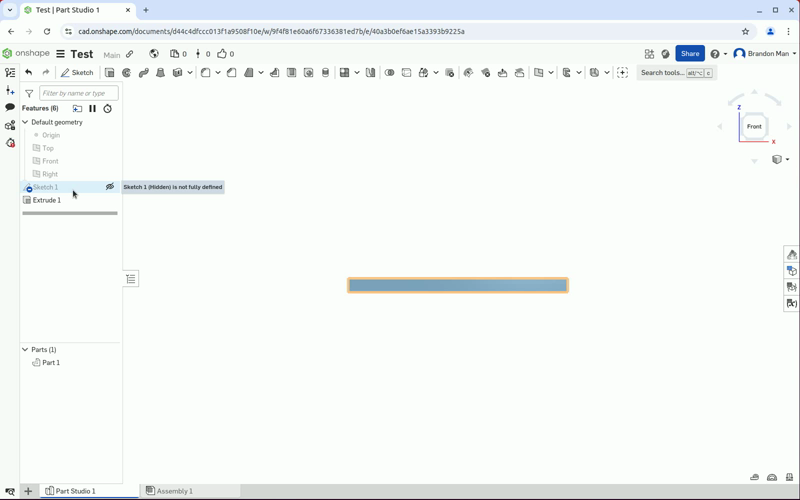
click(73, 189)
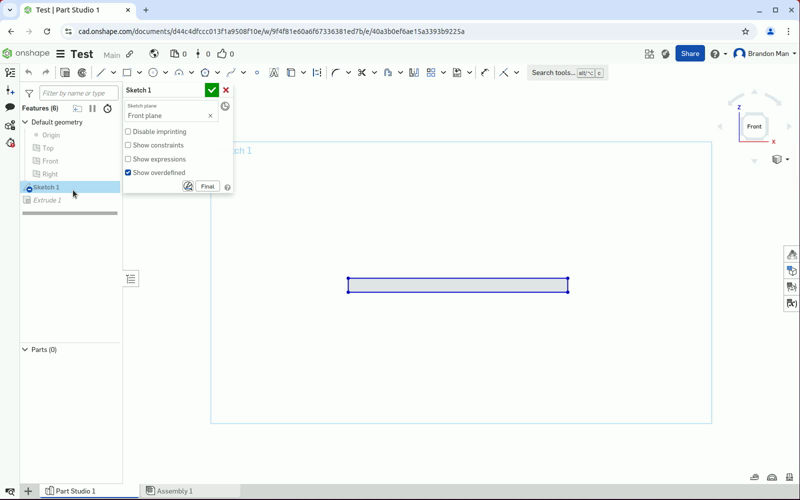
mouse_move(229, 92)
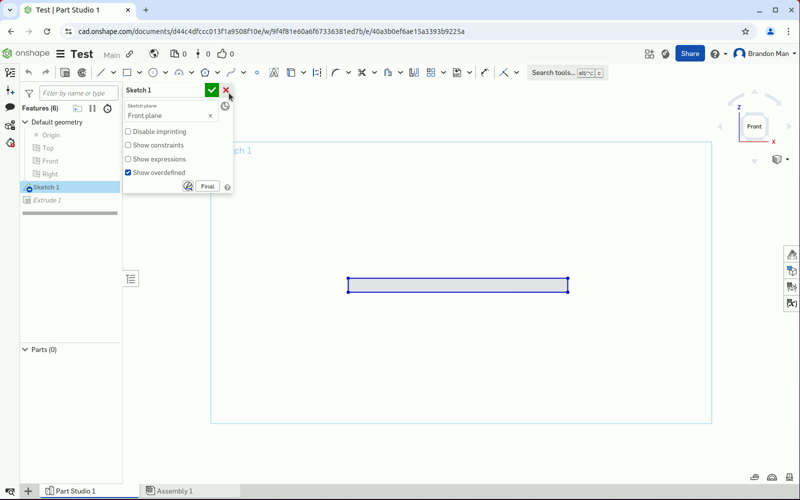
click(229, 92)
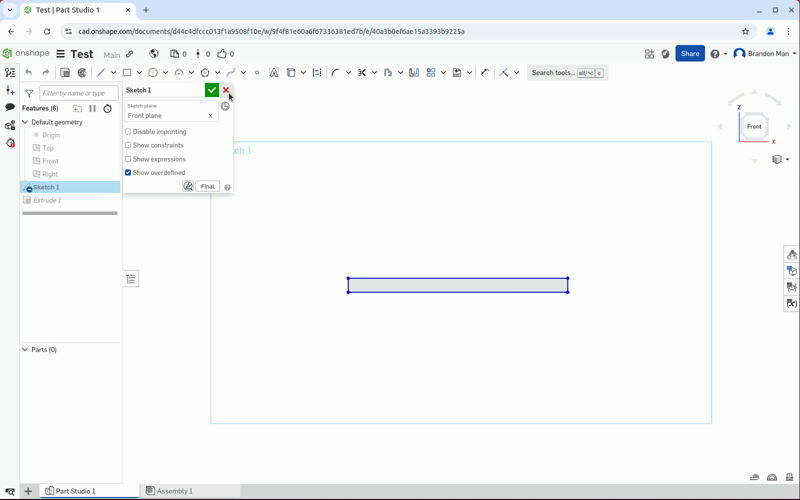
key(shift+s)
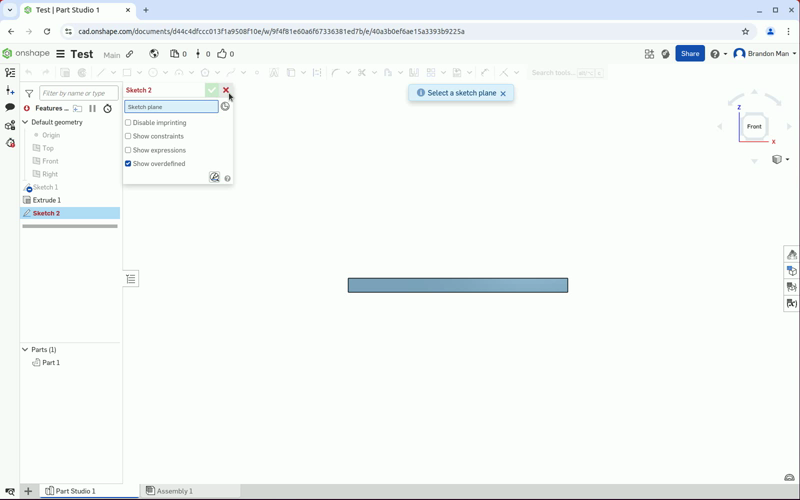
mouse_move(73, 163)
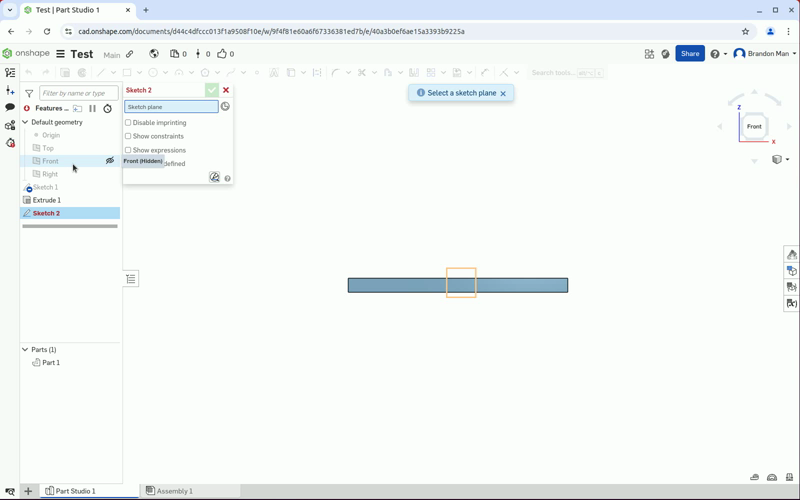
click(73, 163)
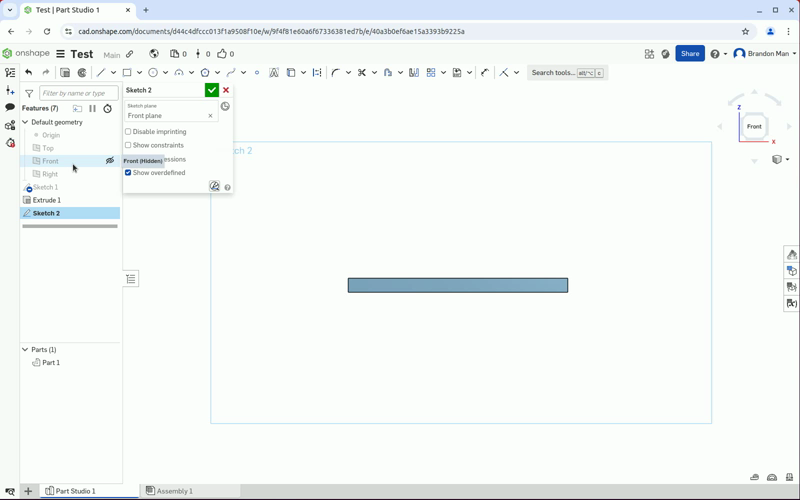
mouse_move(73, 352)
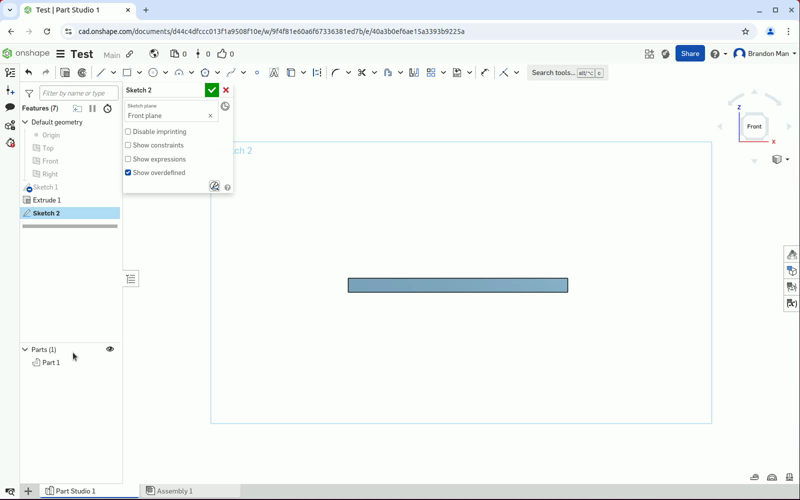
key(y)
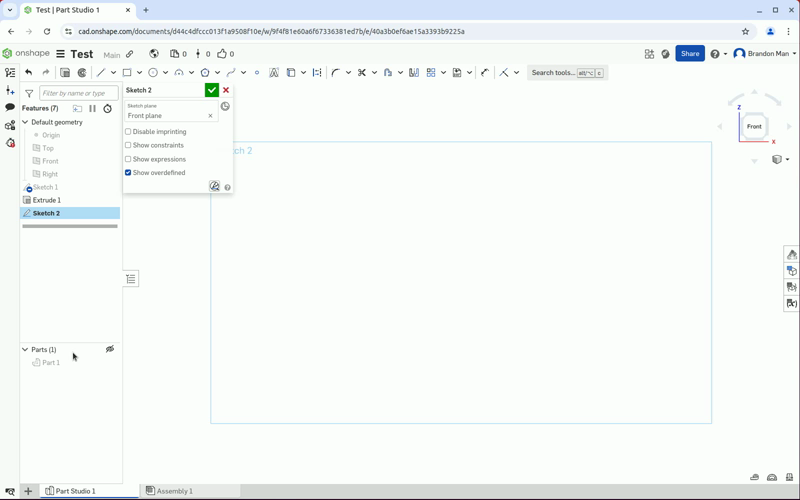
key(l)
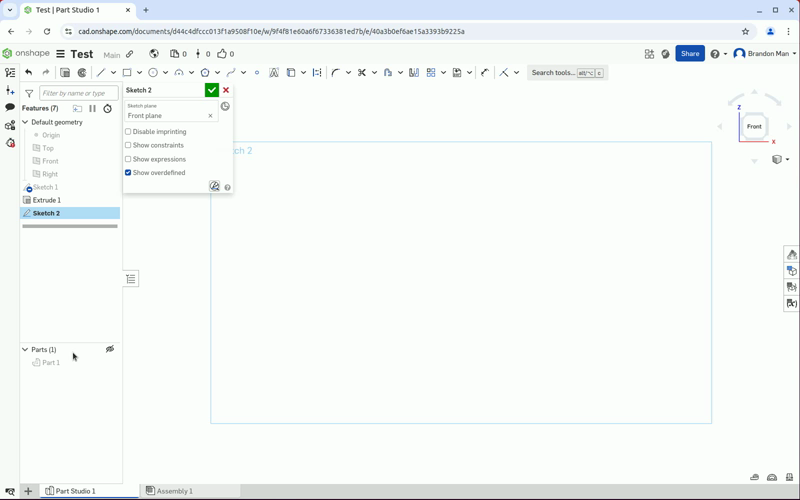
key_down(shift)
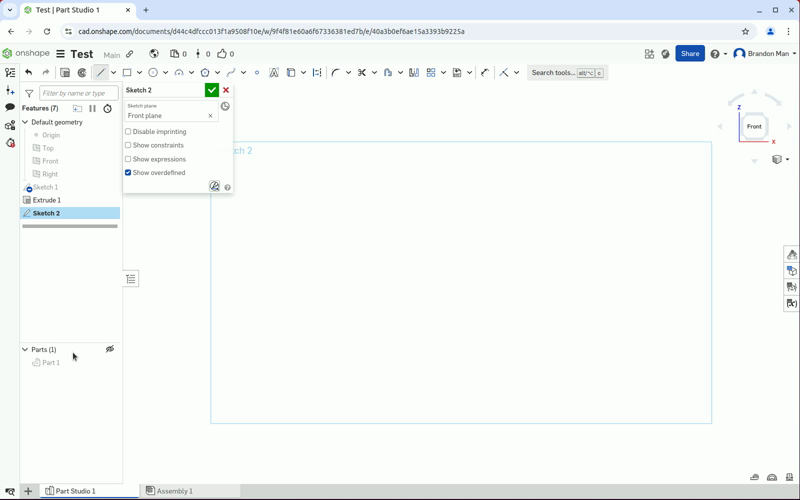
mouse_move(348, 308)
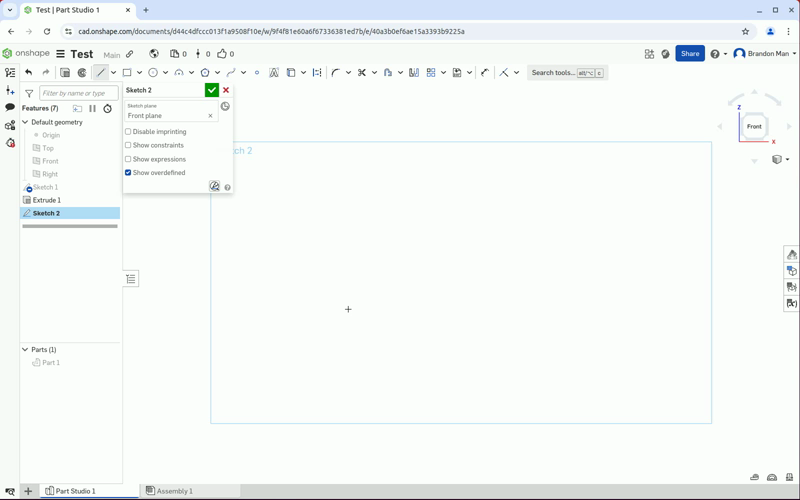
click(348, 308)
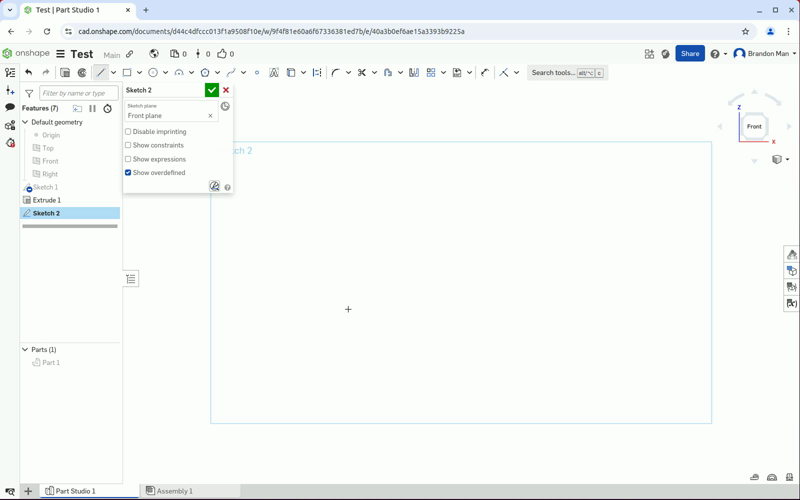
key_up(shift)
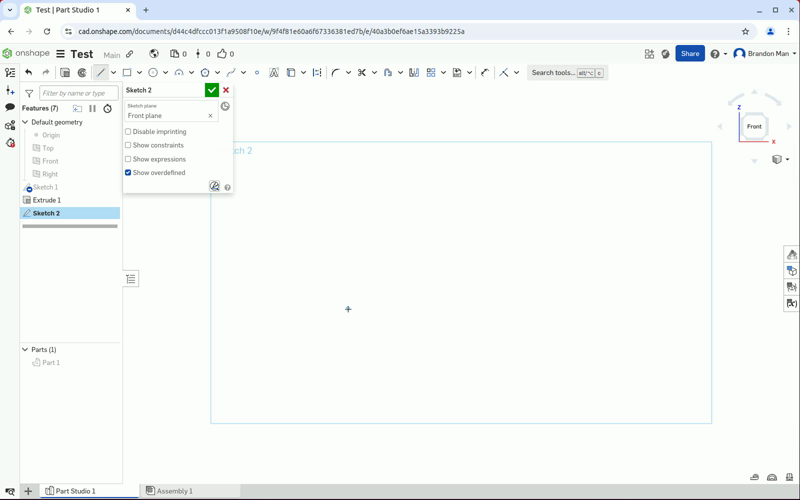
key_down(shift)
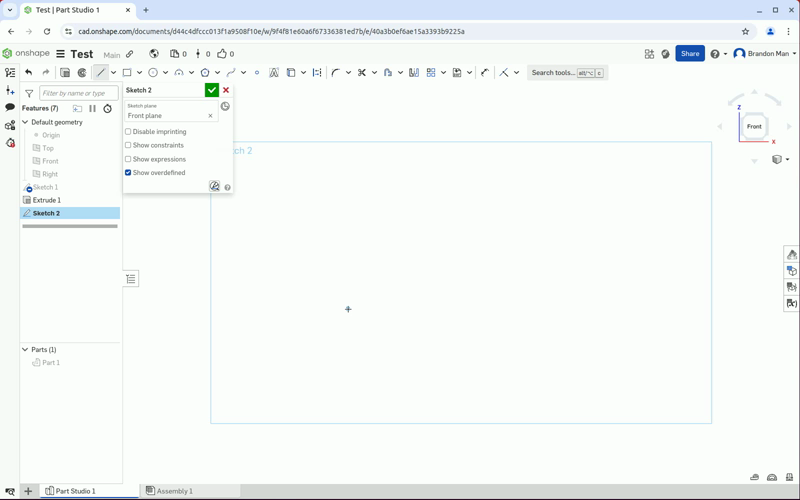
mouse_move(567, 308)
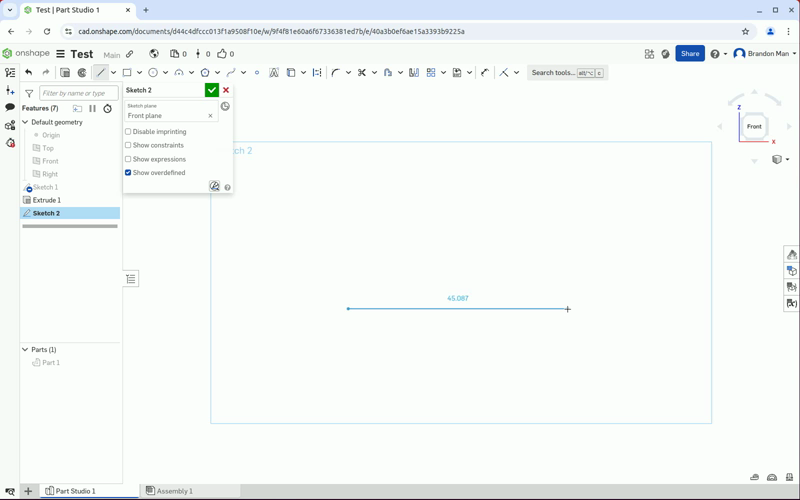
click(567, 308)
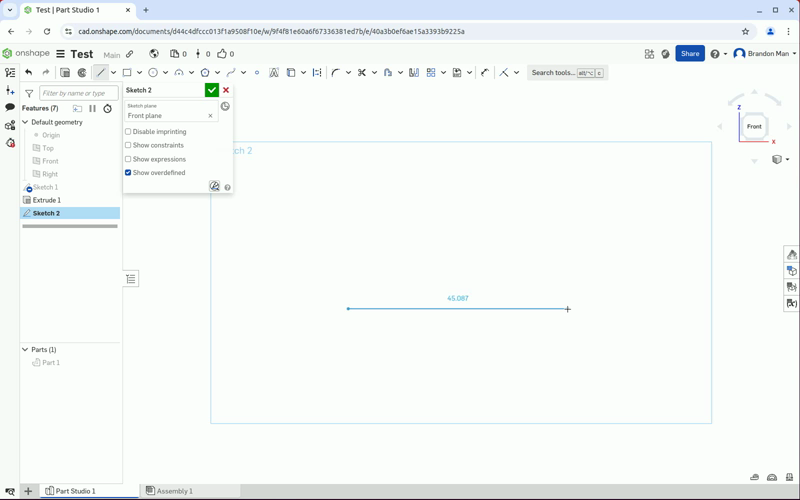
key_up(shift)
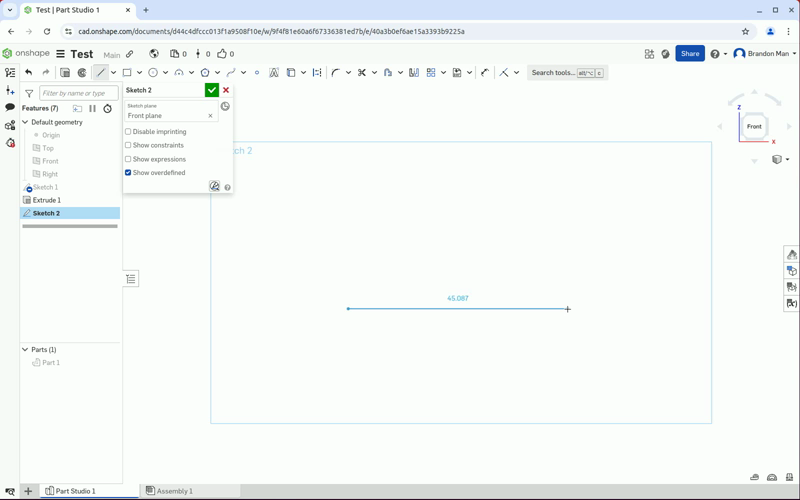
key_down(shift)
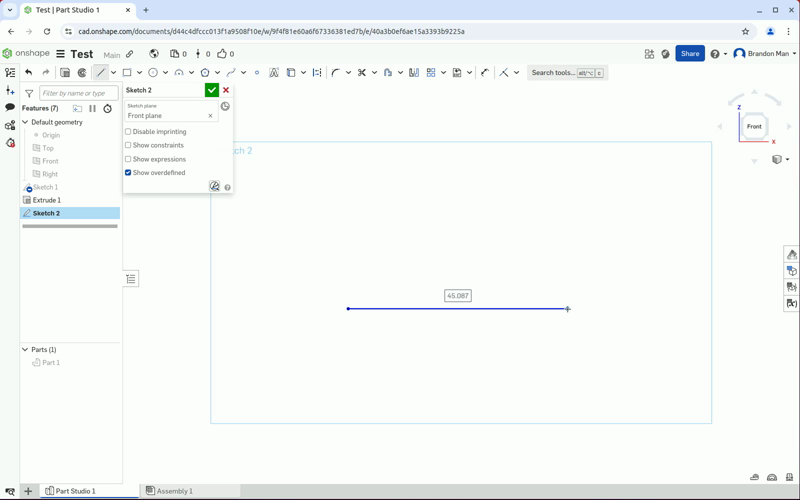
mouse_move(589, 308)
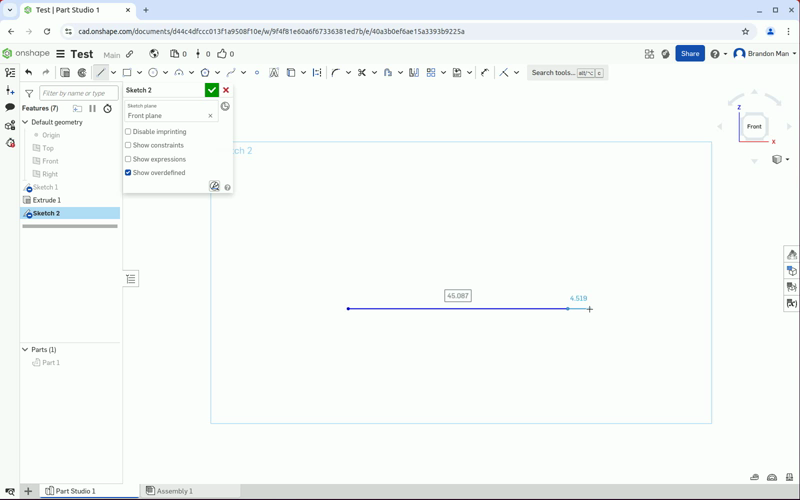
mouse_move(567, 292)
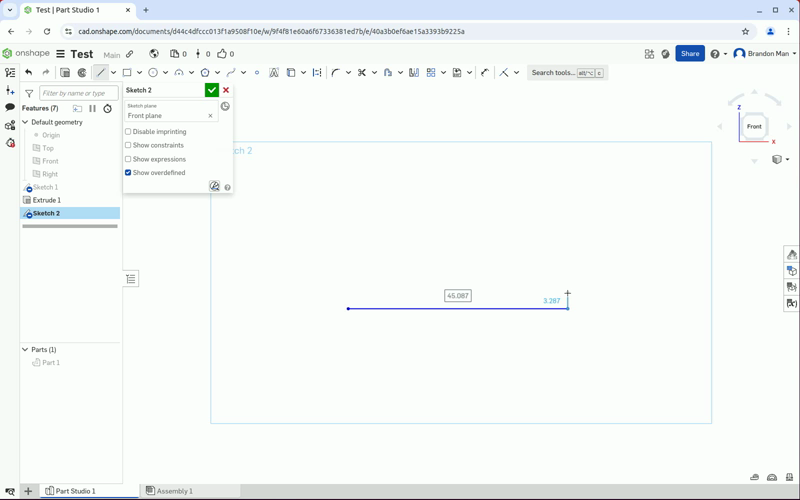
click(567, 292)
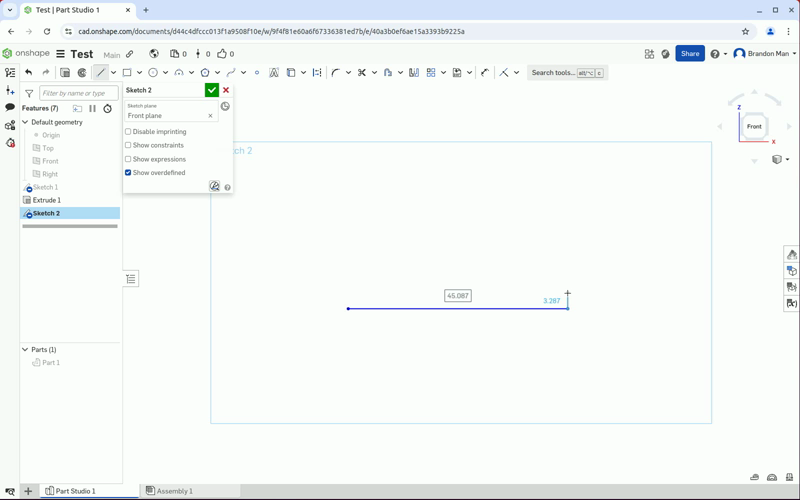
key_up(shift)
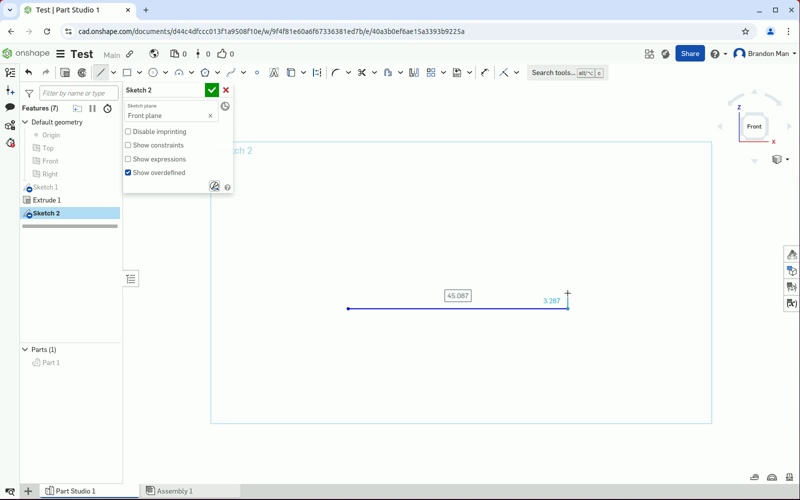
key_down(shift)
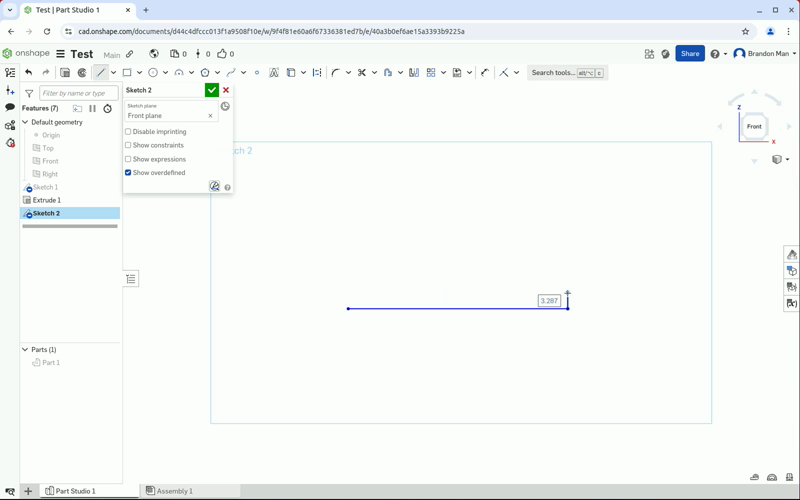
mouse_move(348, 292)
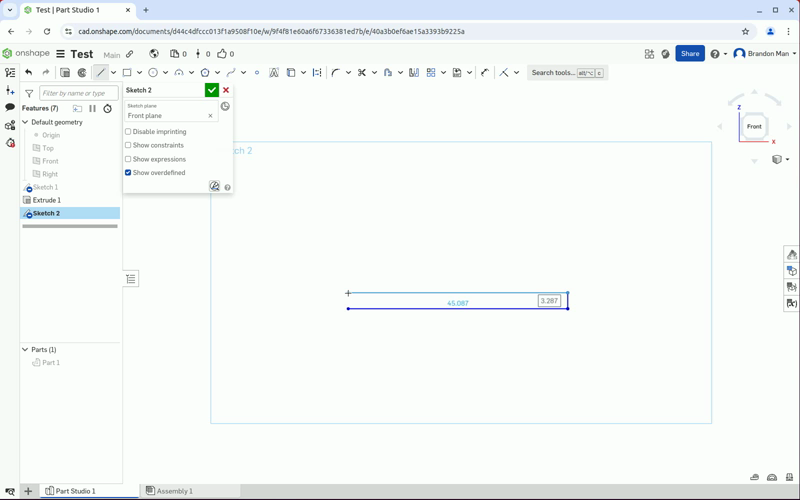
click(348, 292)
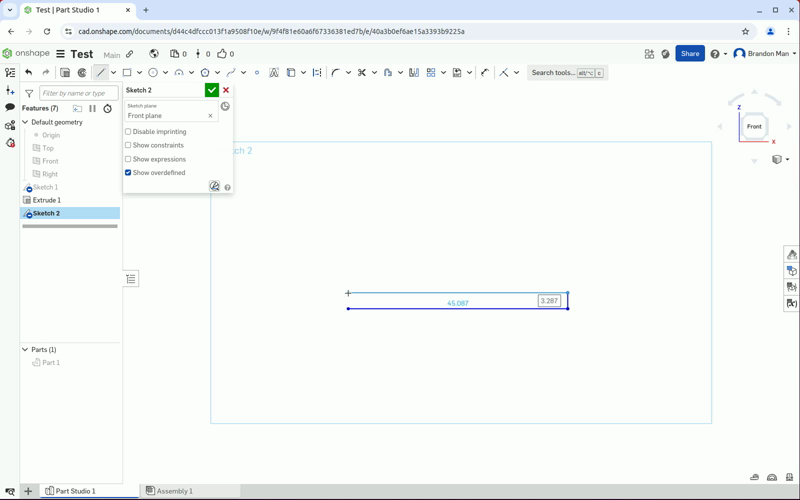
key_up(shift)
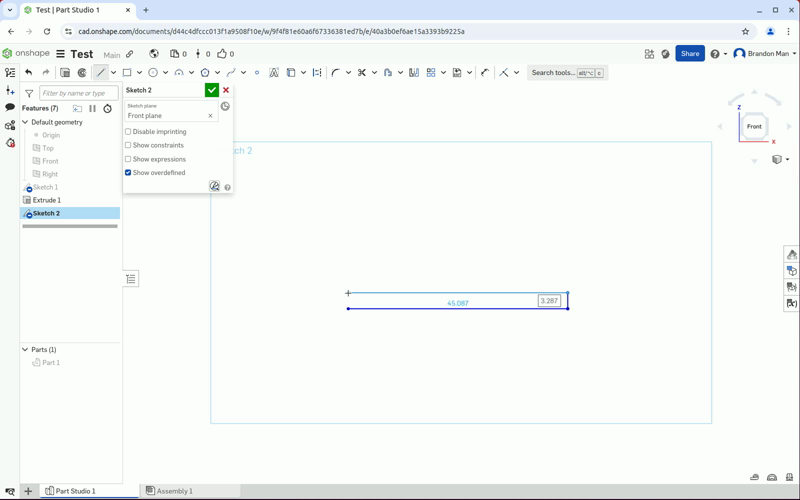
mouse_move(378, 292)
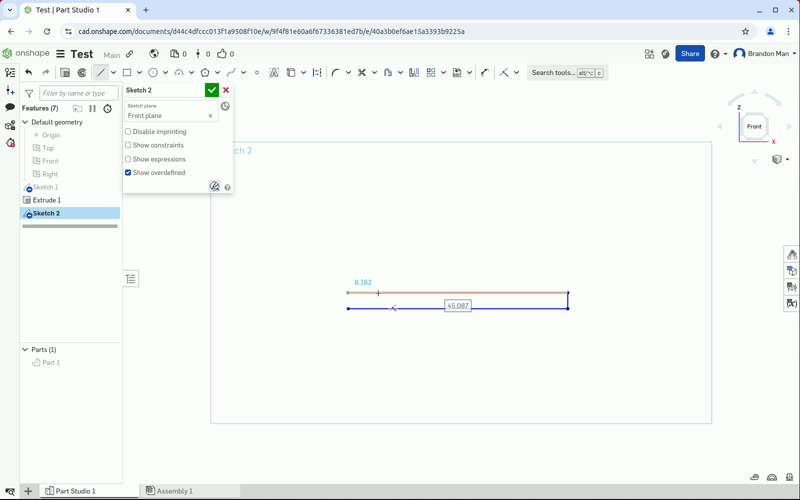
key_down(shift)
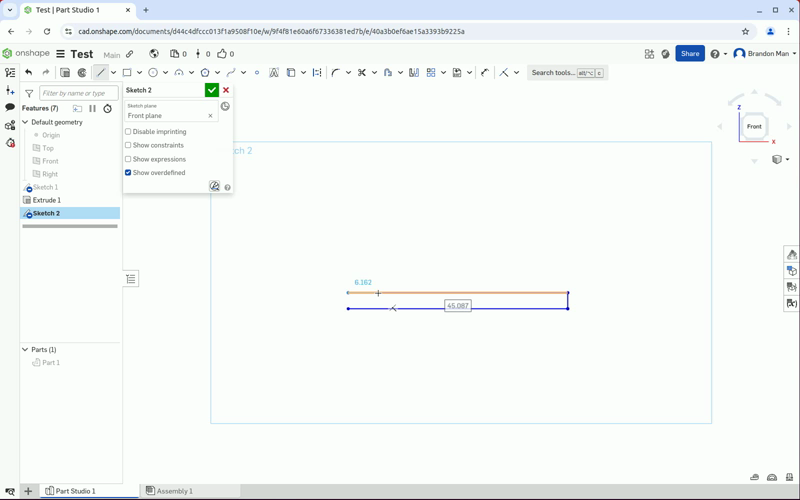
mouse_move(348, 308)
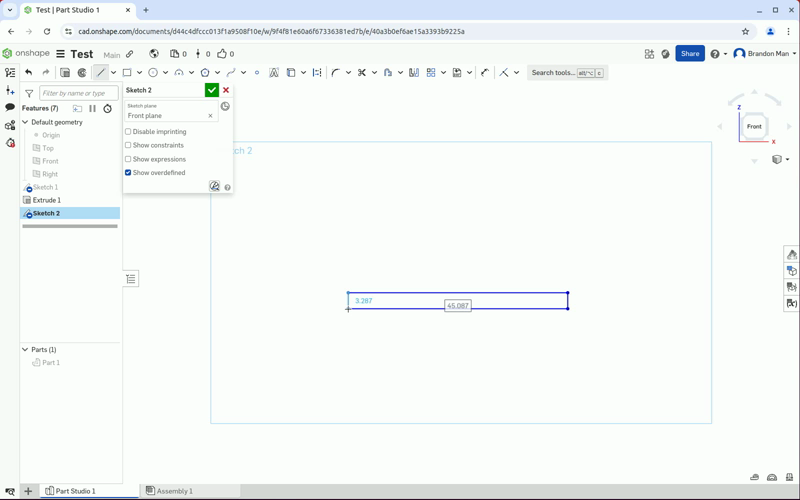
key_up(shift)
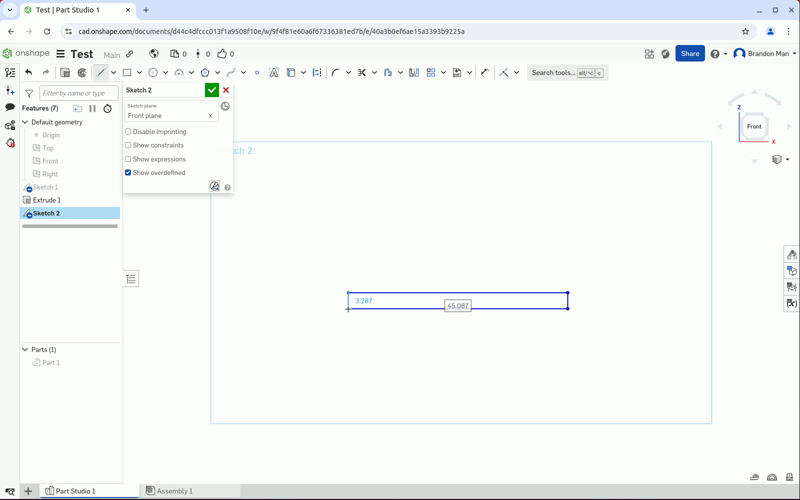
click(348, 308)
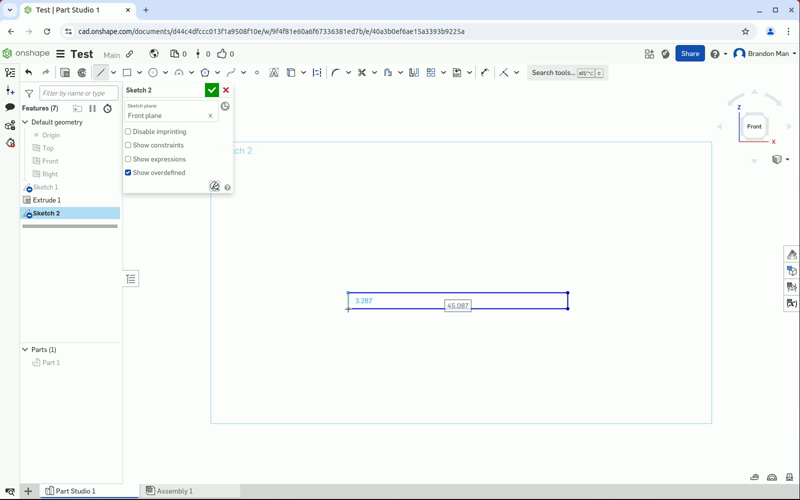
key(esc)
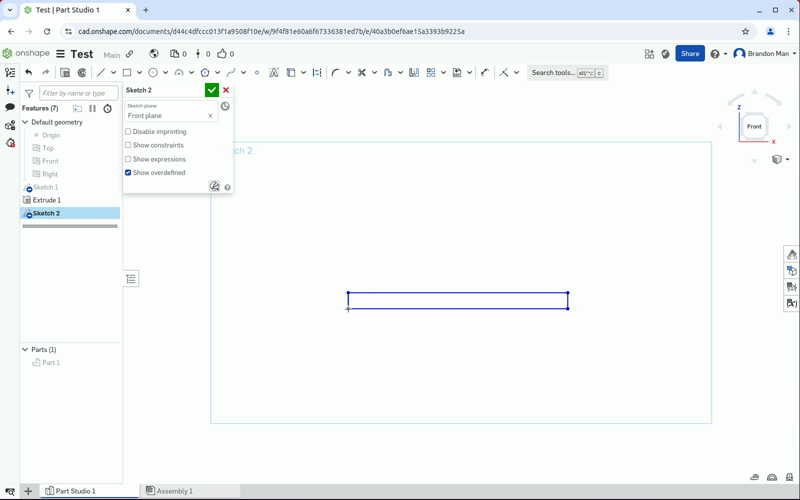
mouse_move(363, 304)
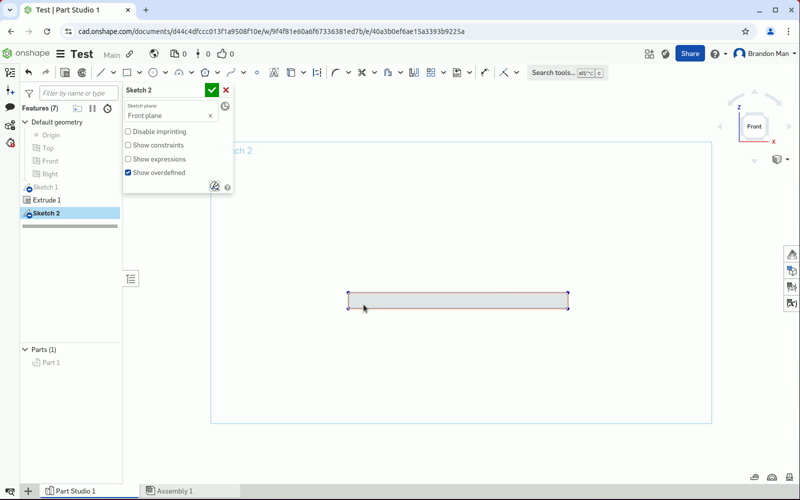
click(363, 304)
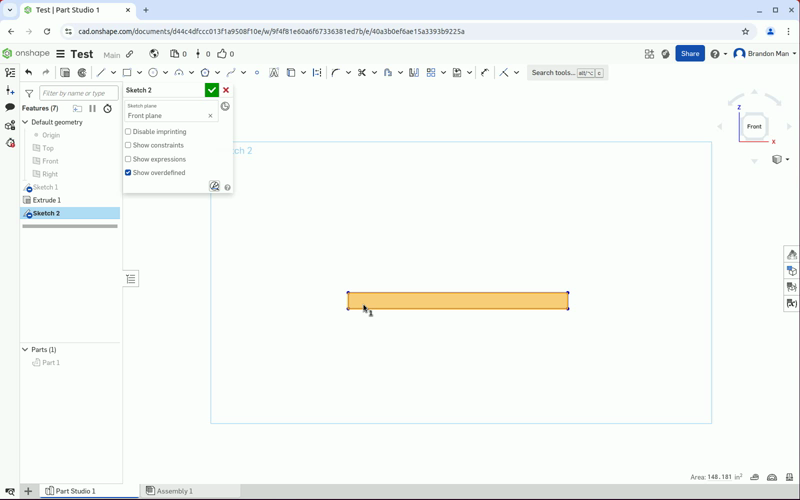
mouse_move(73, 352)
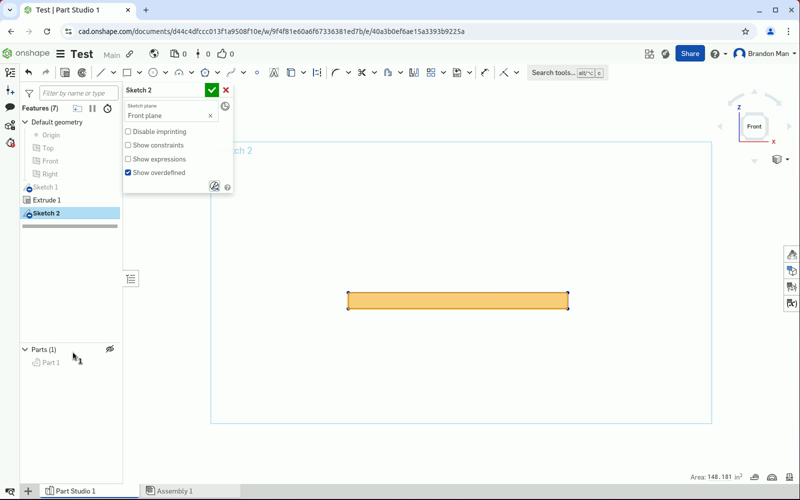
key(shift+y)
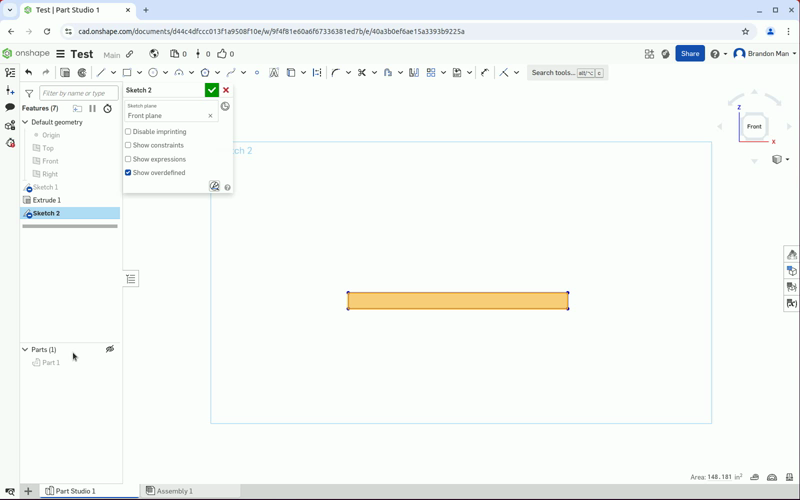
key(shift+e)
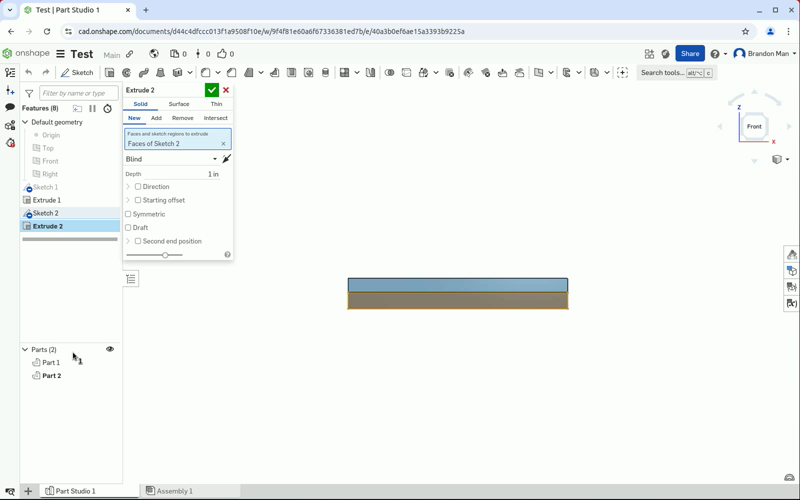
mouse_move(143, 106)
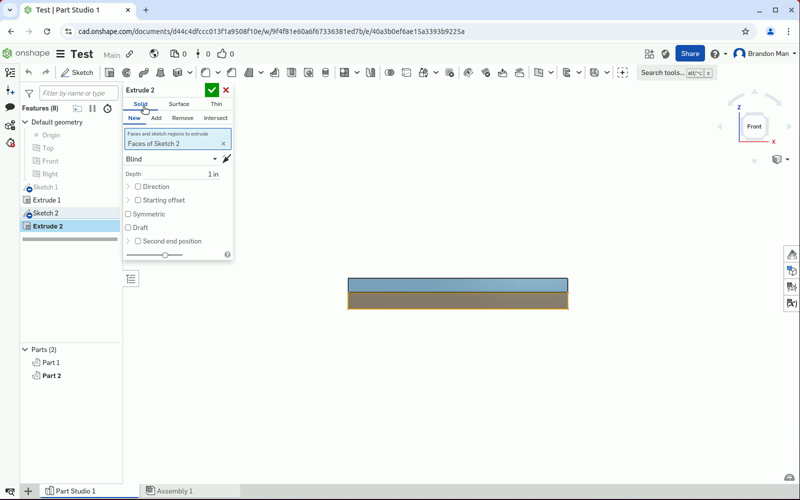
click(143, 106)
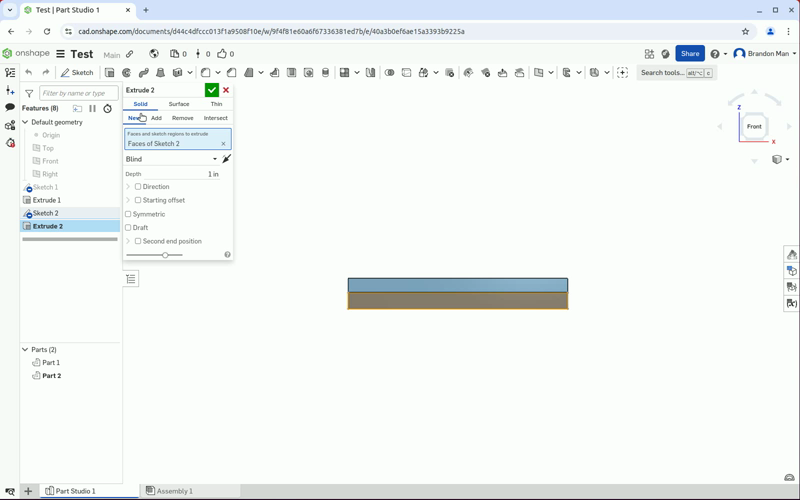
mouse_move(137, 120)
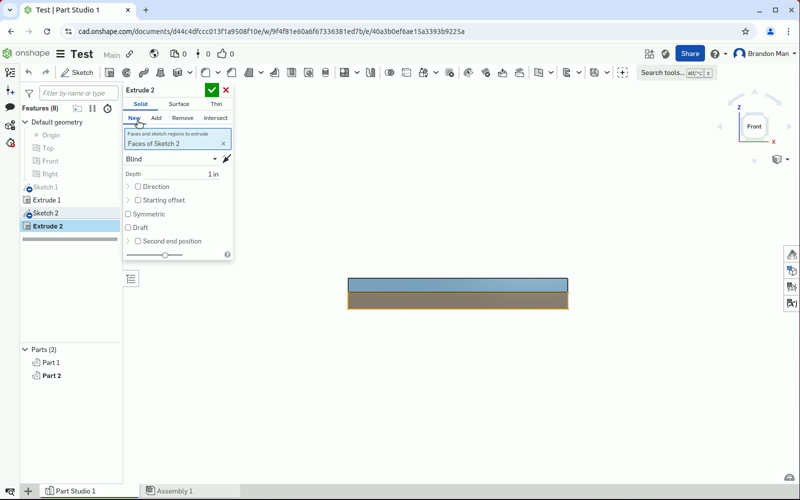
click(137, 120)
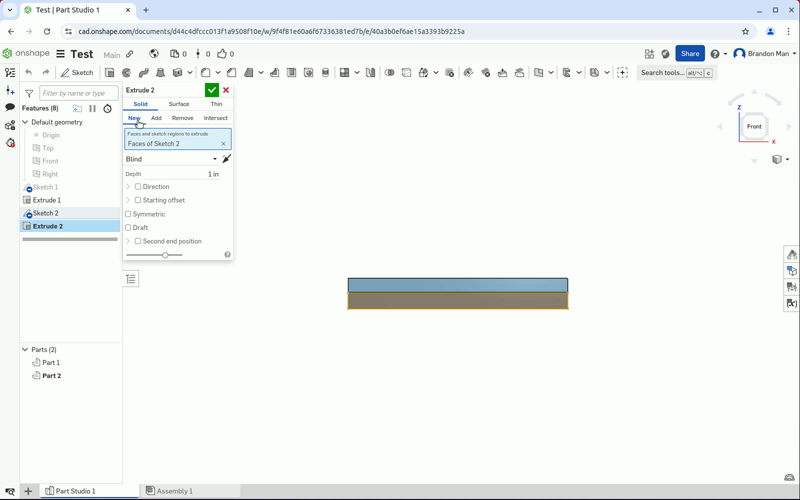
key(tab, 4)
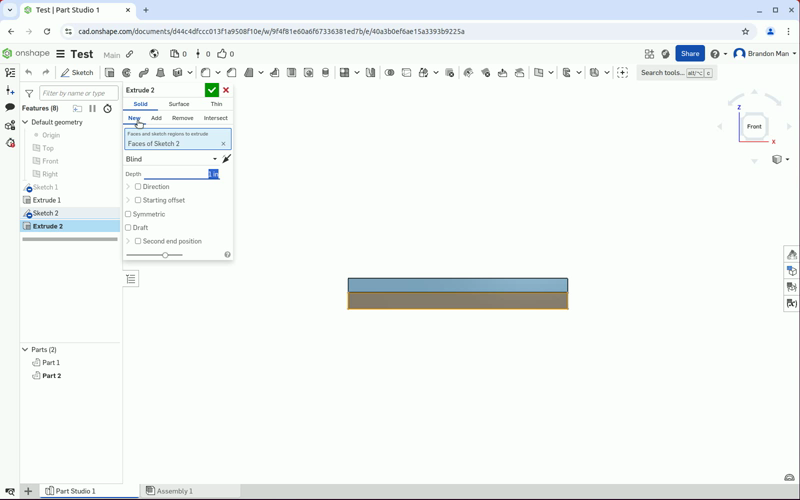
text(0.481)
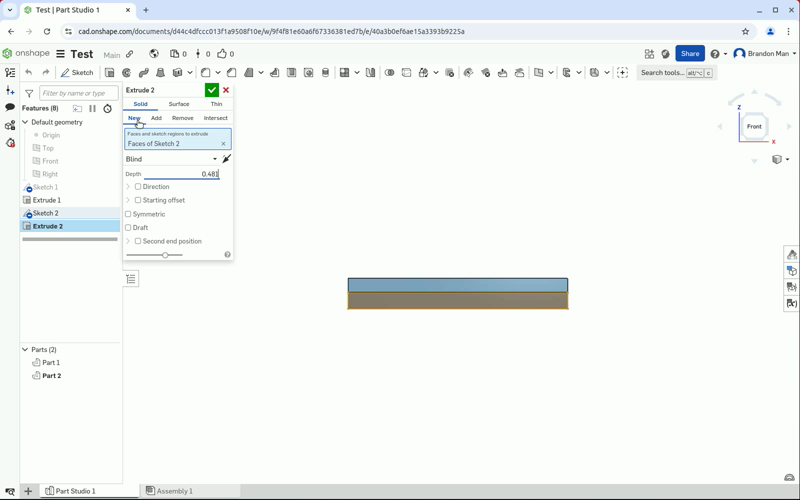
key(enter)
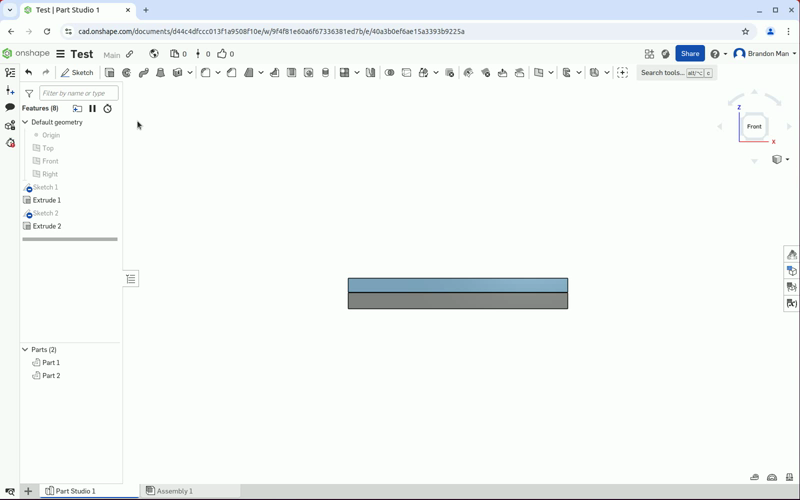
key(shift+h)
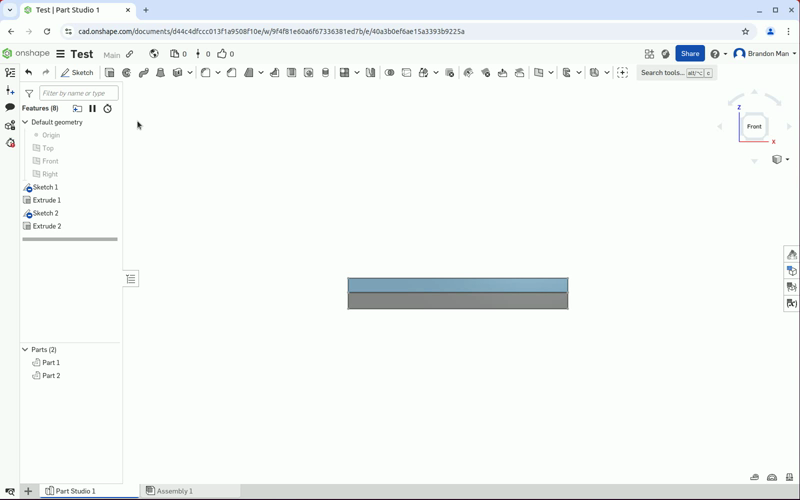
key(shift+h)
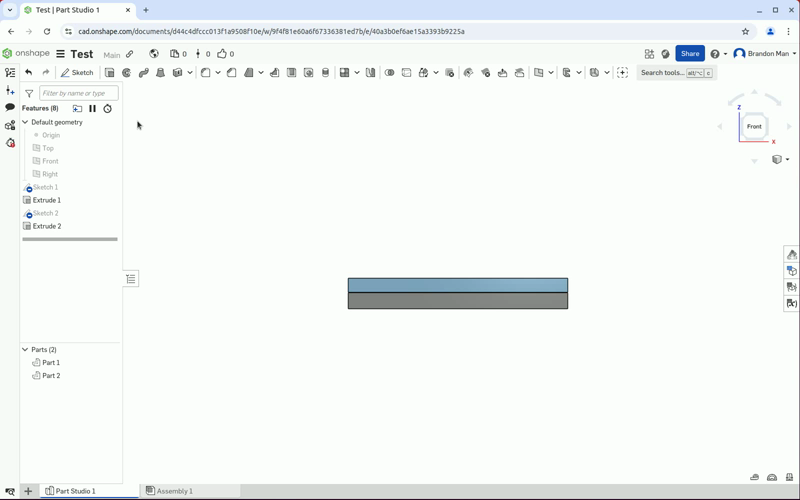
mouse_move(73, 189)
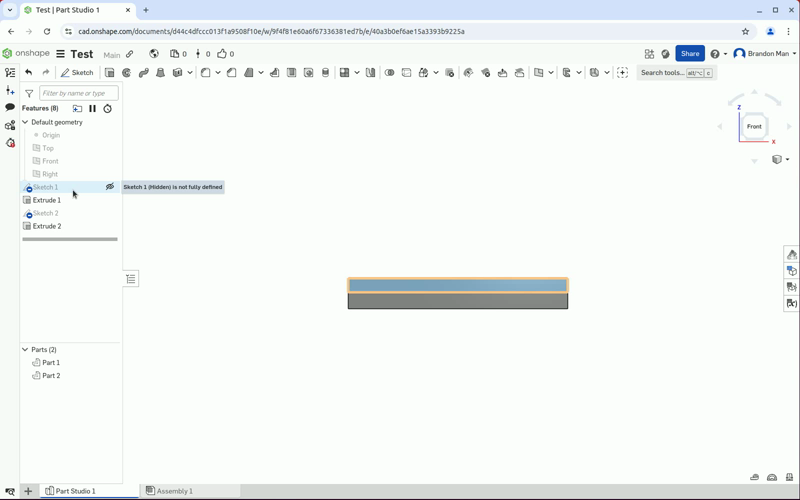
click(73, 189)
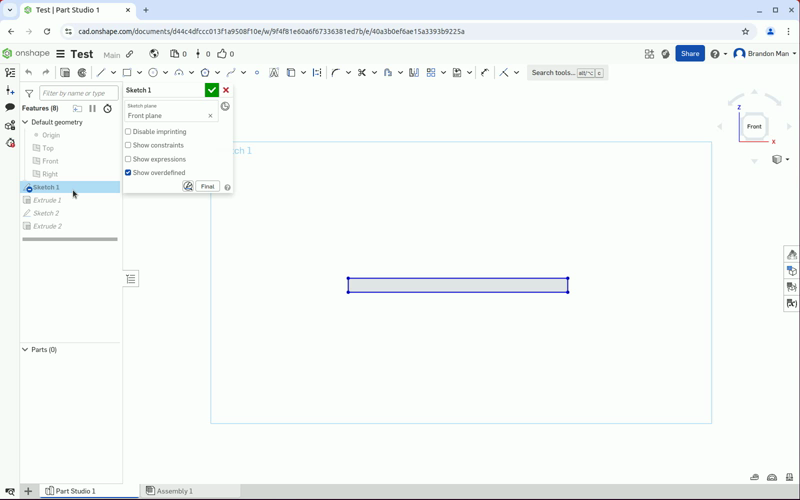
mouse_move(229, 92)
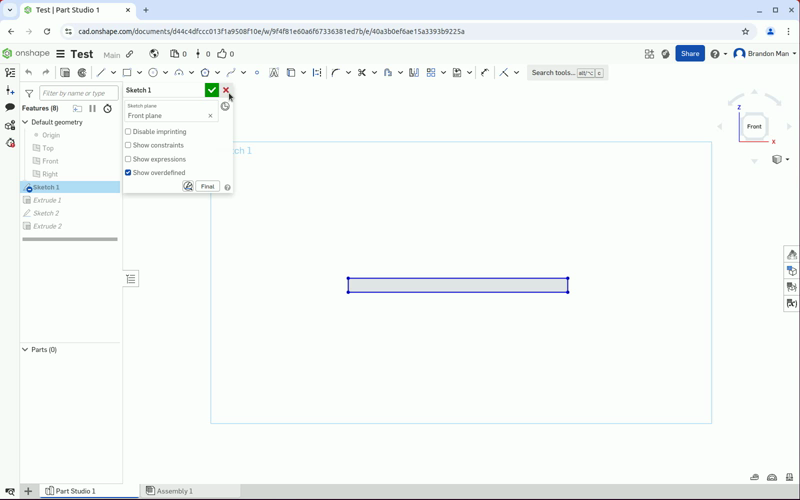
click(229, 92)
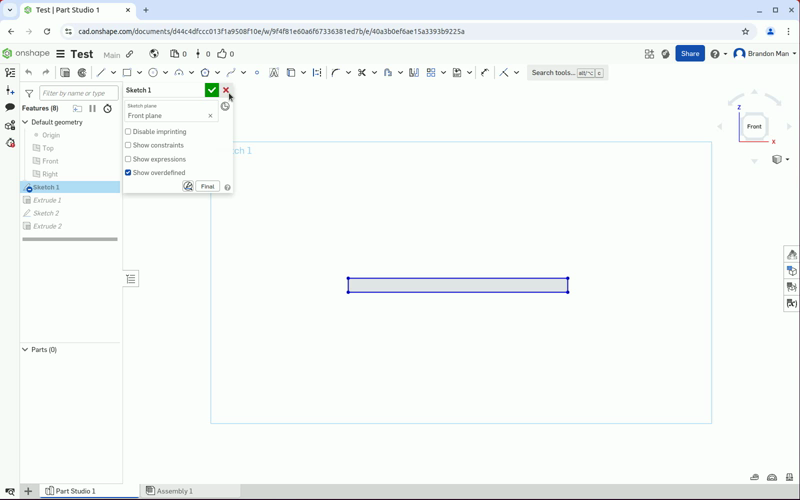
key(shift+s)
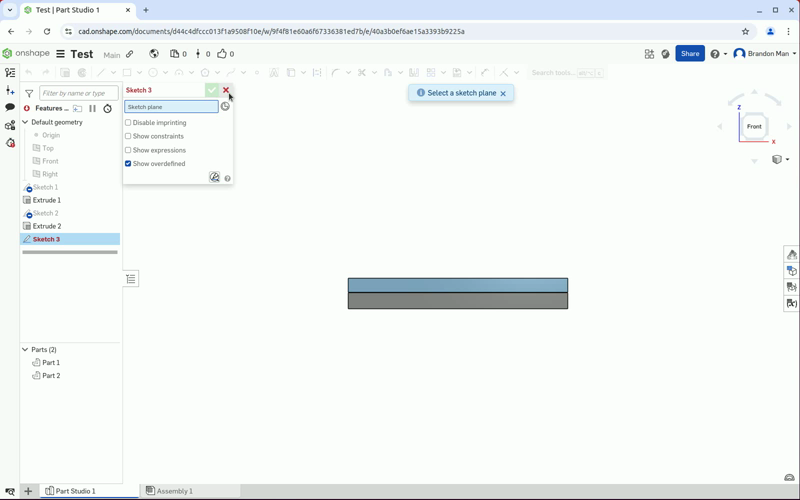
mouse_move(73, 163)
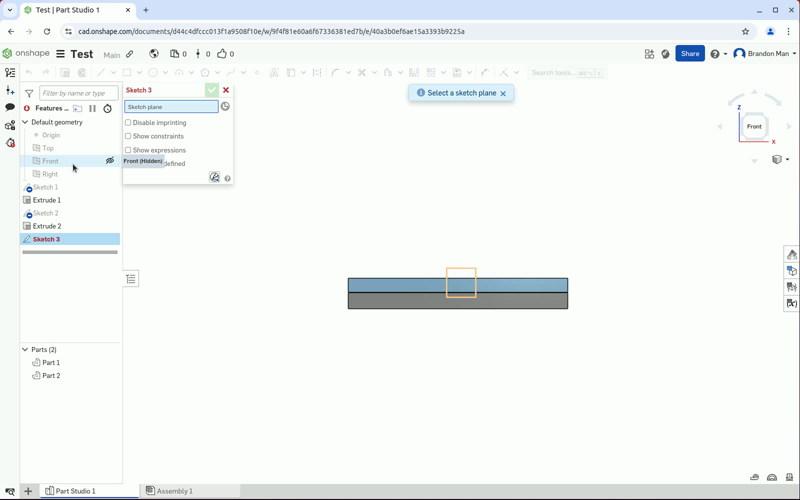
click(73, 163)
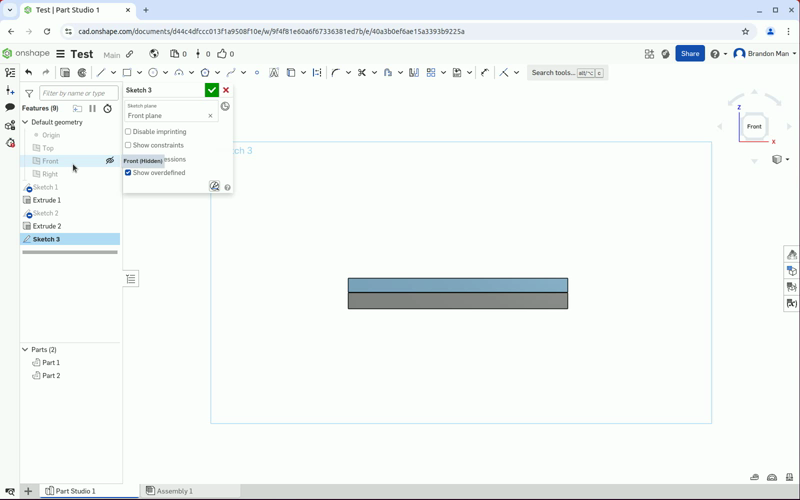
mouse_move(73, 352)
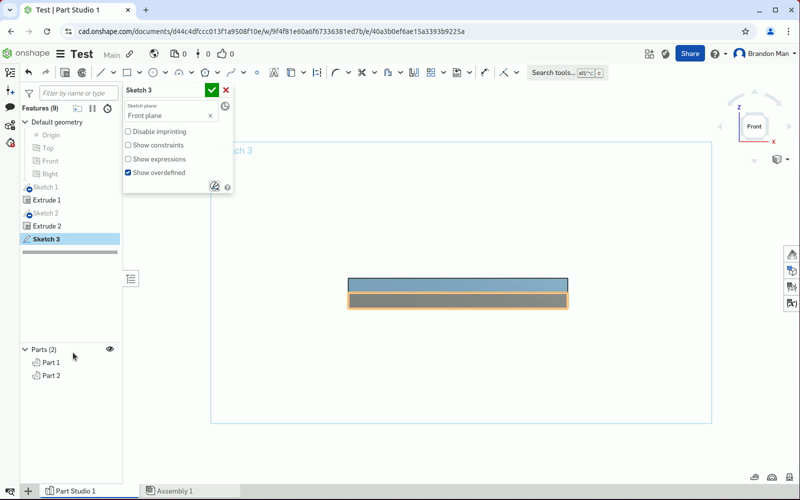
key(y)
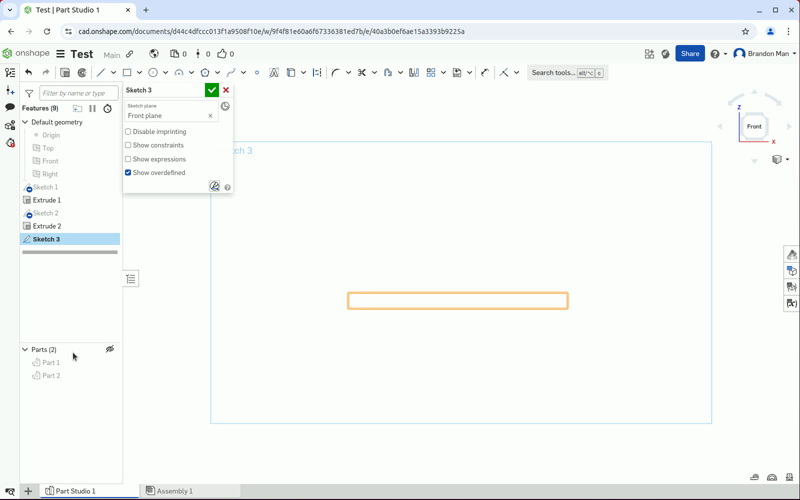
key(l)
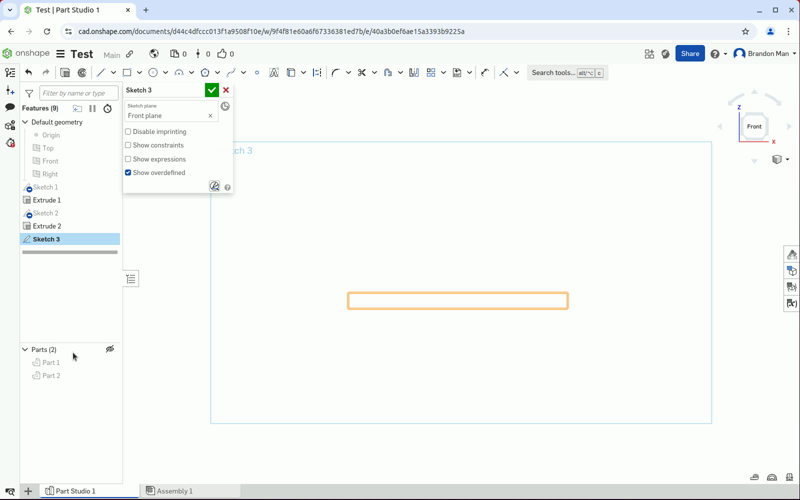
key_down(shift)
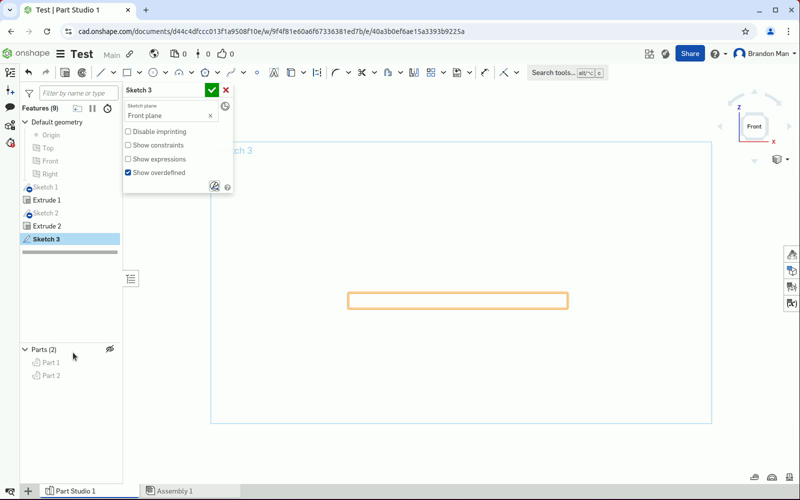
mouse_move(348, 326)
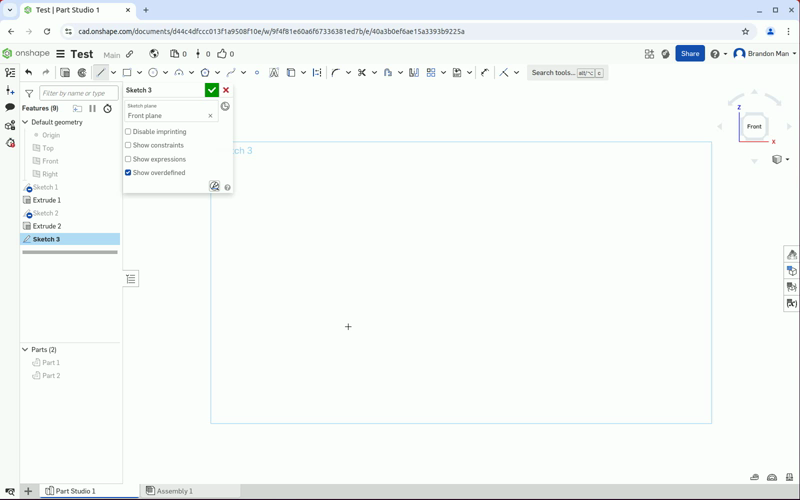
click(348, 326)
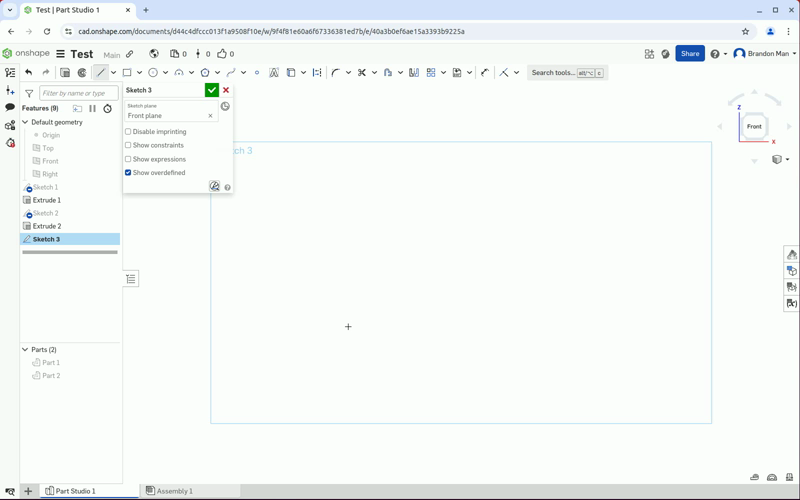
key_up(shift)
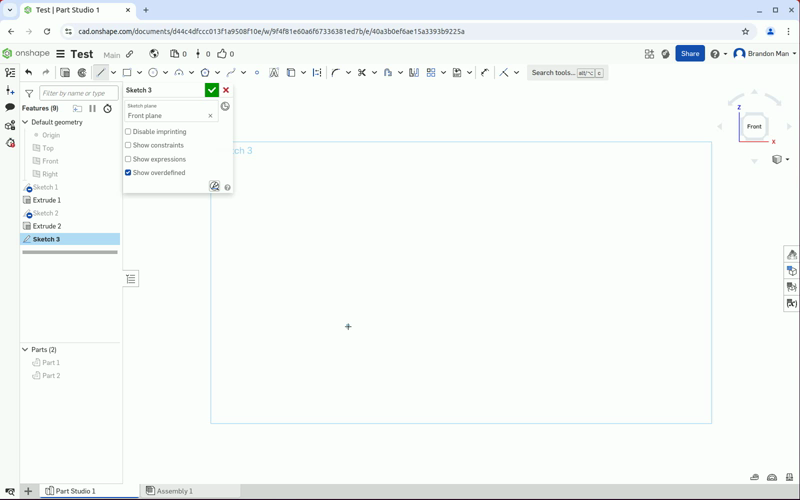
key_down(shift)
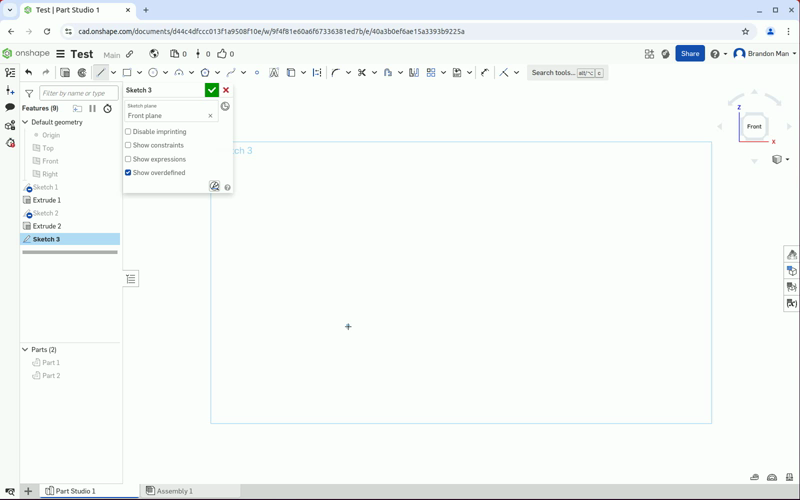
mouse_move(567, 326)
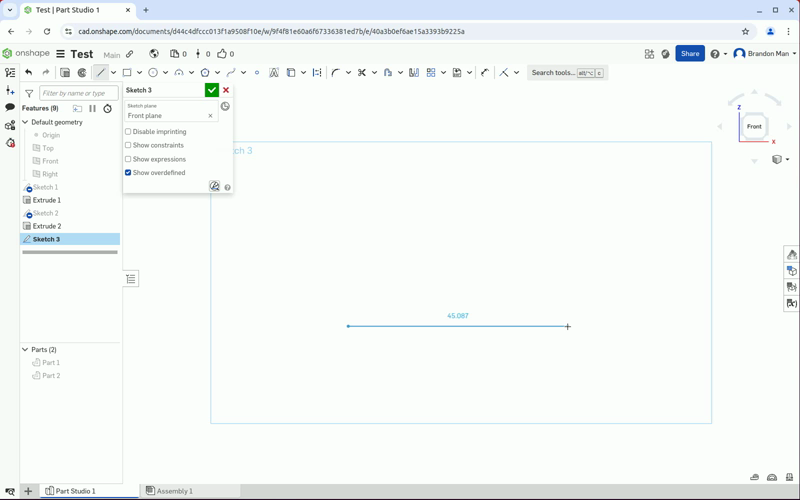
click(567, 326)
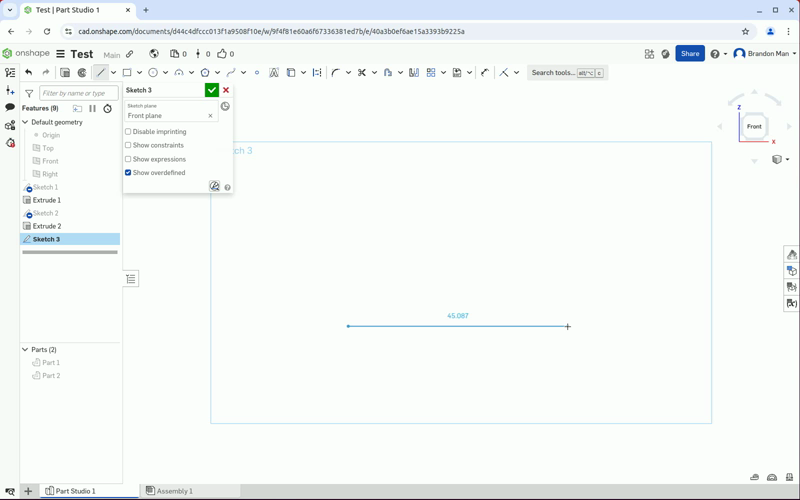
key_up(shift)
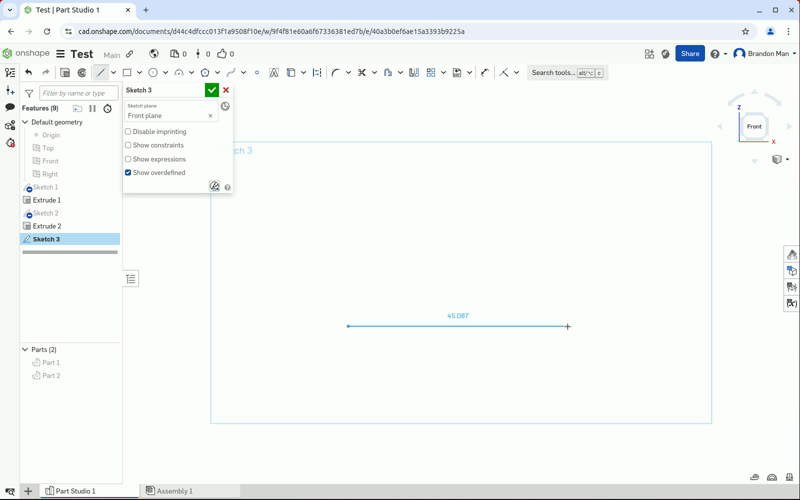
key_down(shift)
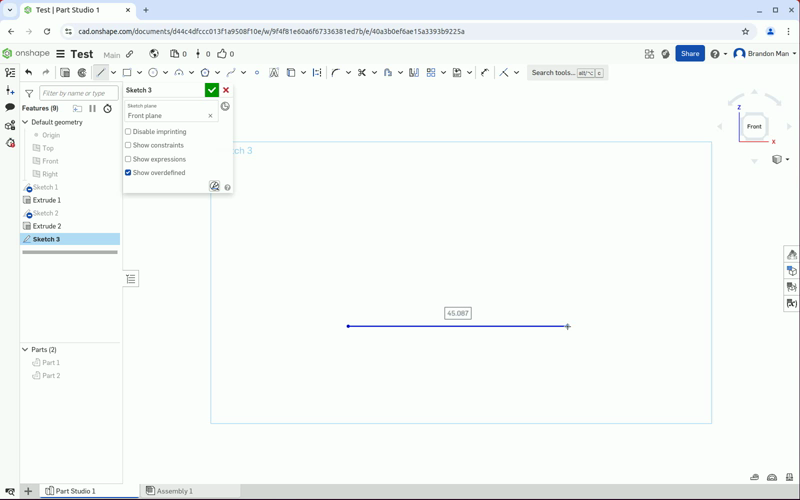
mouse_move(589, 326)
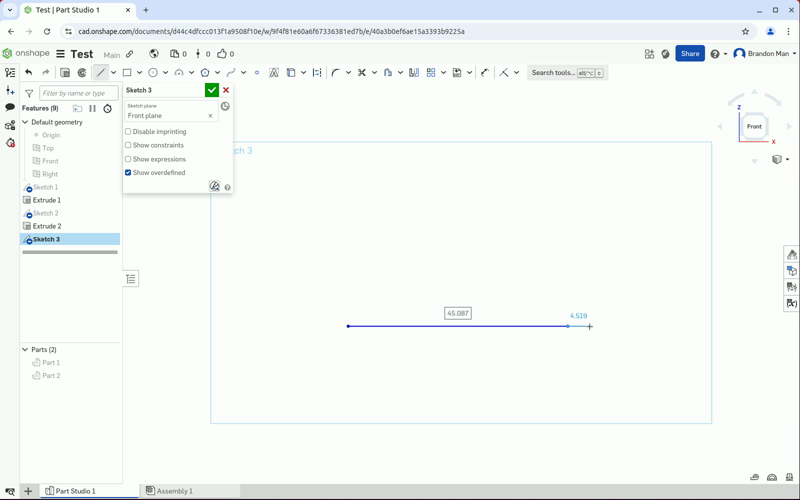
mouse_move(567, 310)
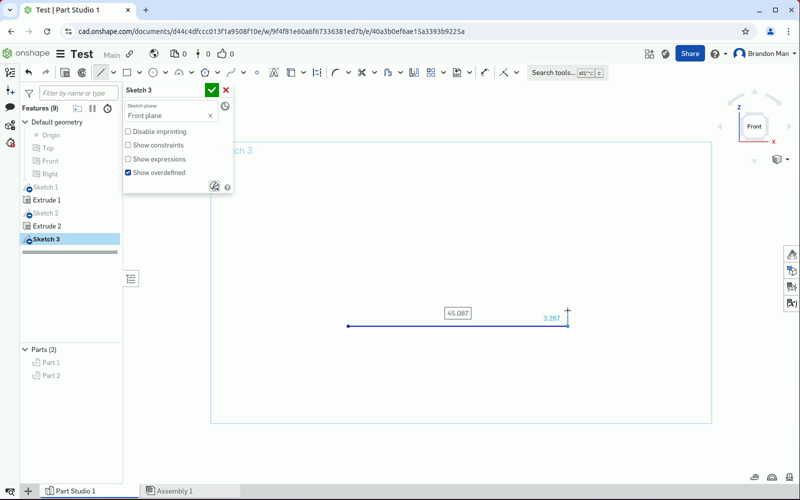
click(567, 310)
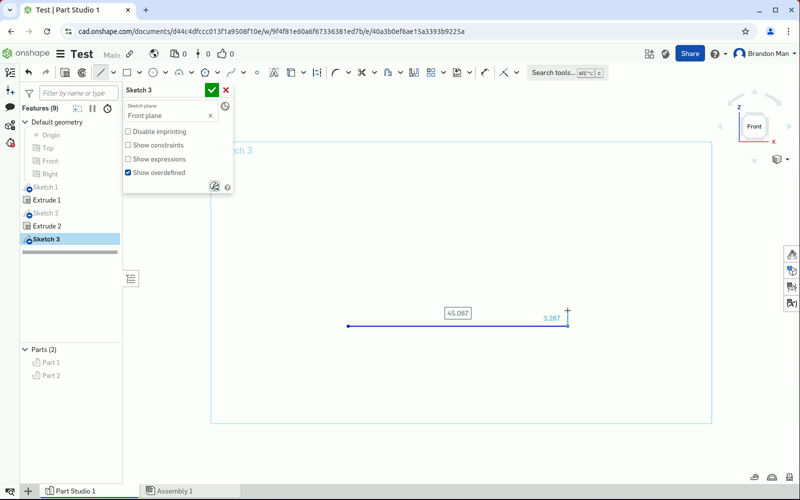
key_up(shift)
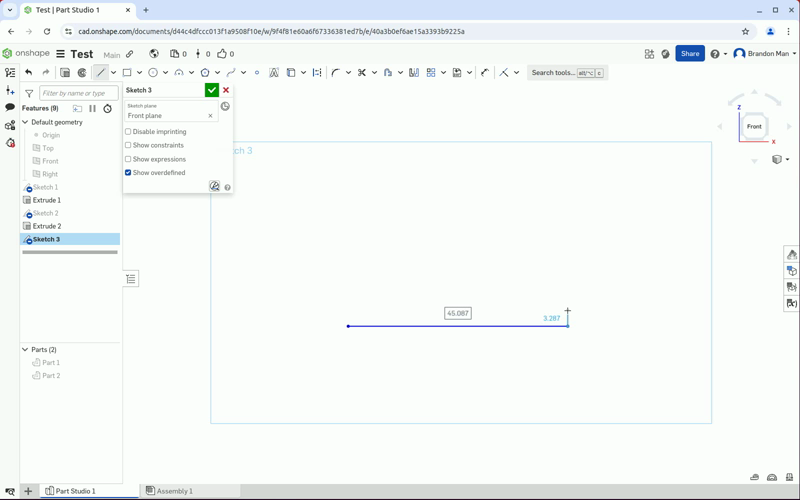
key_down(shift)
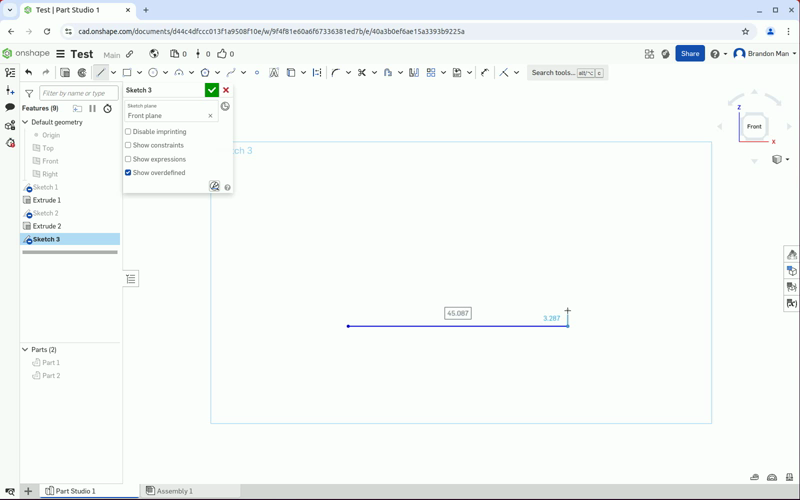
mouse_move(348, 310)
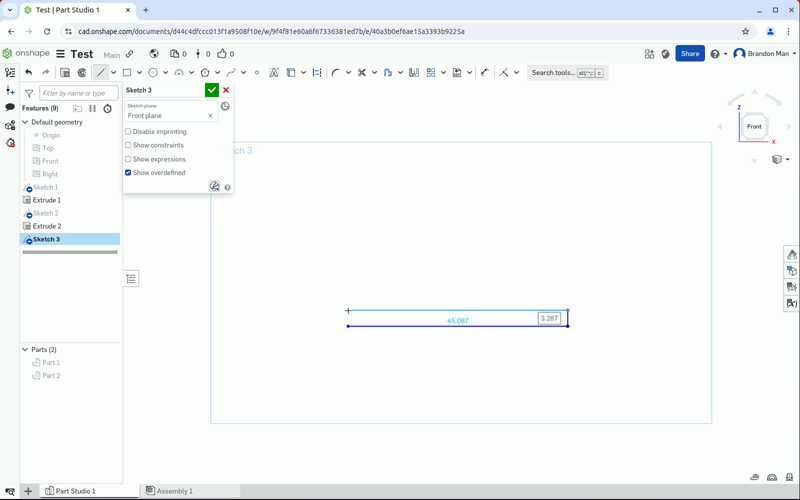
click(348, 310)
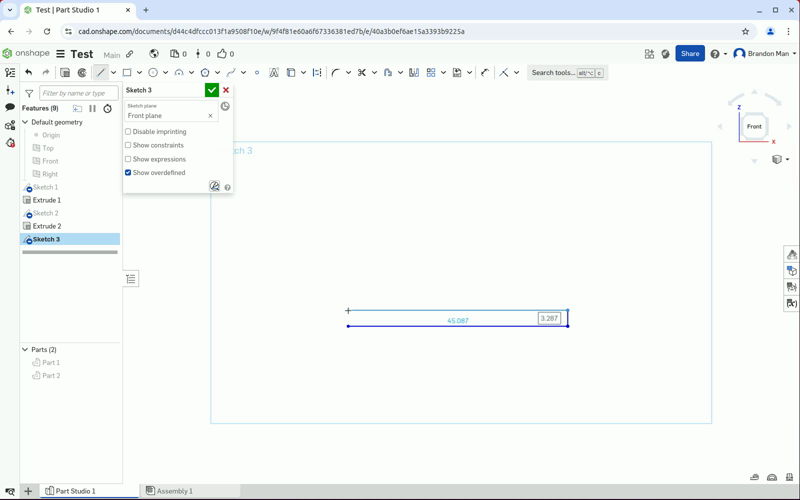
key_up(shift)
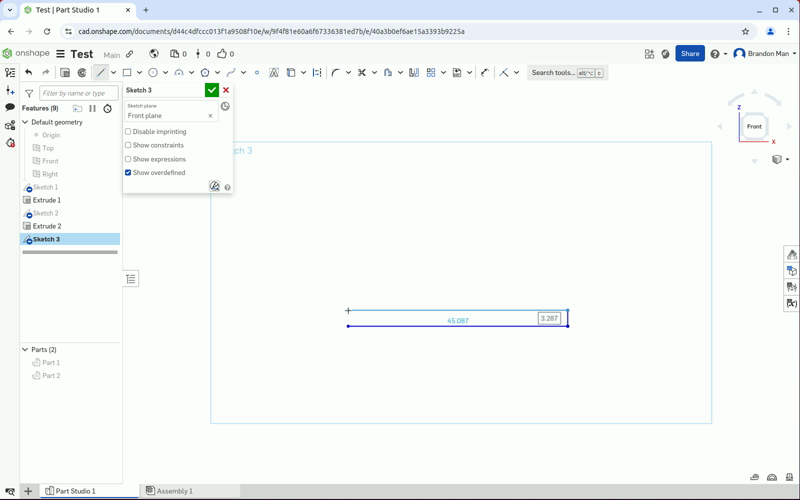
mouse_move(378, 310)
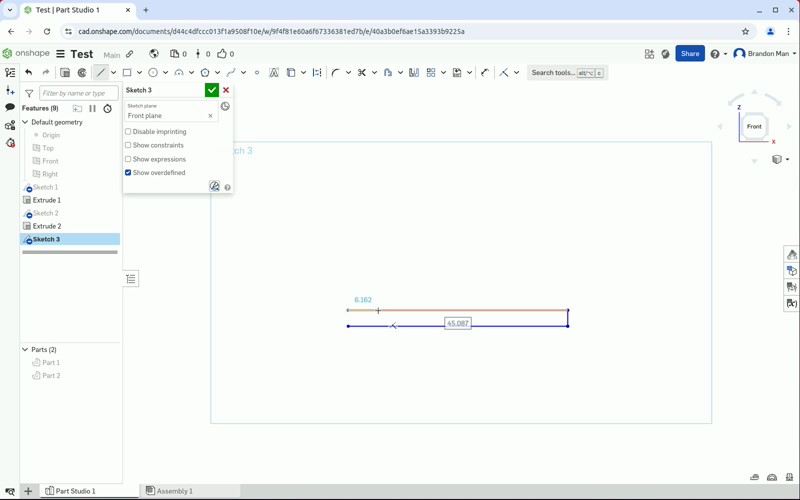
key_down(shift)
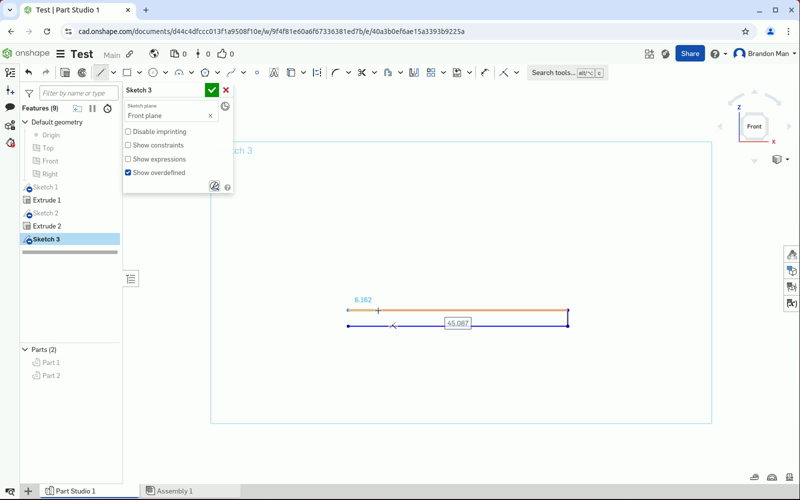
mouse_move(348, 326)
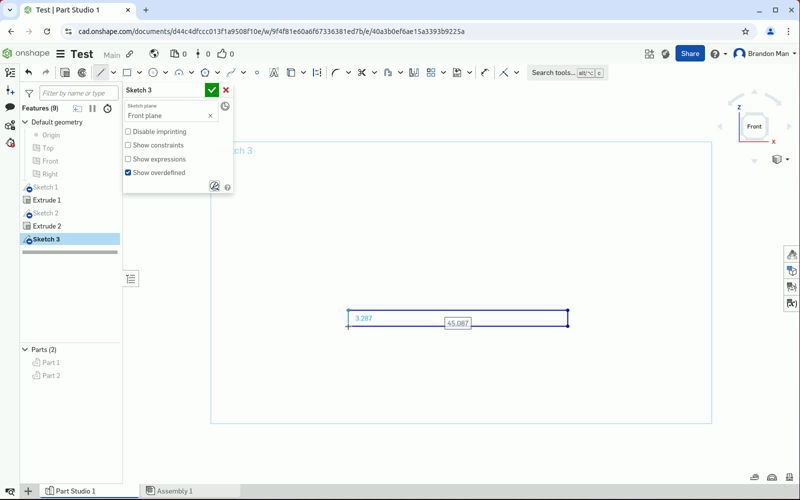
key_up(shift)
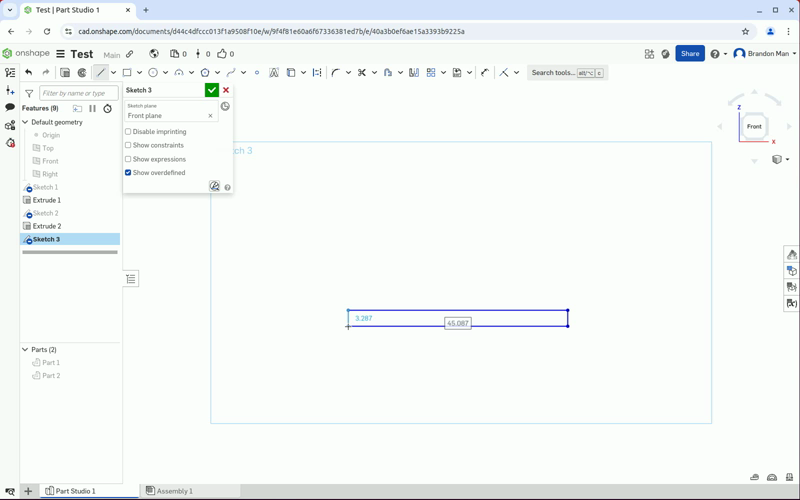
click(348, 326)
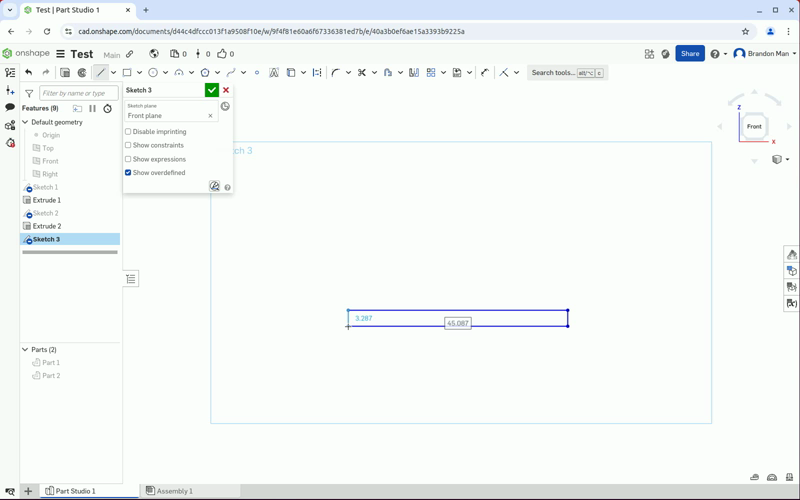
key(esc)
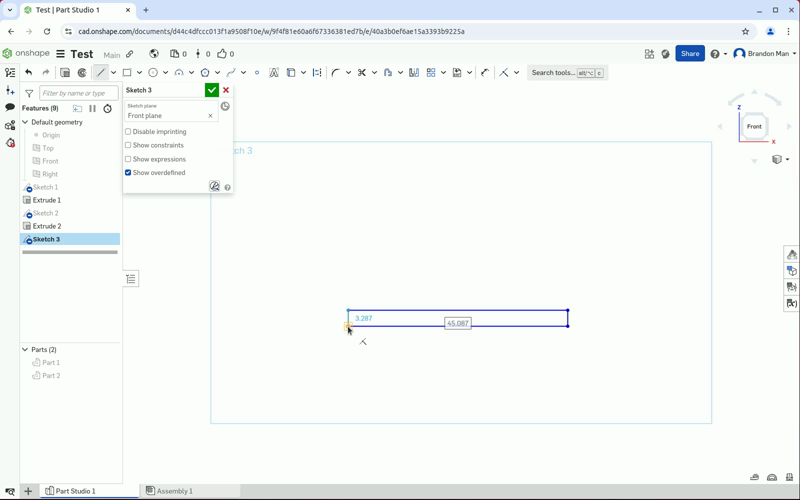
mouse_move(368, 323)
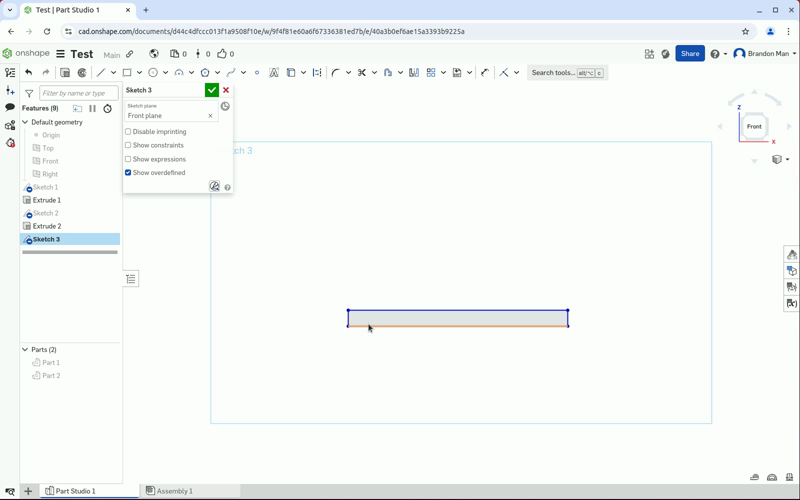
click(368, 323)
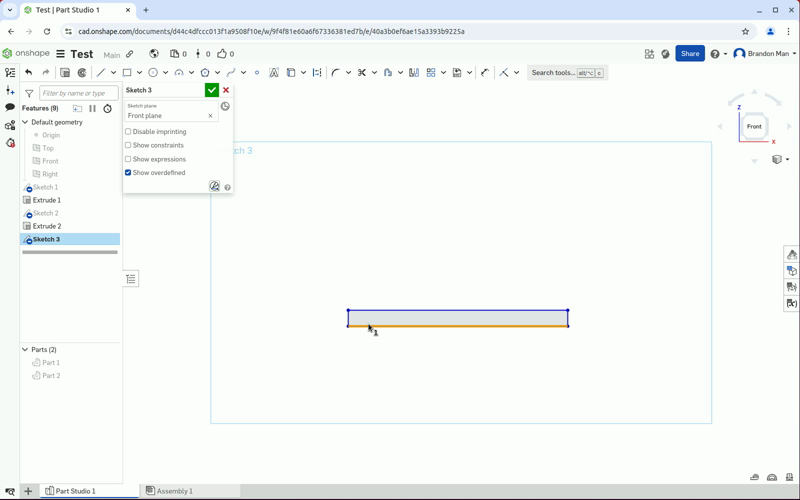
mouse_move(73, 352)
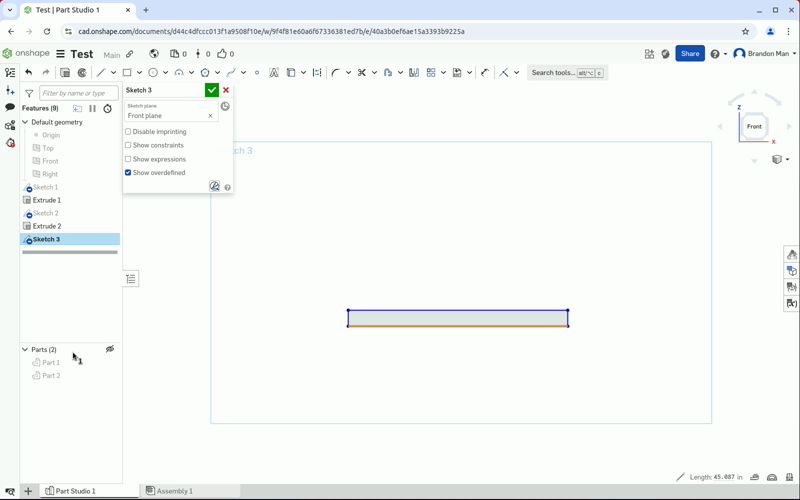
key(shift+y)
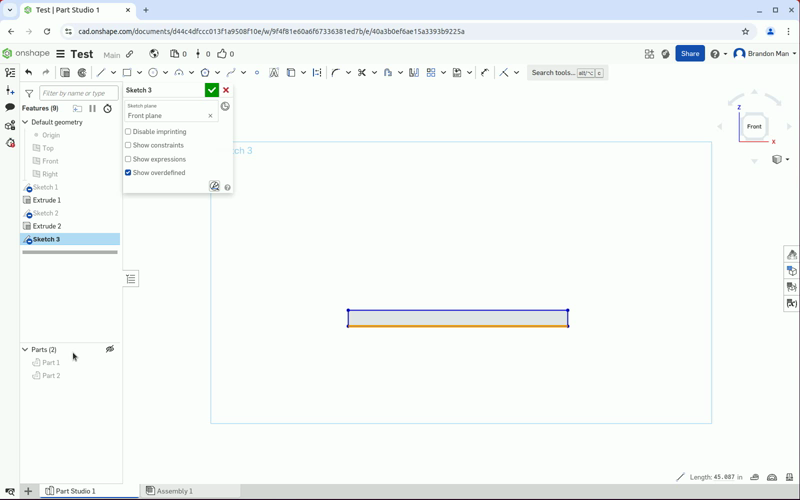
key(shift+e)
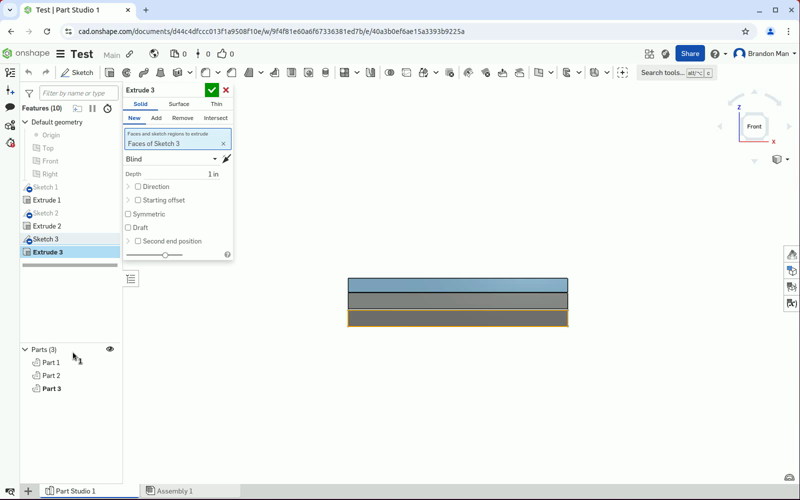
mouse_move(143, 106)
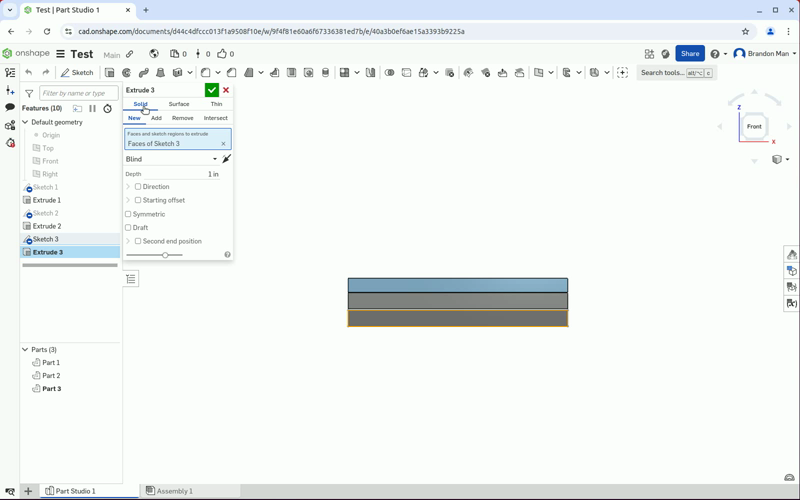
click(143, 106)
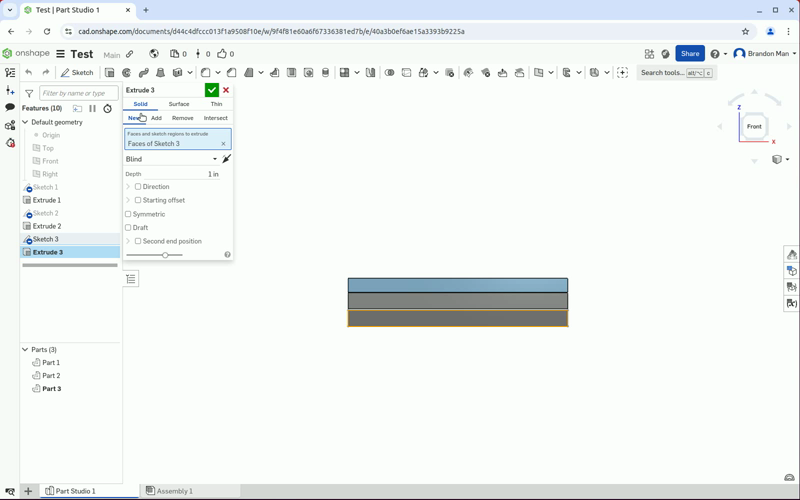
mouse_move(137, 120)
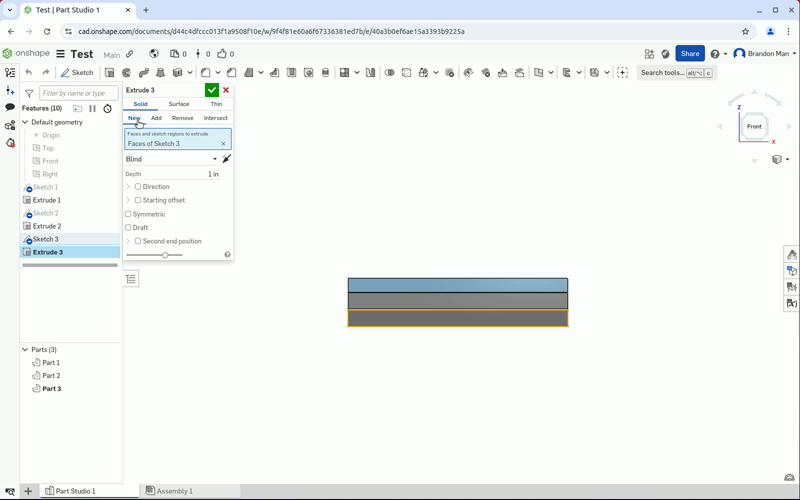
click(137, 120)
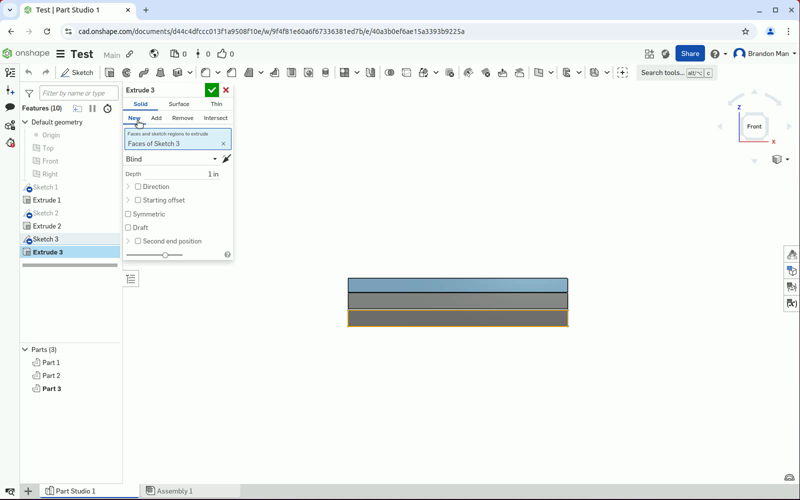
key(tab, 4)
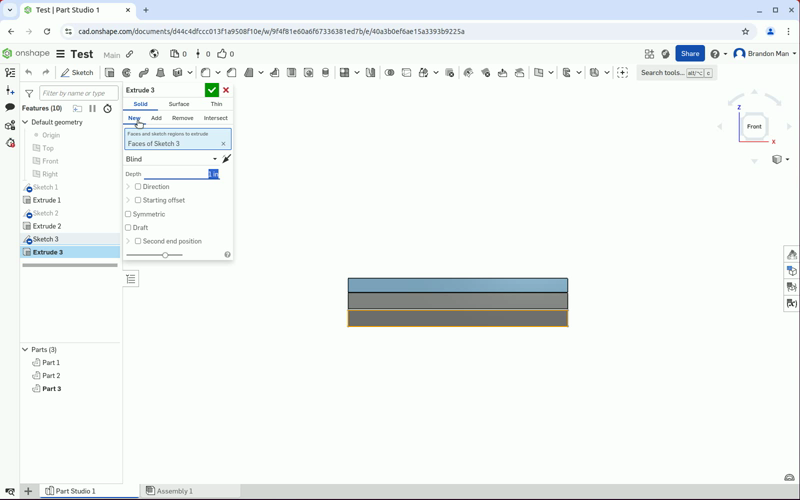
text(0.481)
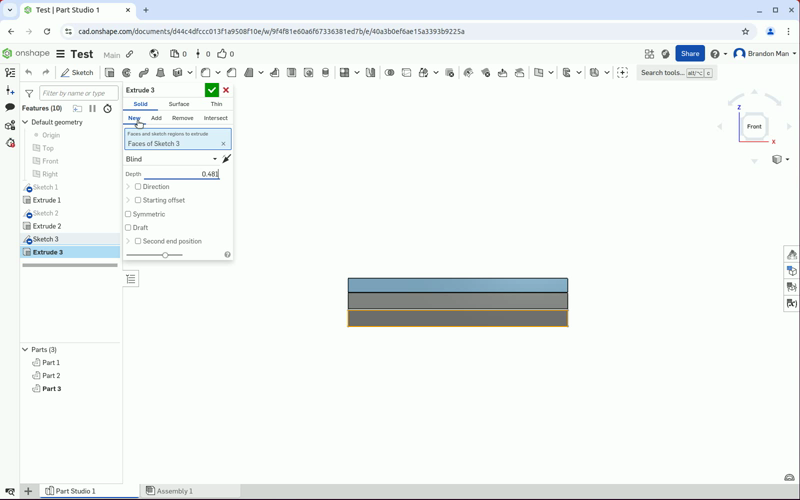
key(enter)
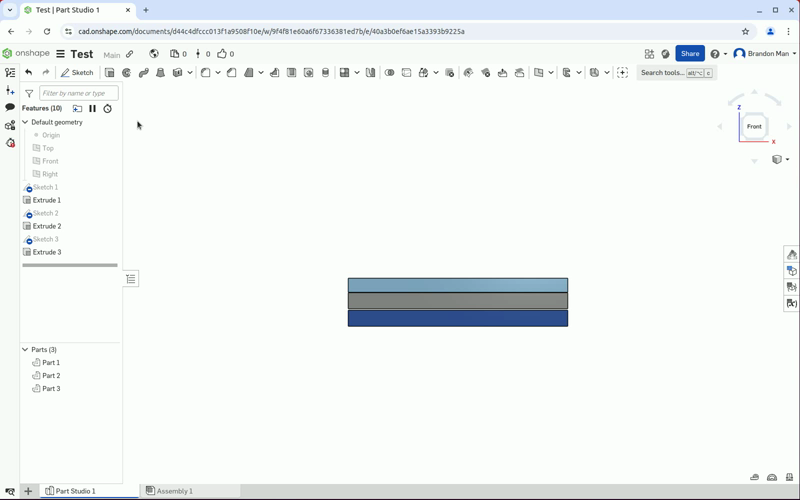
key(shift+h)
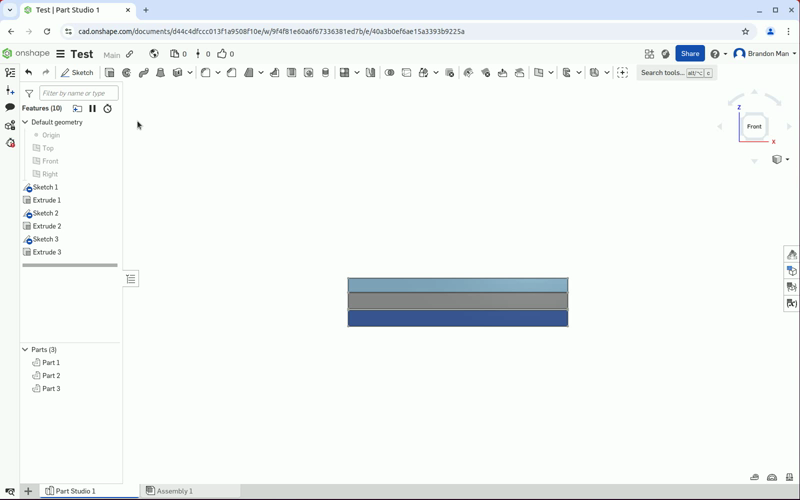
key(shift+h)
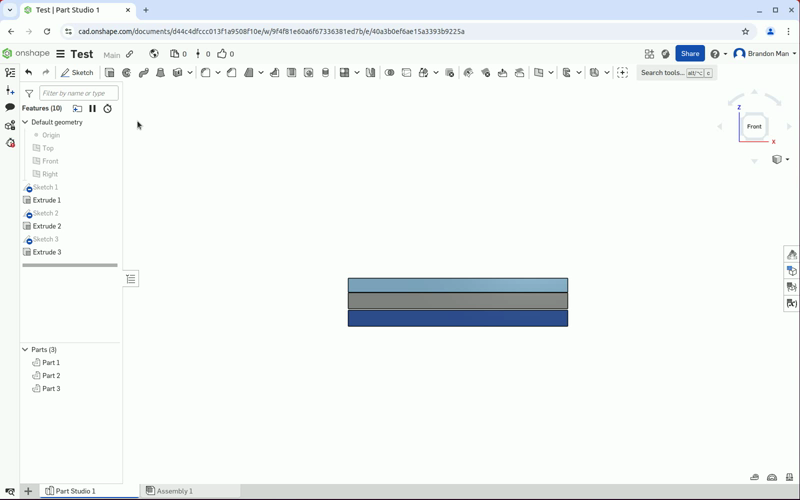
mouse_move(73, 189)
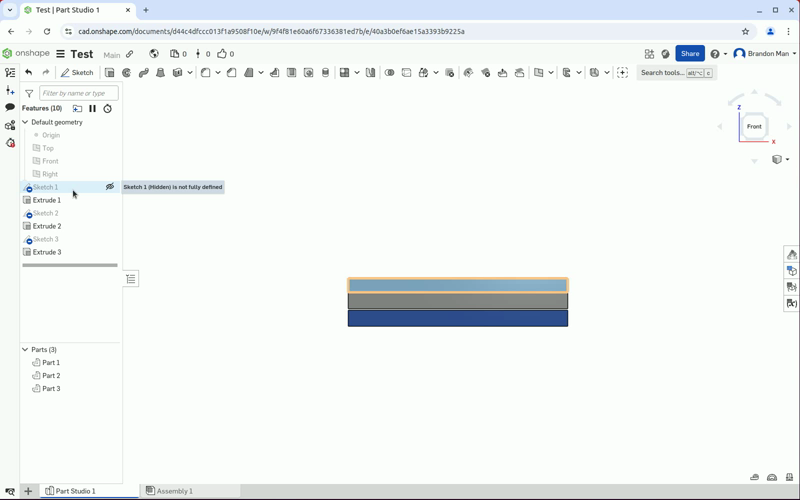
click(73, 189)
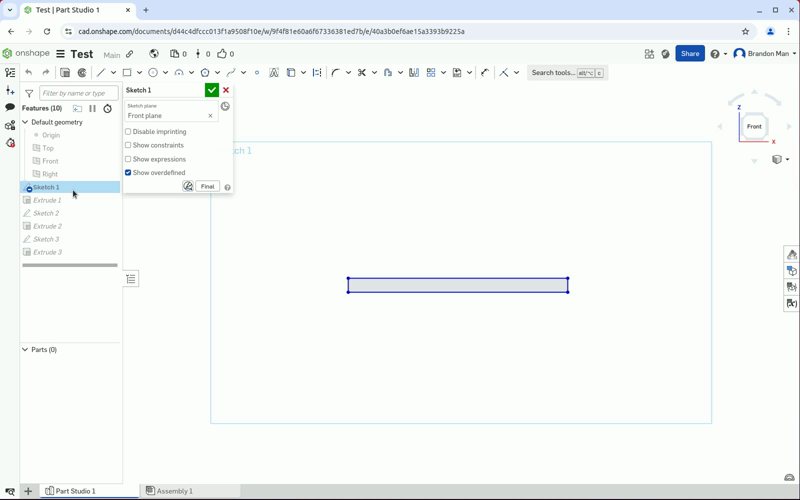
mouse_move(229, 92)
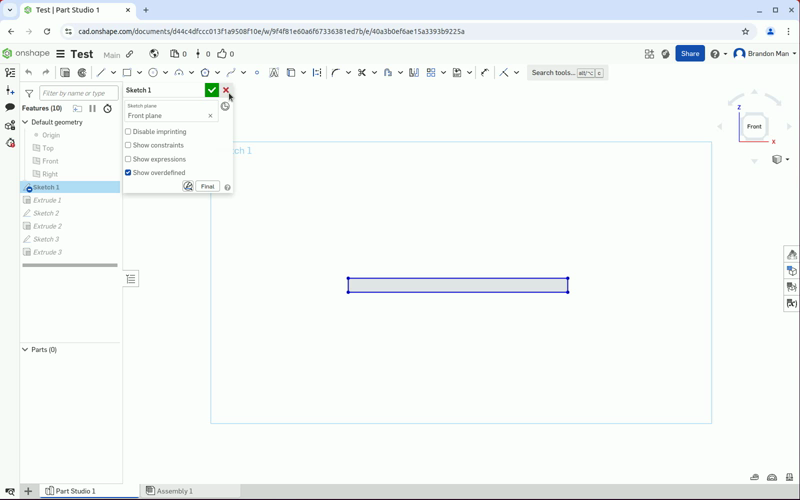
click(229, 92)
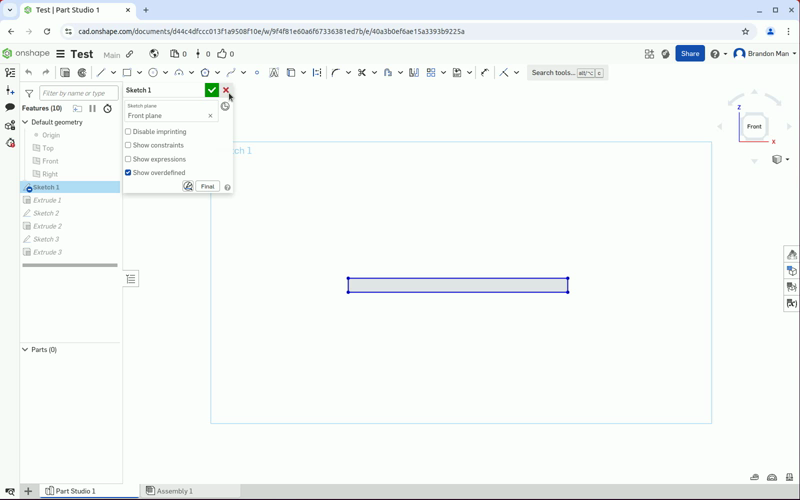
key(shift+s)
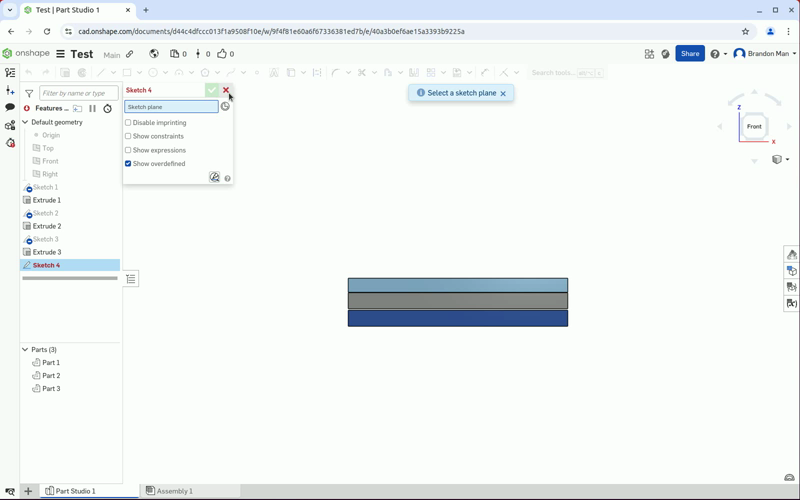
mouse_move(73, 163)
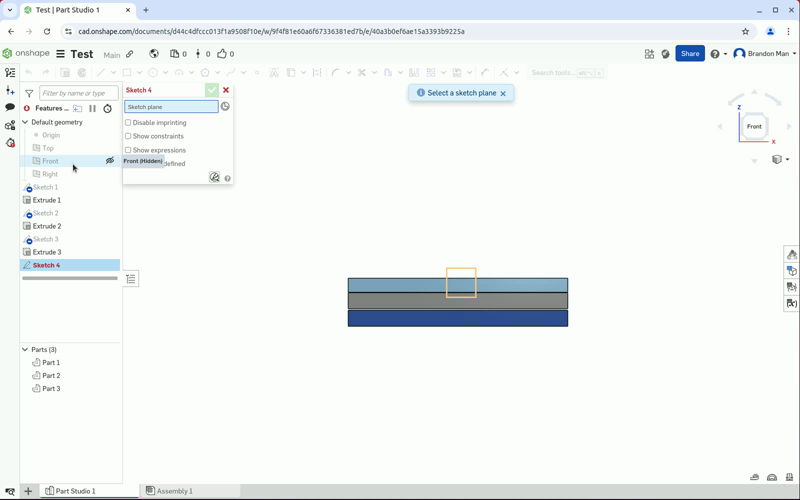
click(73, 163)
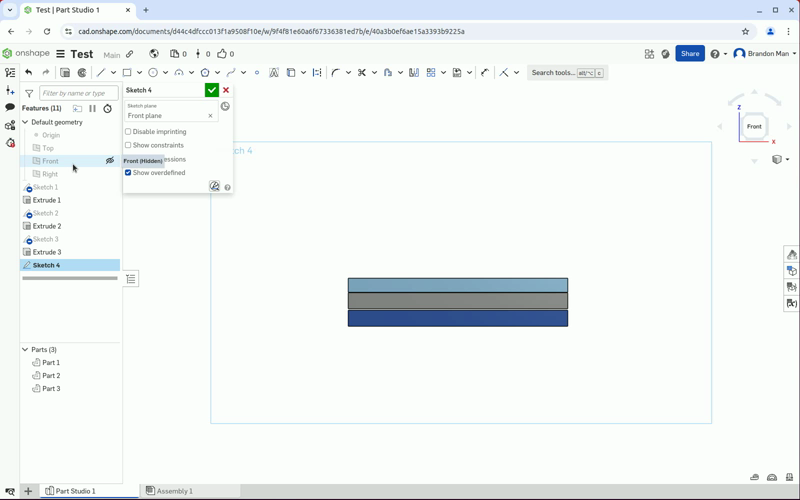
mouse_move(73, 352)
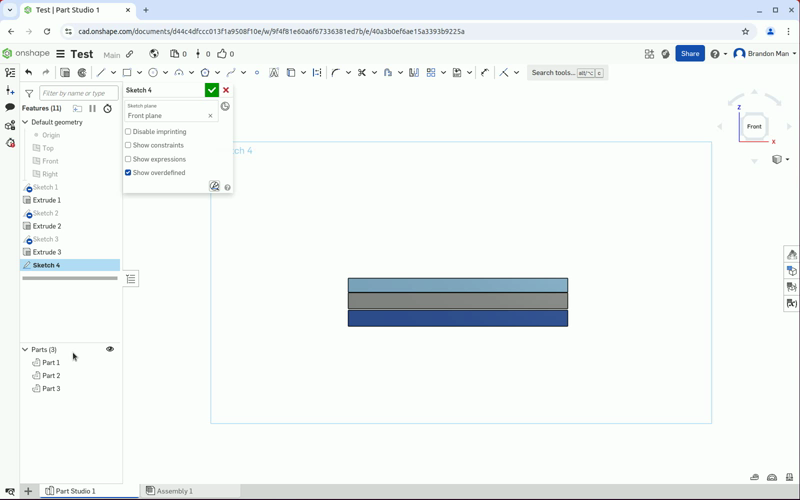
key(y)
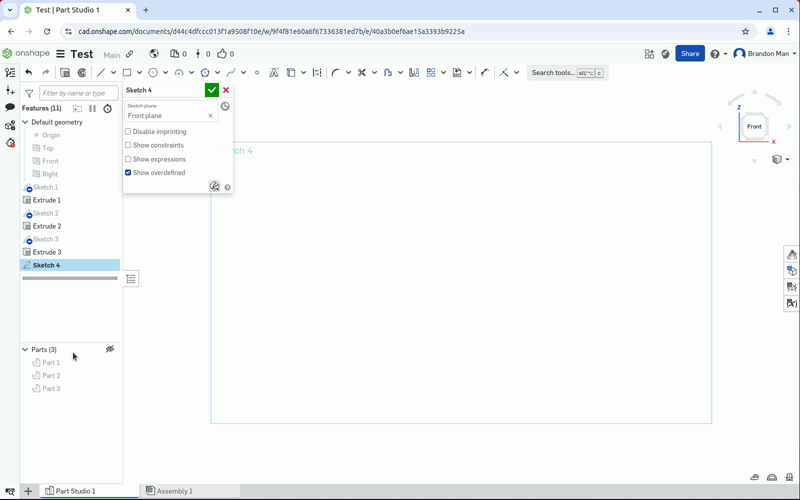
key(l)
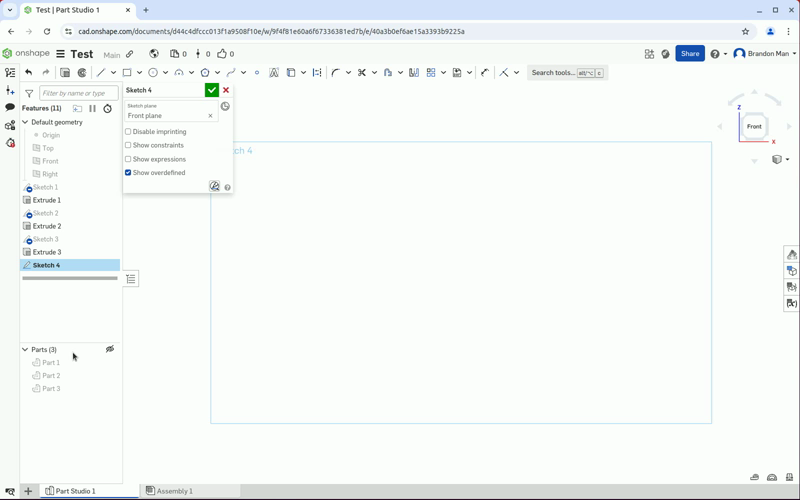
key_down(shift)
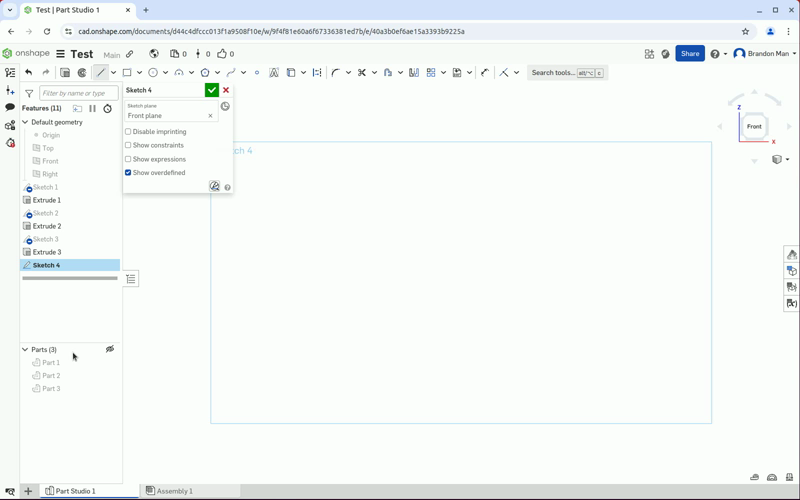
mouse_move(348, 278)
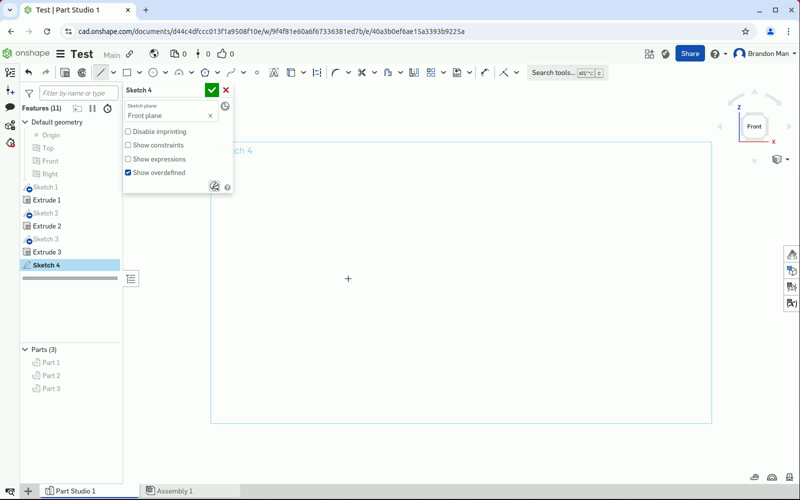
click(348, 278)
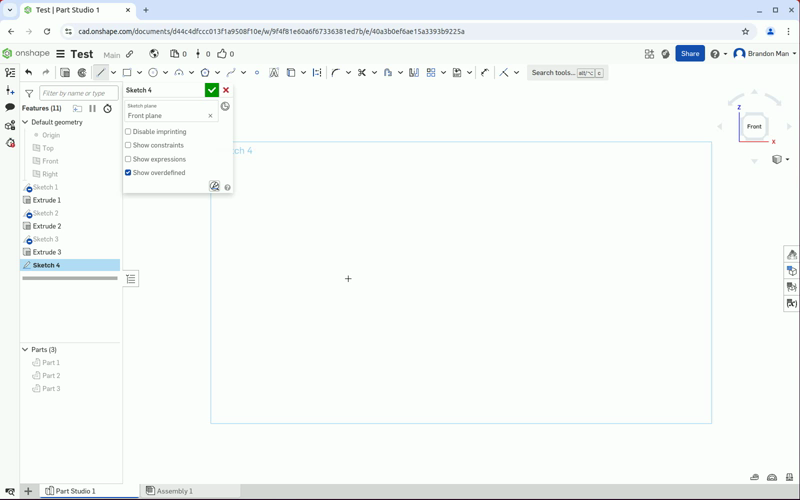
key_up(shift)
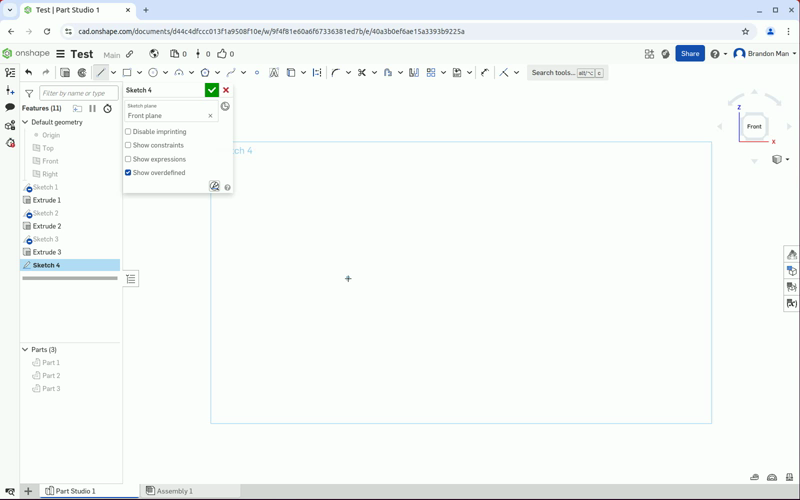
key_down(shift)
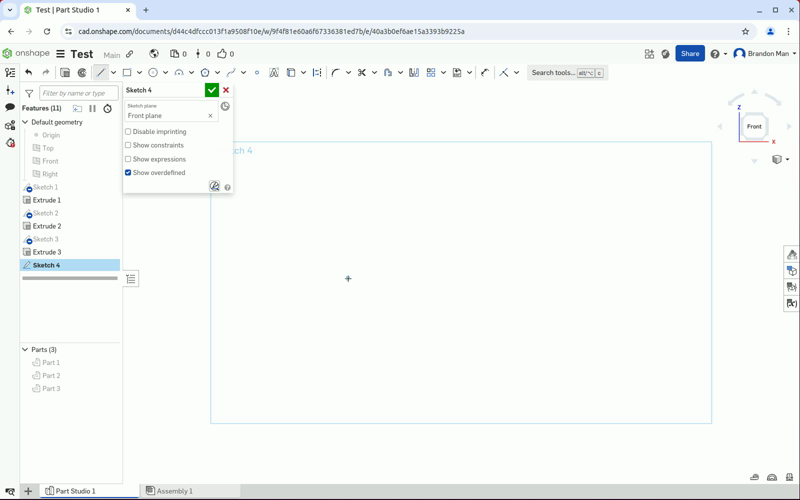
mouse_move(567, 278)
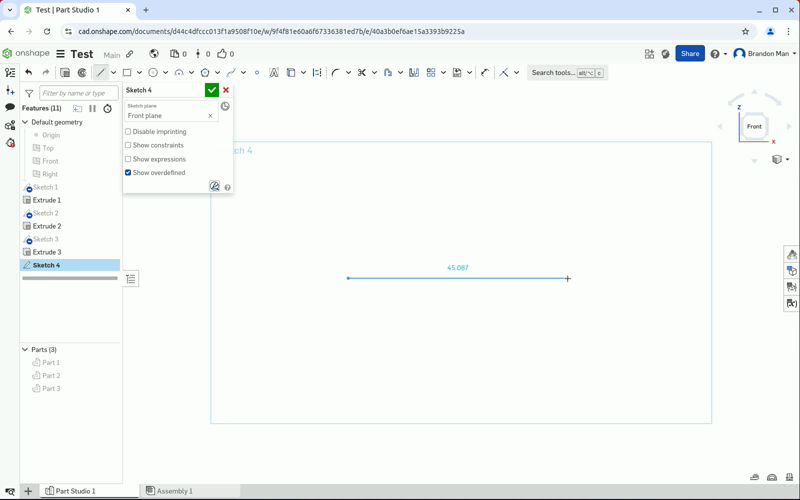
click(567, 278)
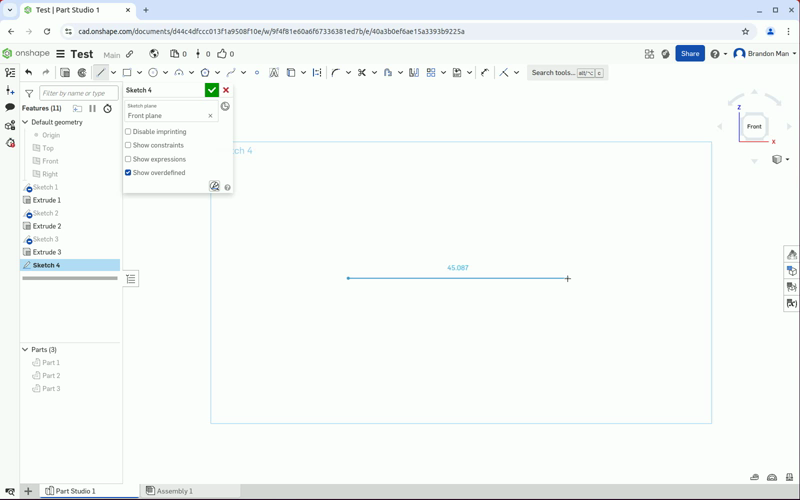
key_up(shift)
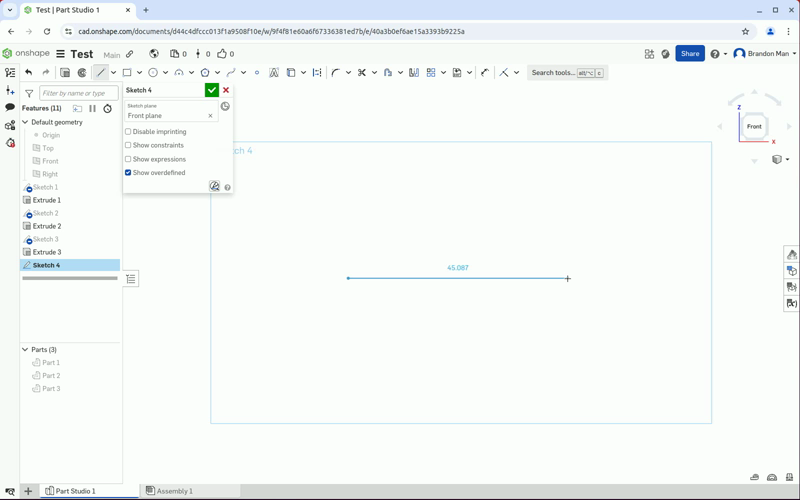
key_down(shift)
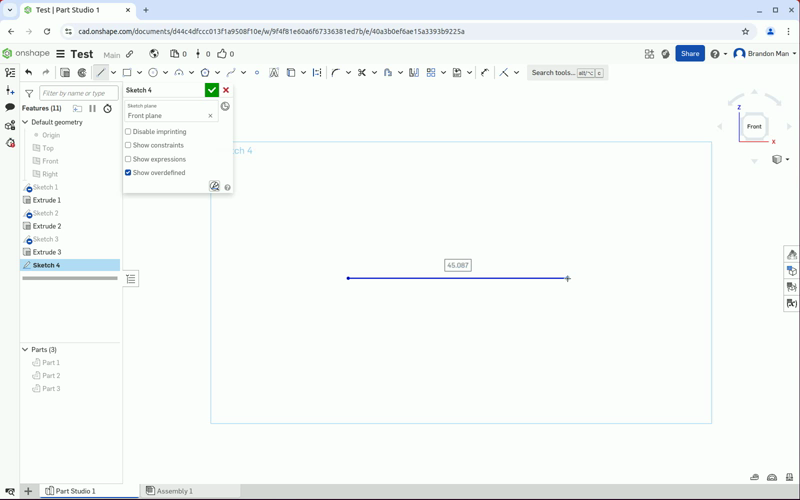
mouse_move(589, 278)
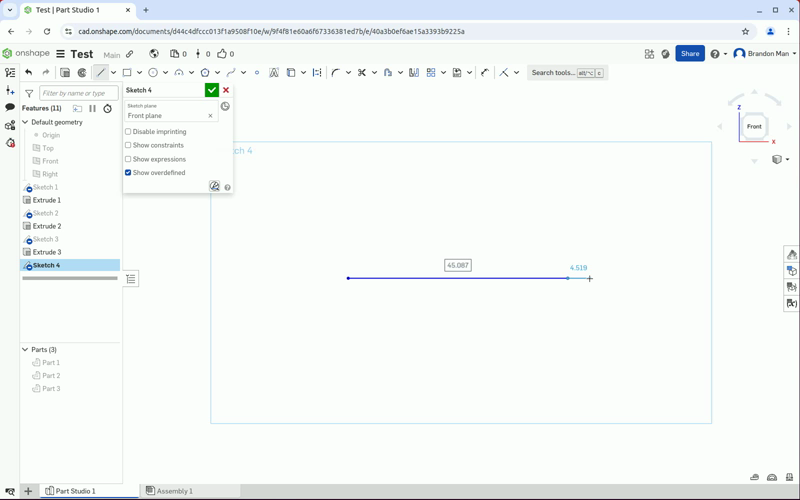
mouse_move(567, 262)
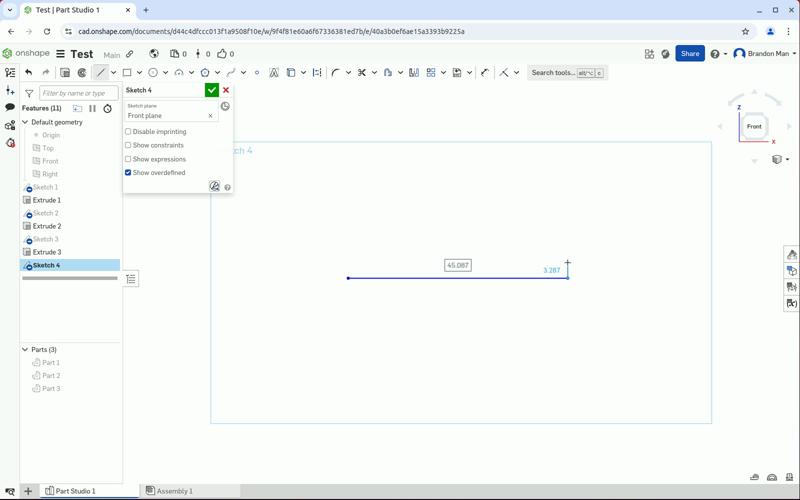
click(567, 262)
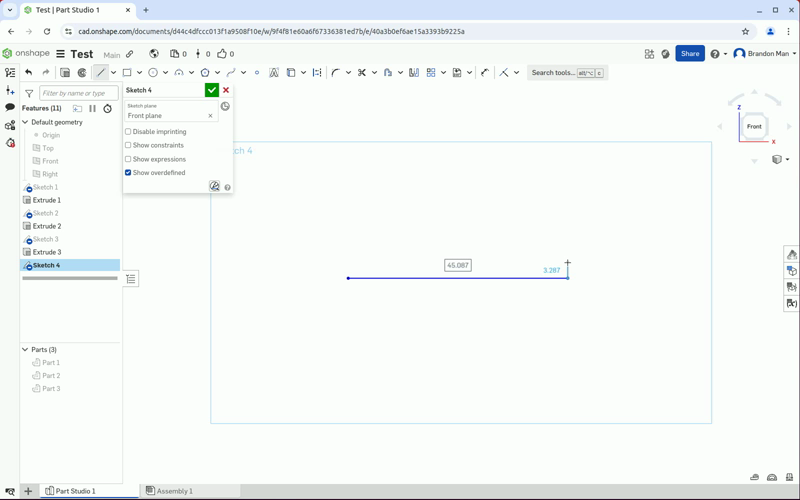
key_up(shift)
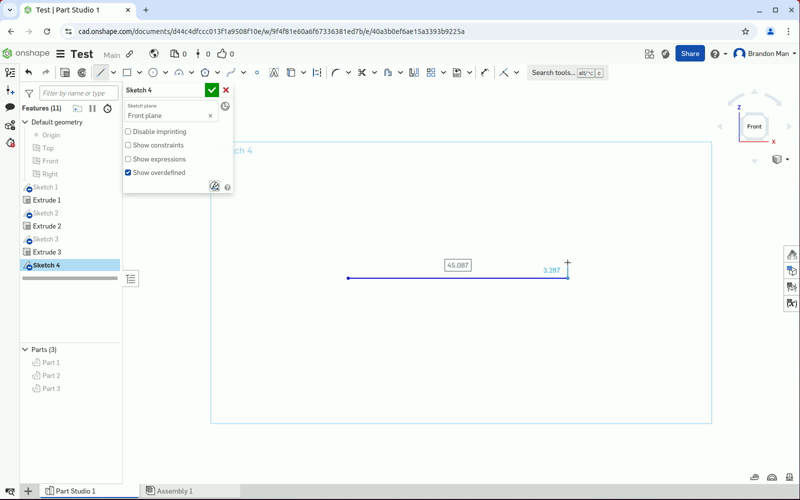
key_down(shift)
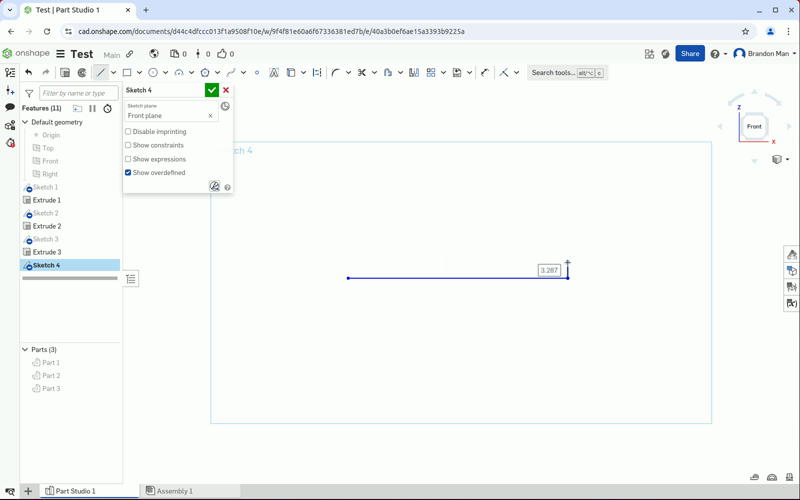
mouse_move(348, 262)
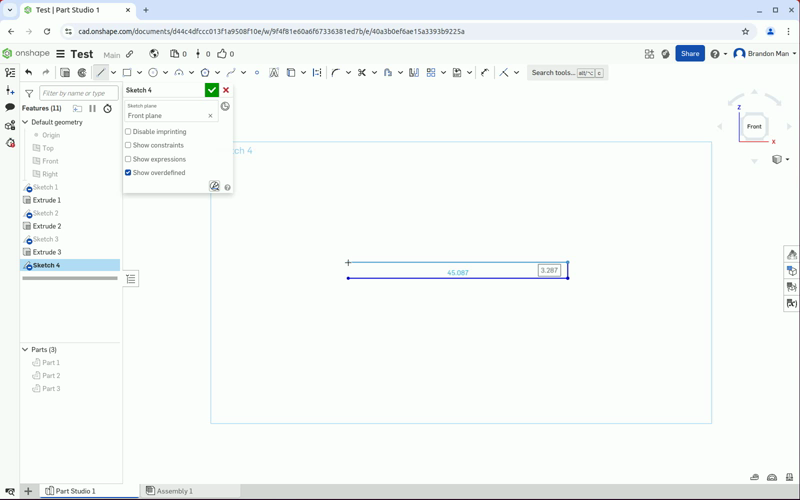
click(348, 262)
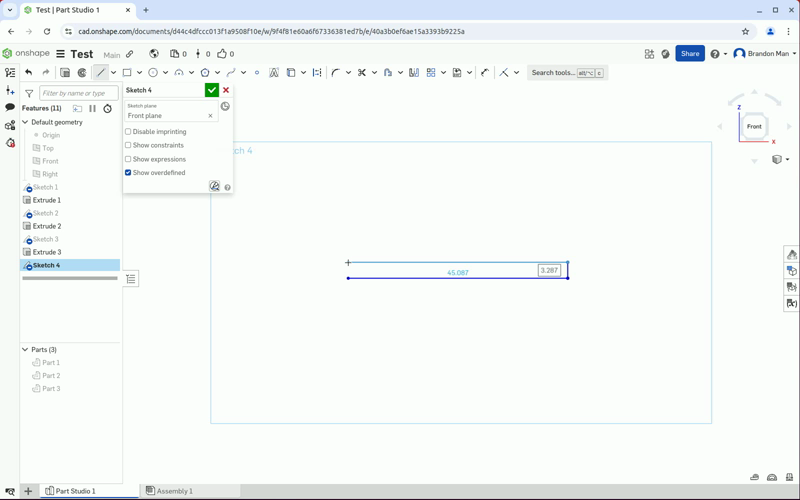
key_up(shift)
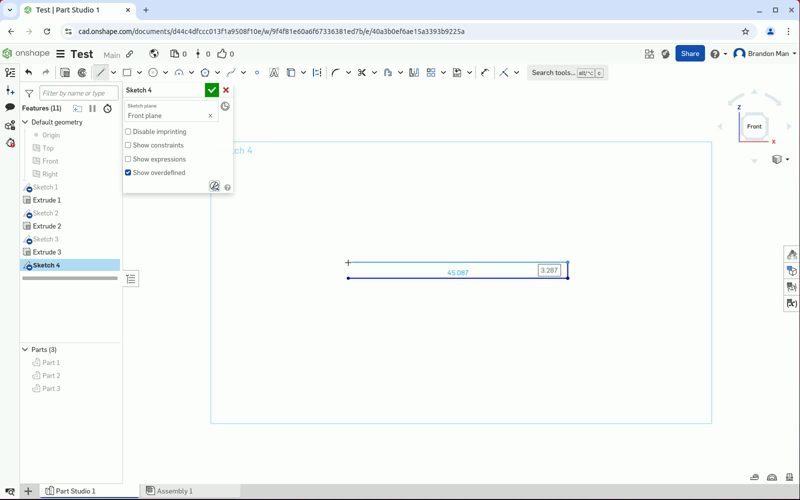
mouse_move(378, 262)
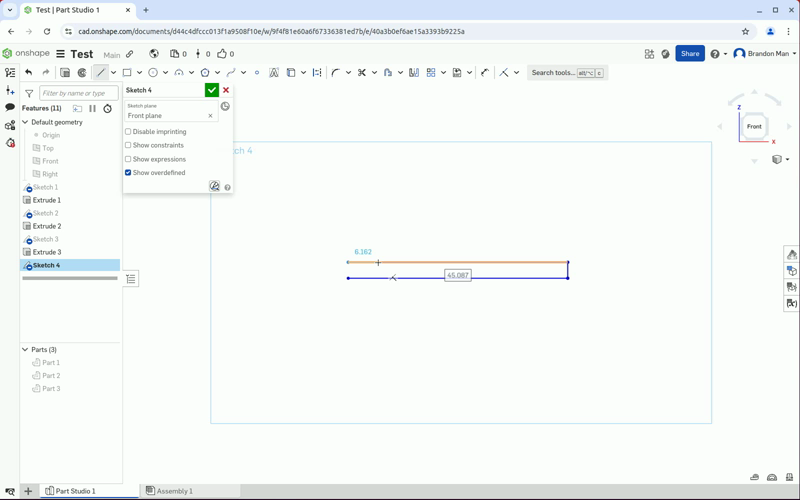
key_down(shift)
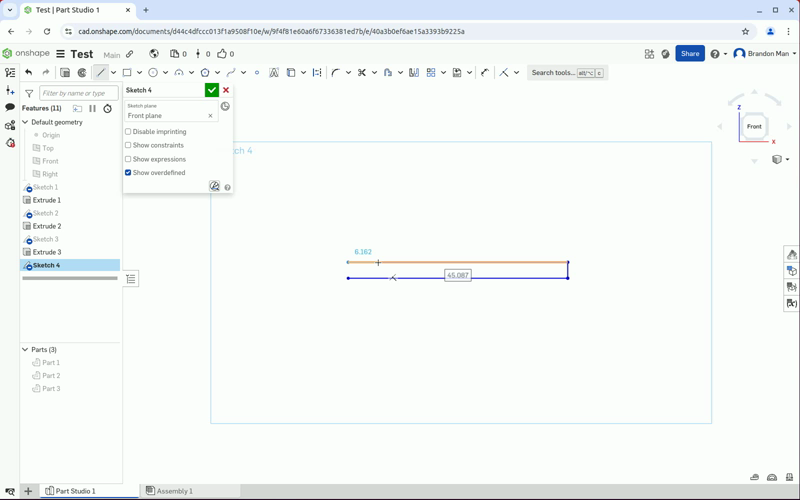
mouse_move(348, 278)
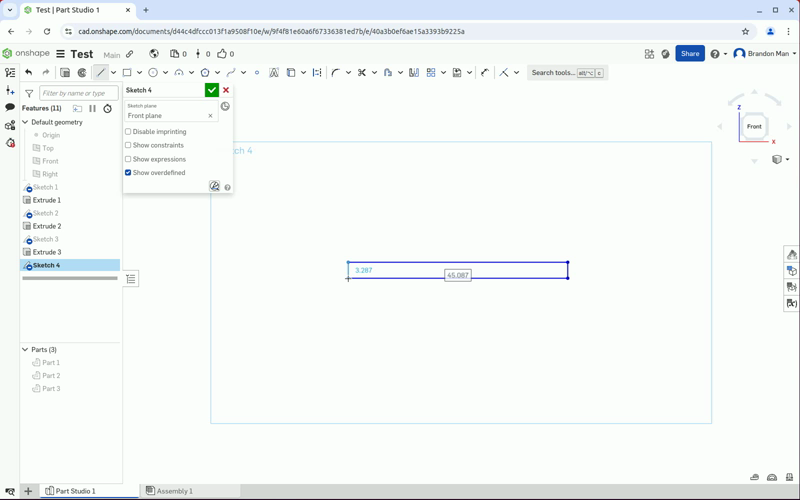
key_up(shift)
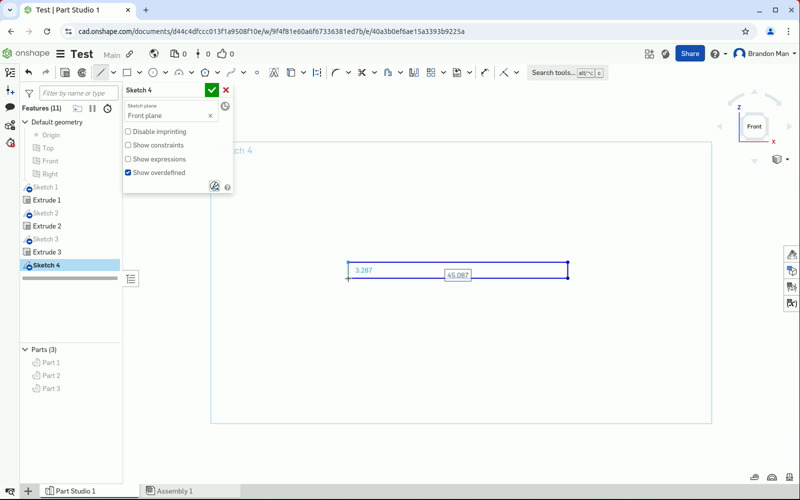
click(348, 278)
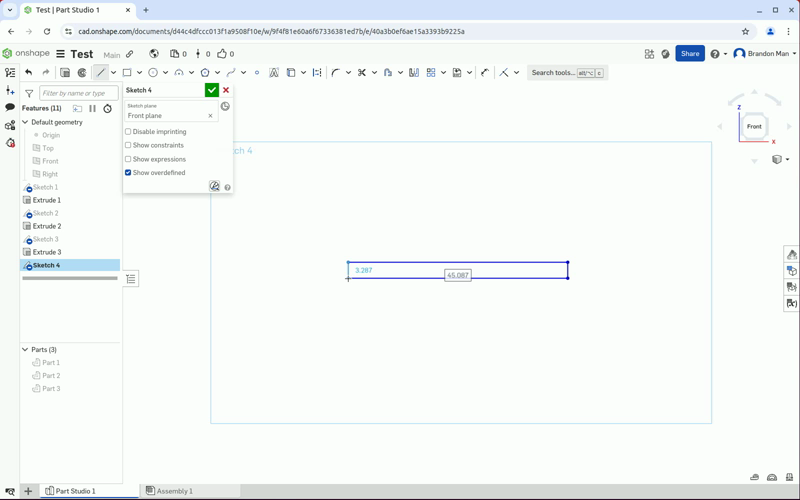
key(esc)
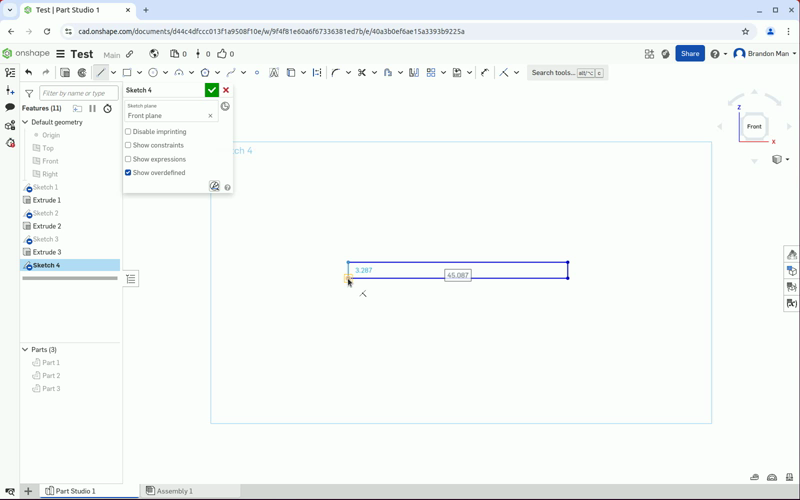
mouse_move(408, 269)
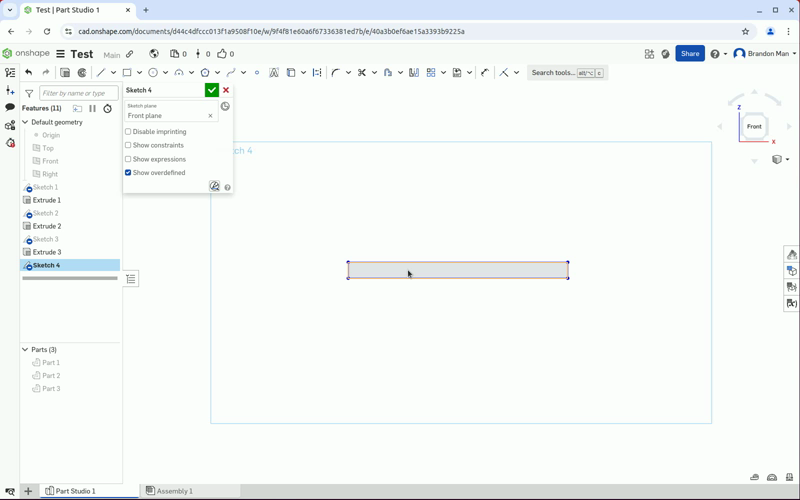
click(408, 269)
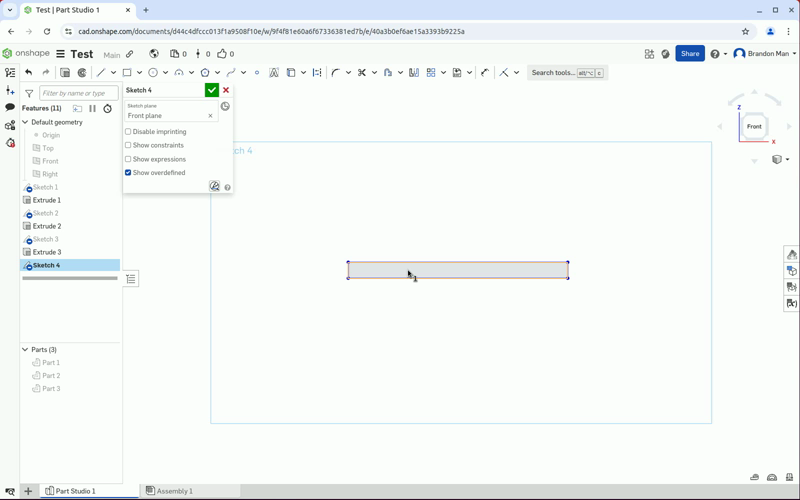
mouse_move(73, 352)
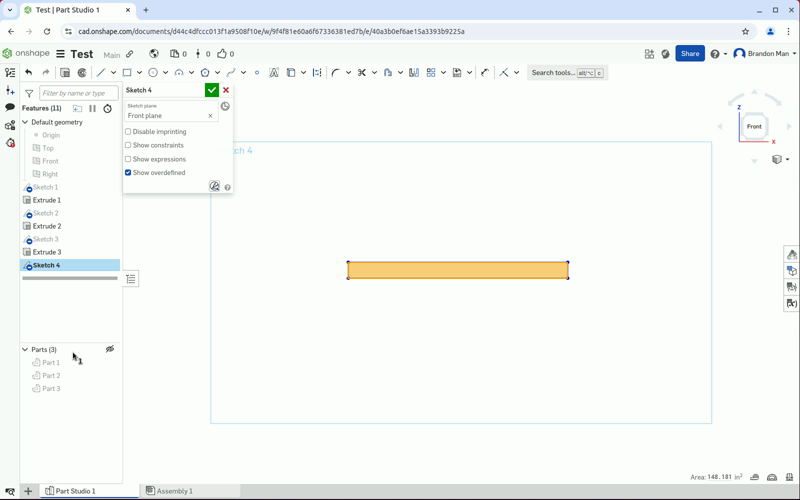
key(shift+y)
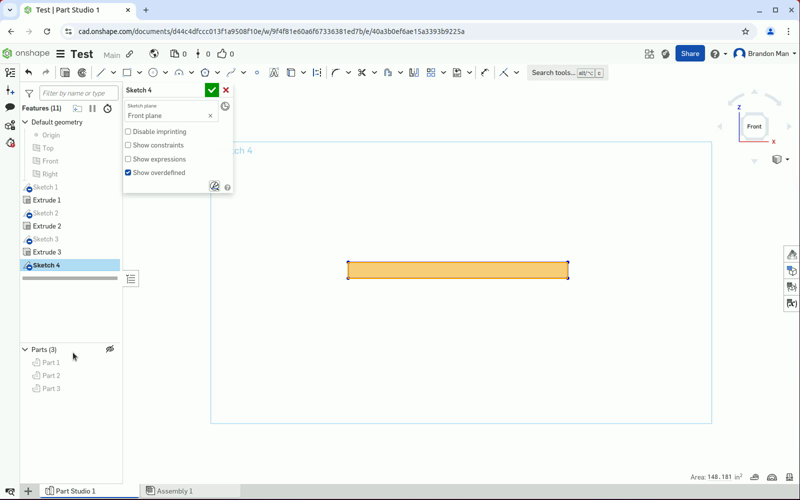
key(shift+e)
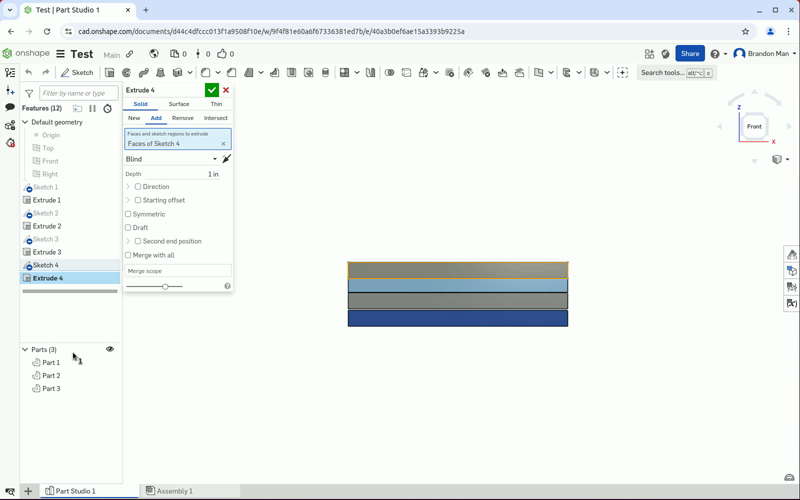
mouse_move(143, 106)
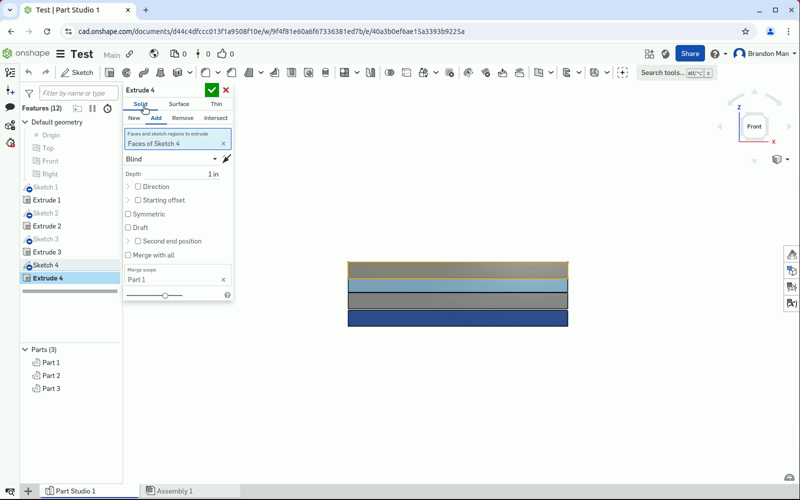
click(143, 106)
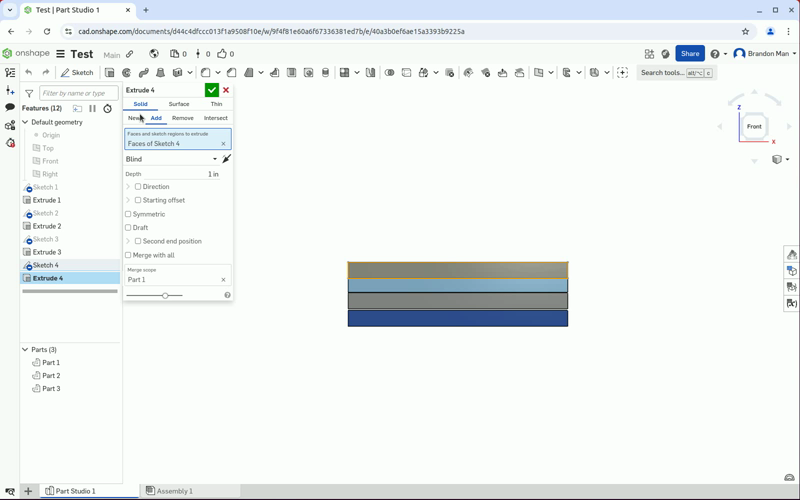
mouse_move(137, 120)
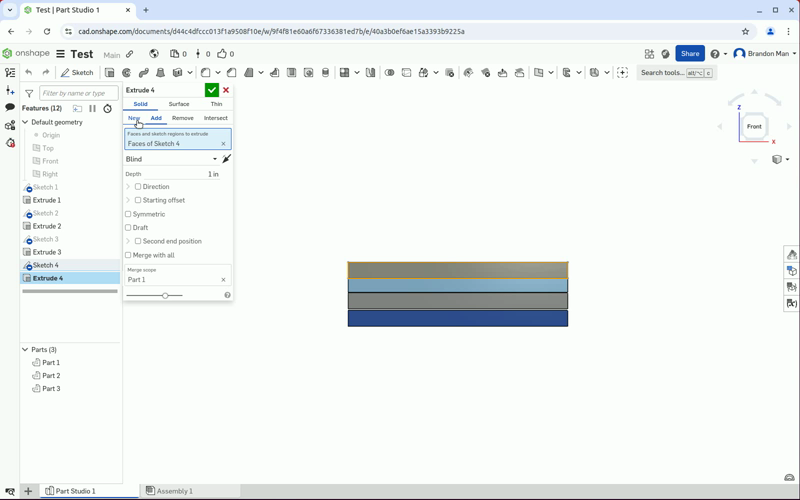
click(137, 120)
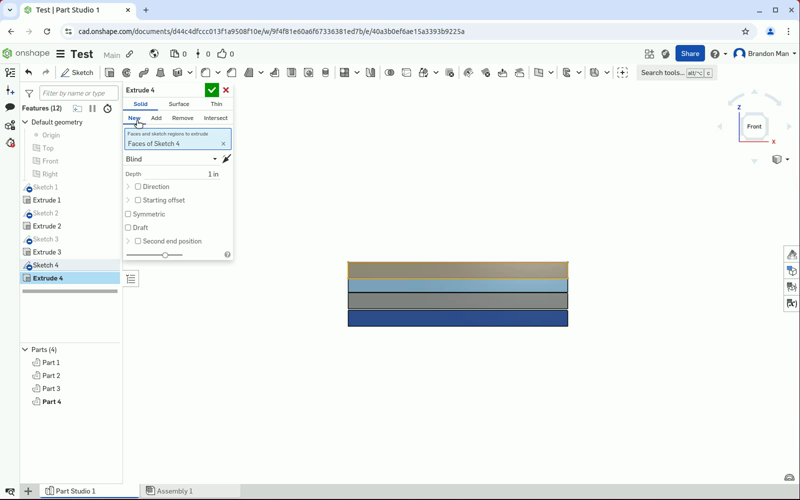
key(tab, 4)
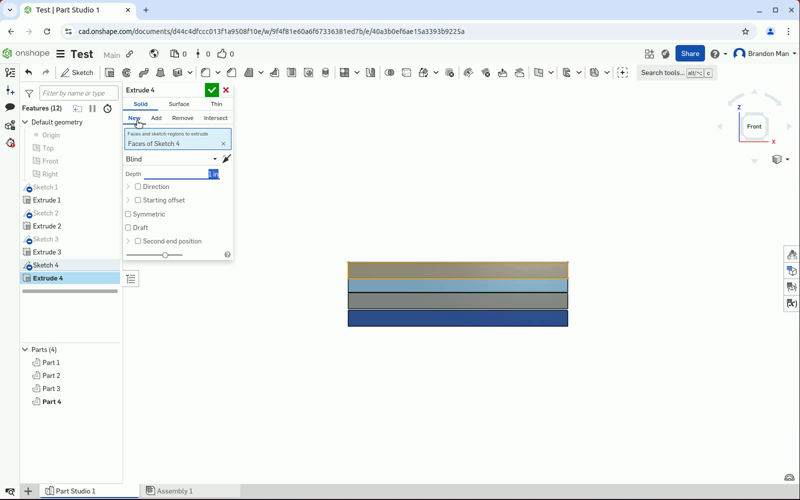
text(0.481)
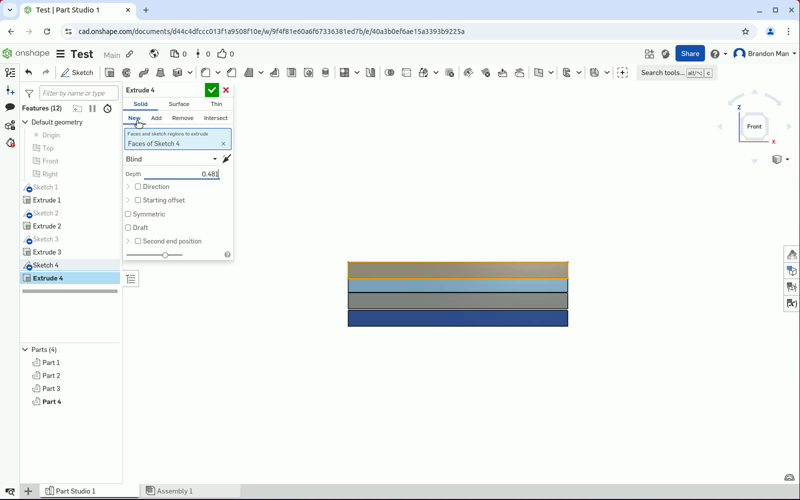
key(enter)
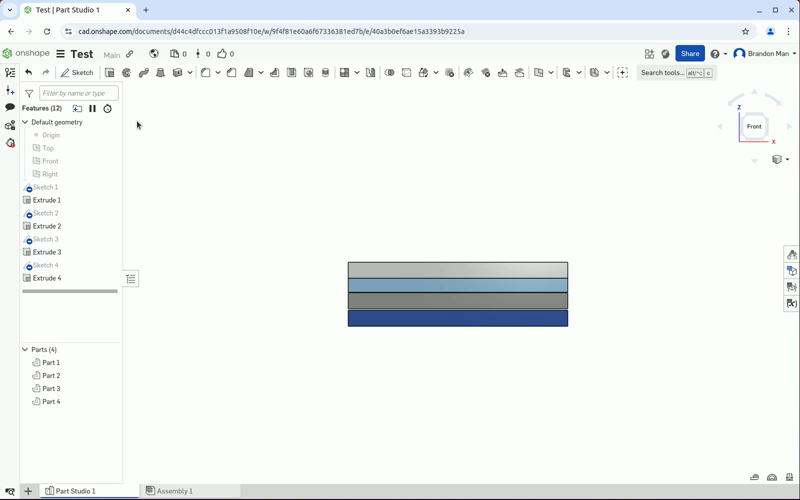
key(shift+h)
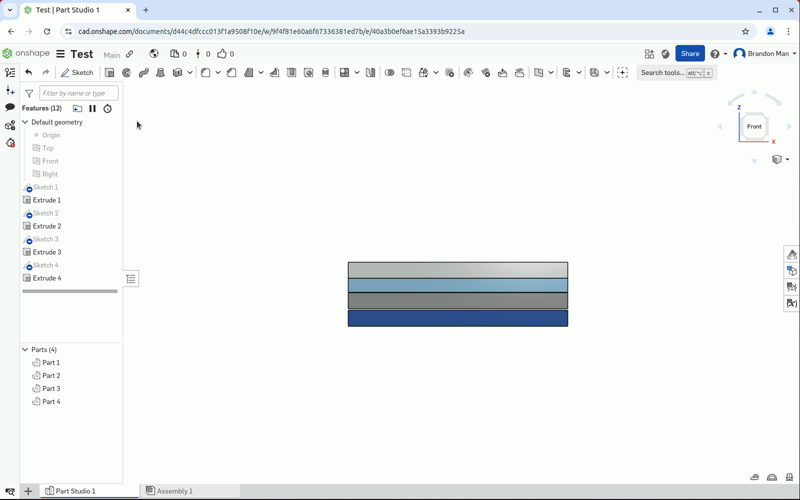
key(shift+h)
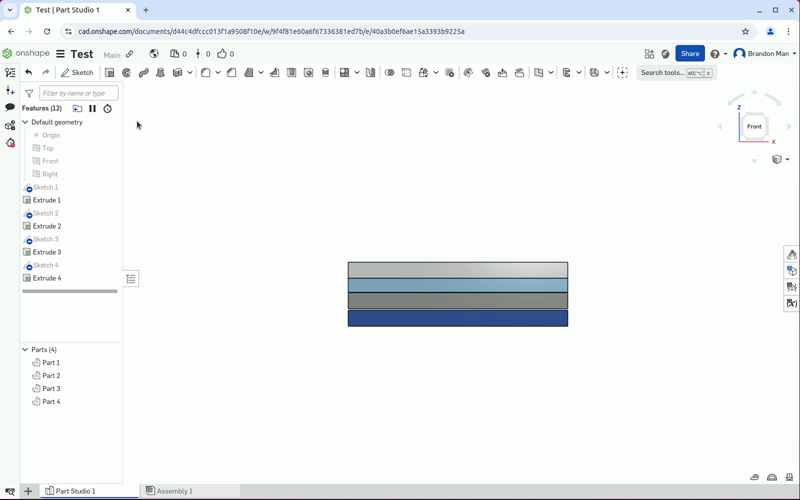
mouse_move(73, 189)
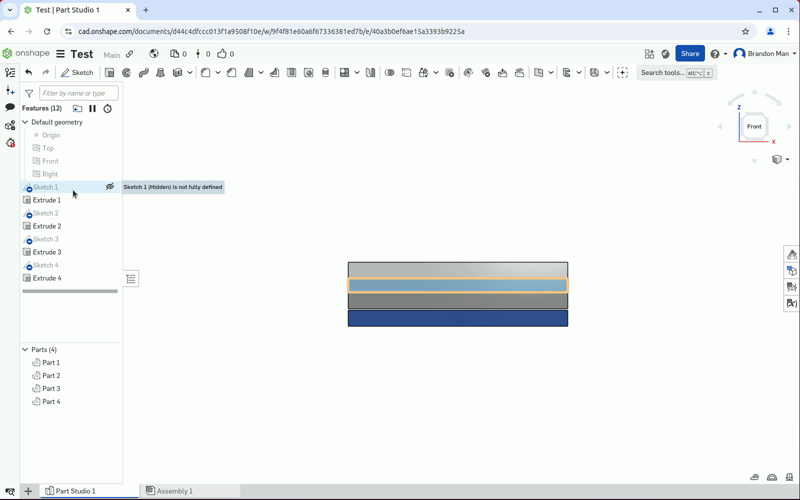
click(73, 189)
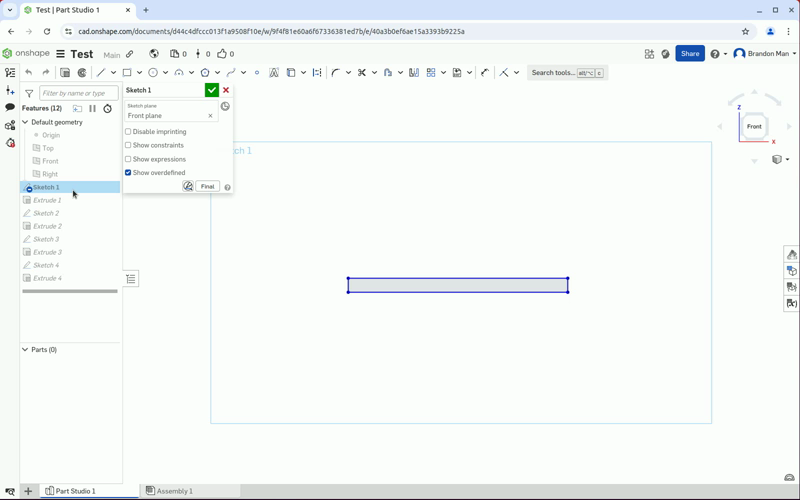
mouse_move(229, 92)
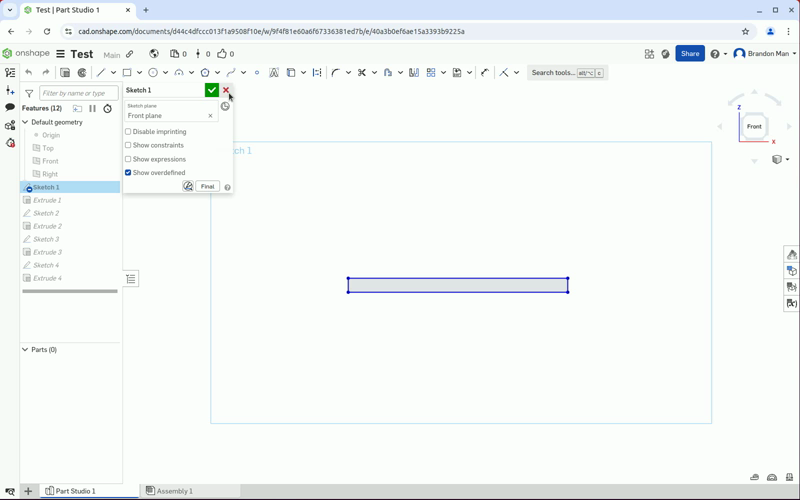
click(229, 92)
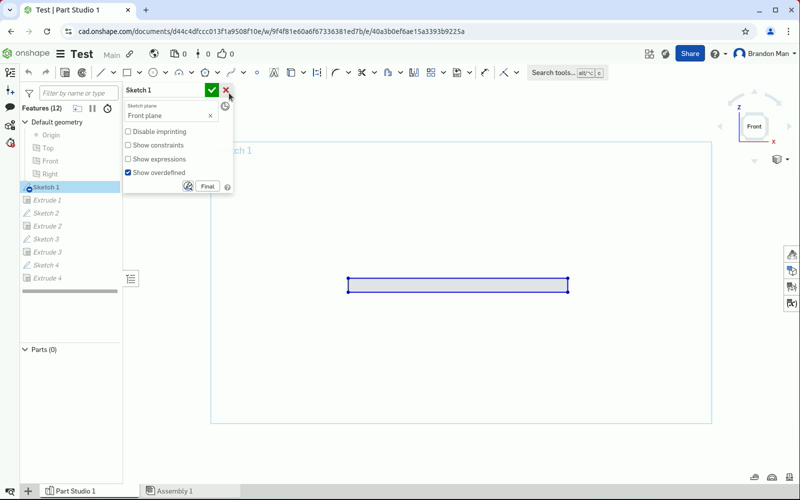
key(shift+s)
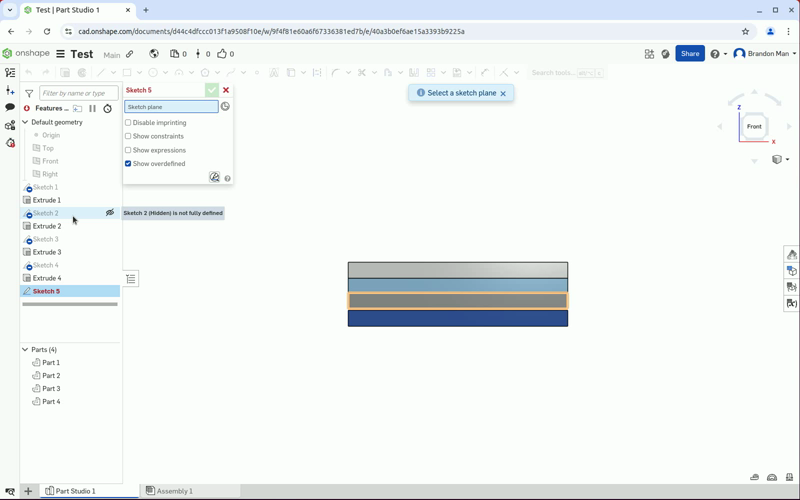
scroll(3)
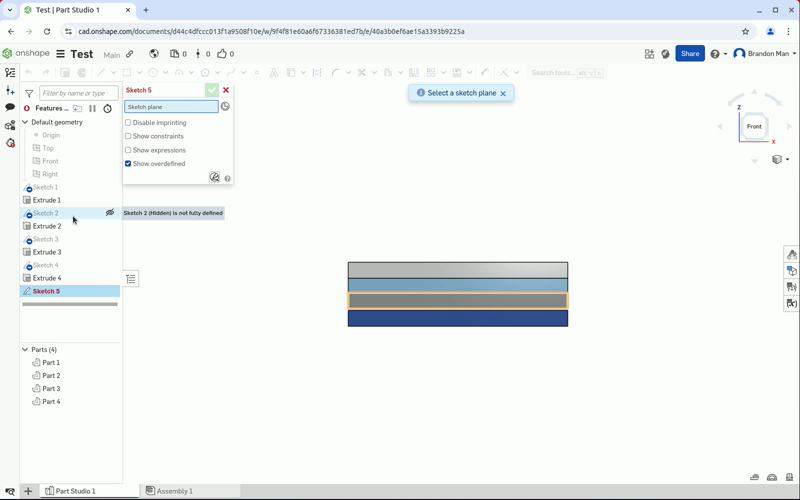
mouse_move(73, 163)
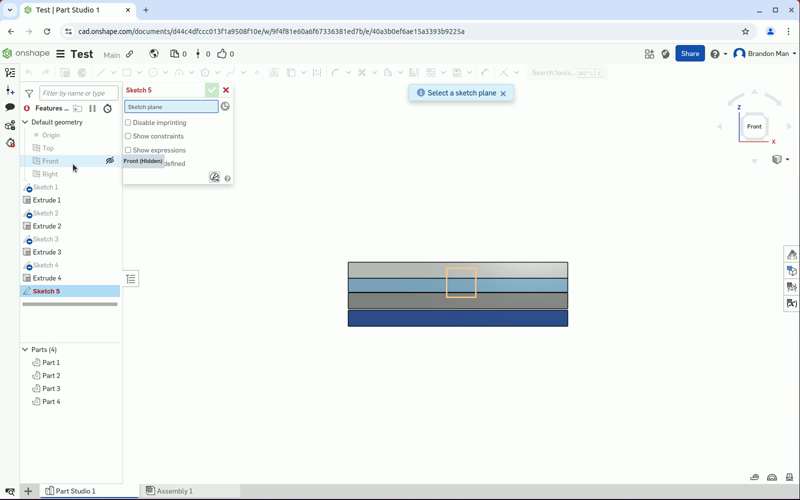
click(73, 163)
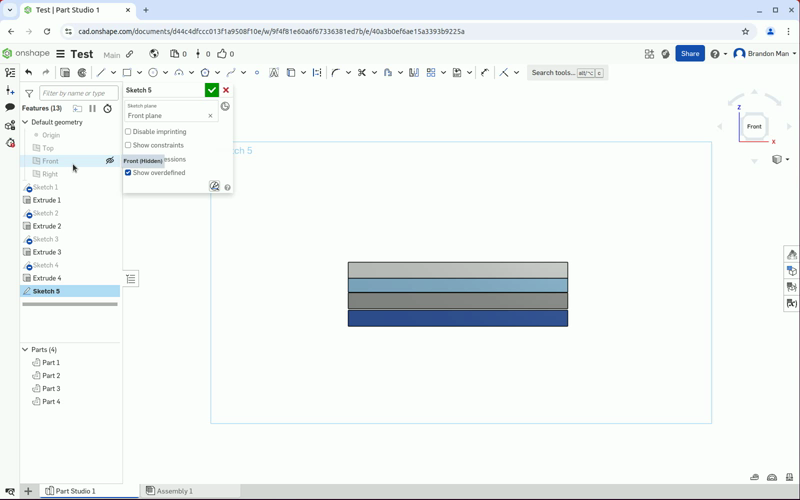
mouse_move(73, 352)
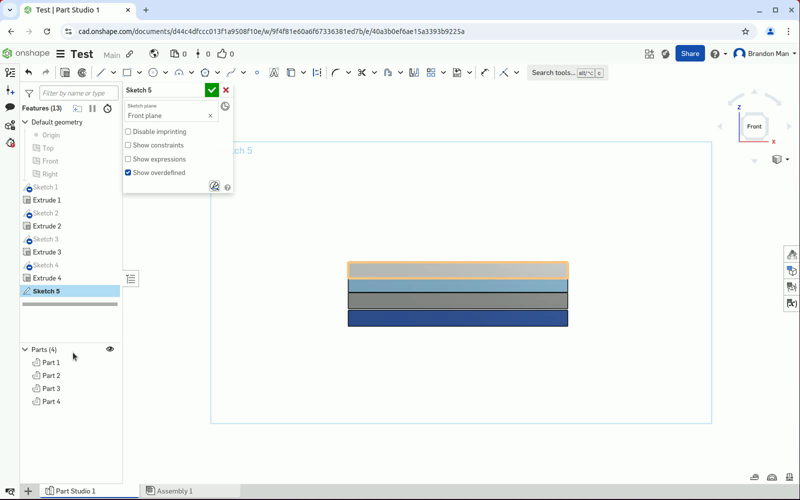
key(y)
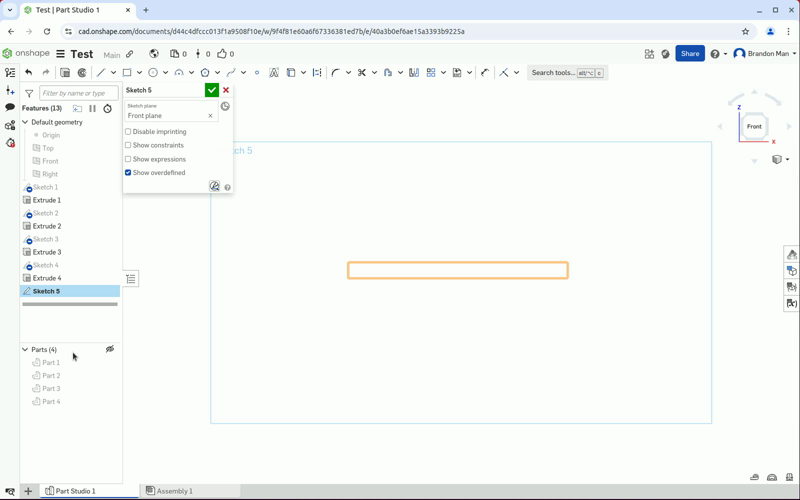
key(l)
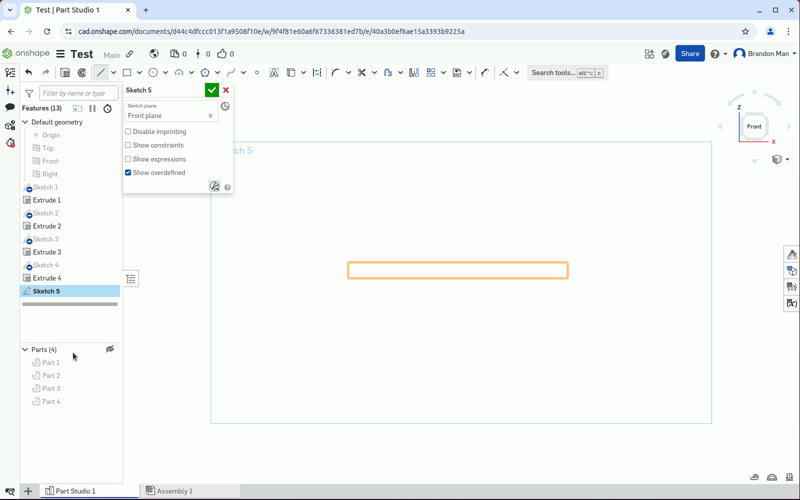
key_down(shift)
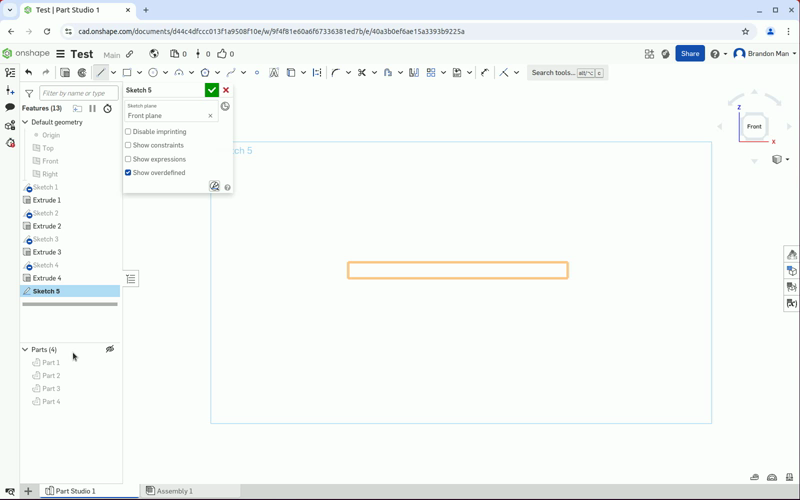
mouse_move(348, 260)
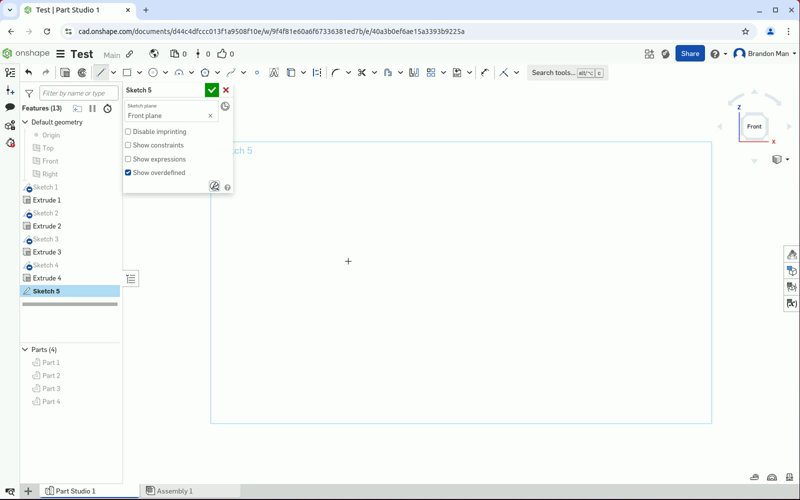
click(348, 260)
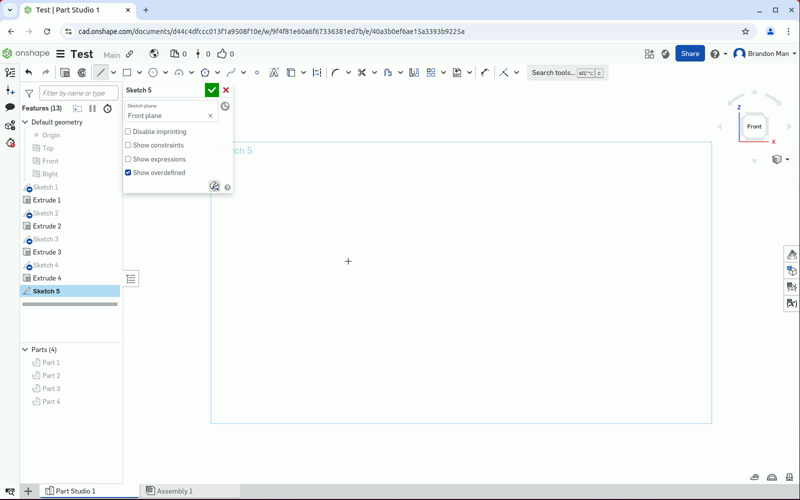
key_up(shift)
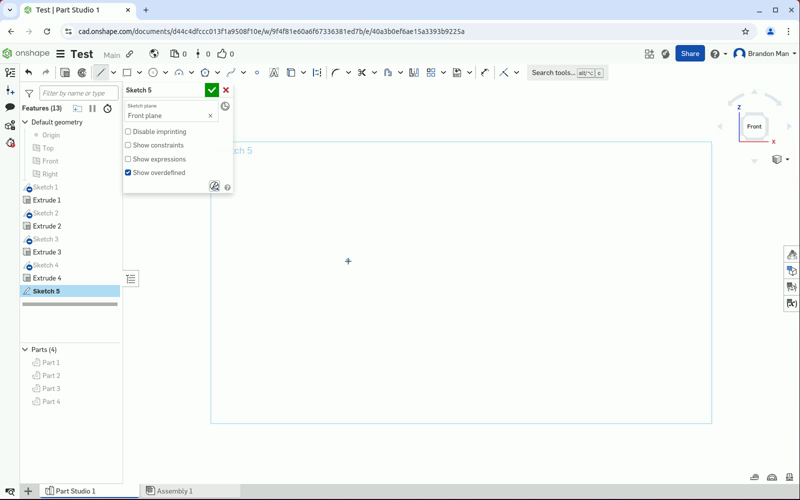
key_down(shift)
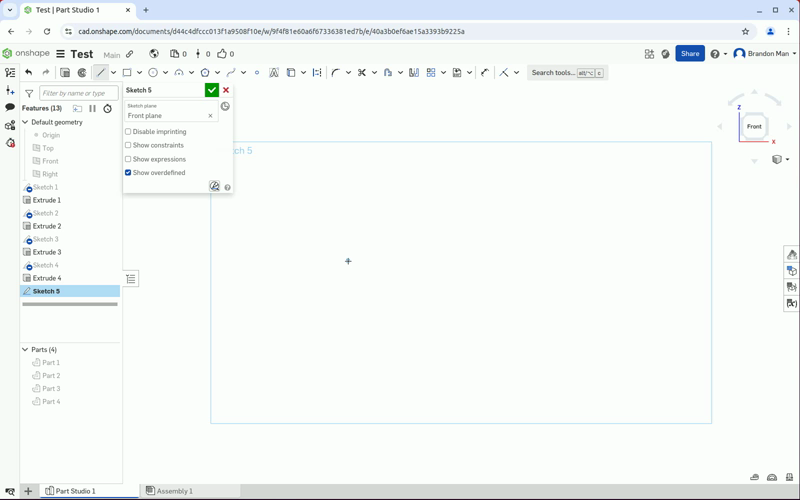
mouse_move(567, 260)
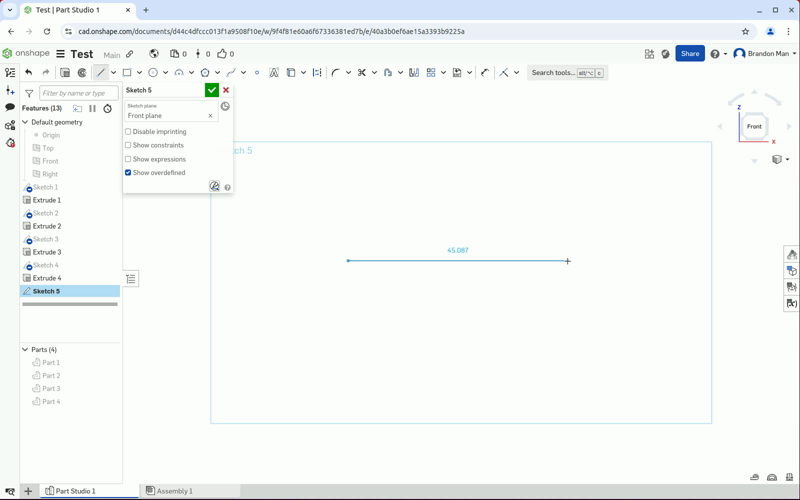
click(567, 260)
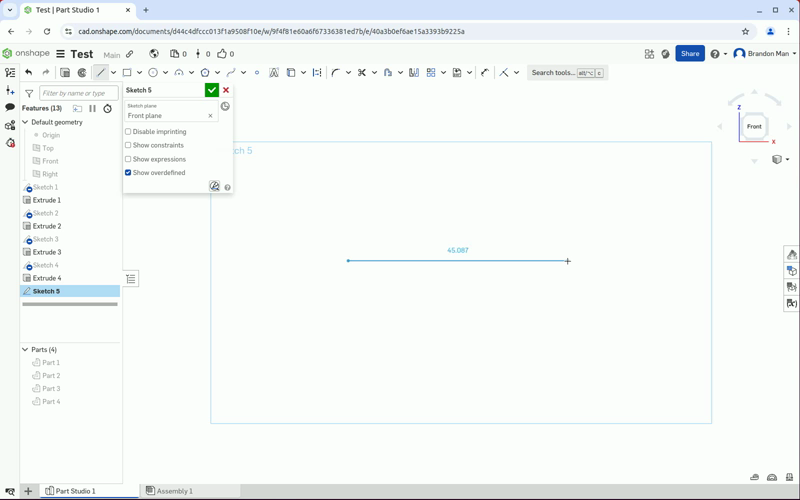
key_up(shift)
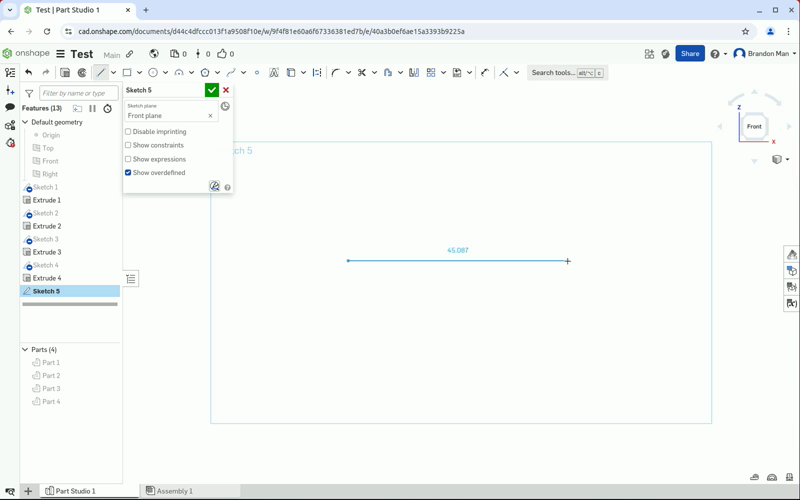
key_down(shift)
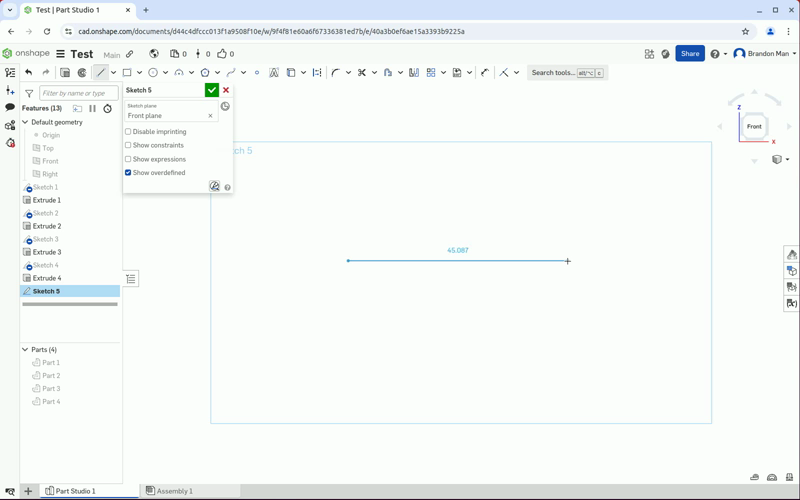
mouse_move(589, 260)
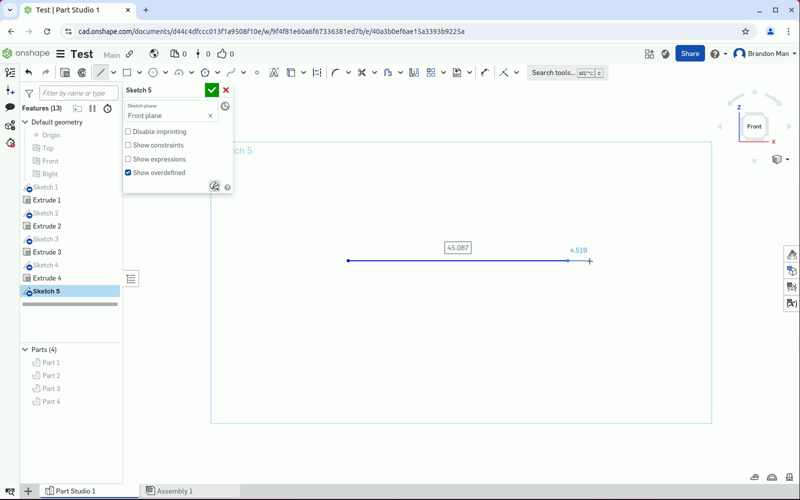
mouse_move(567, 244)
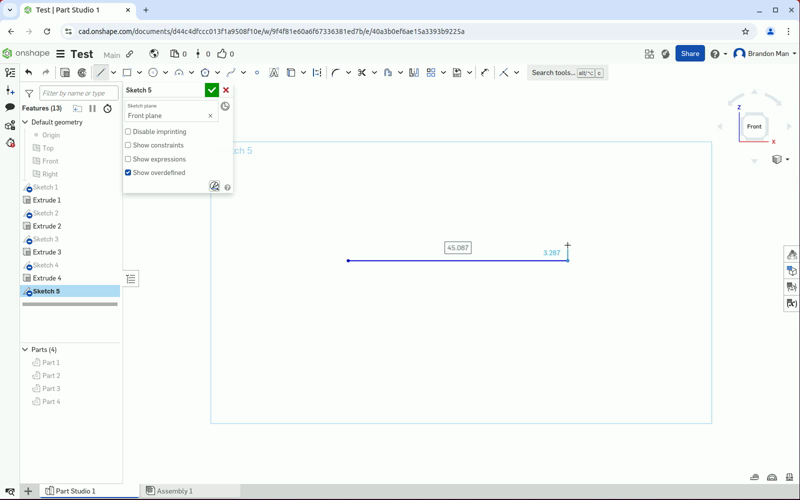
click(567, 244)
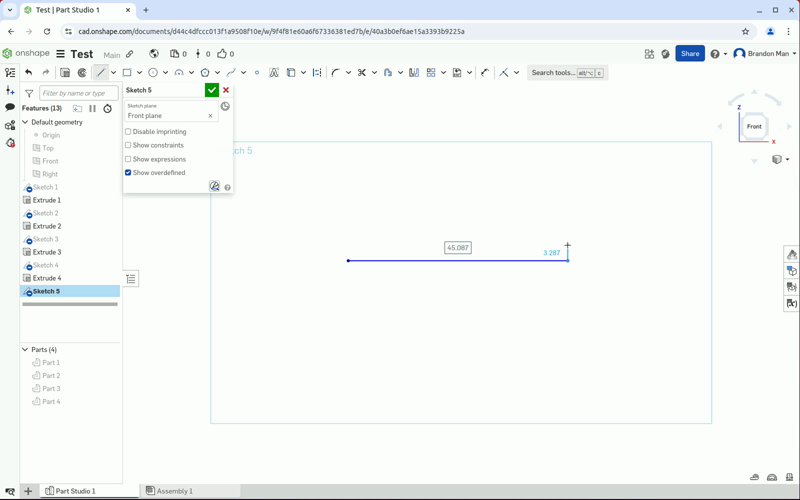
key_up(shift)
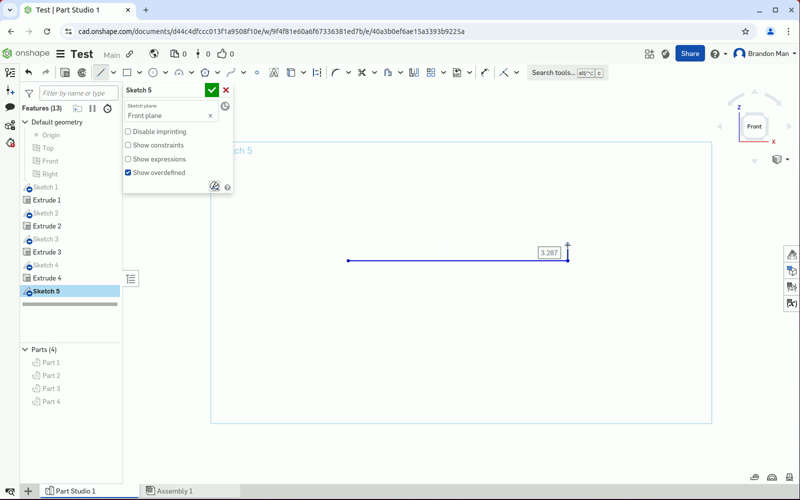
key_down(shift)
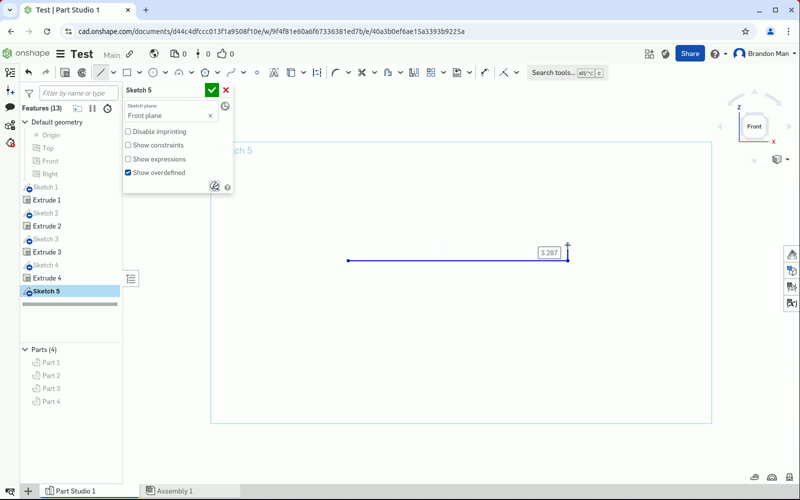
mouse_move(348, 244)
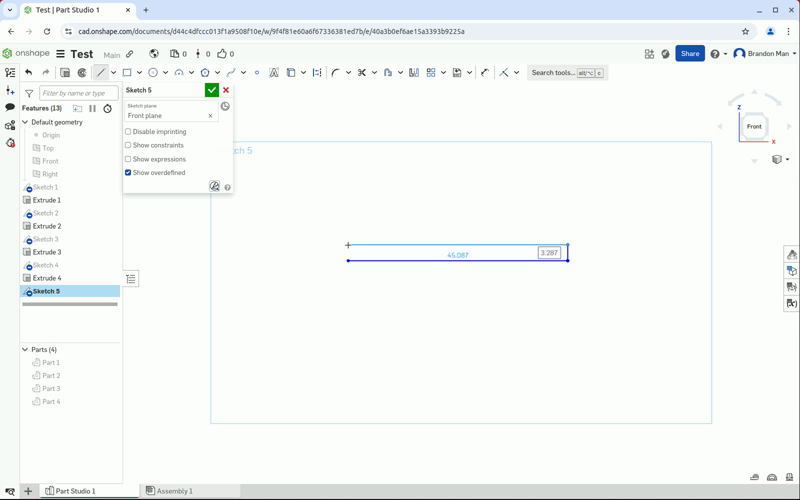
click(348, 244)
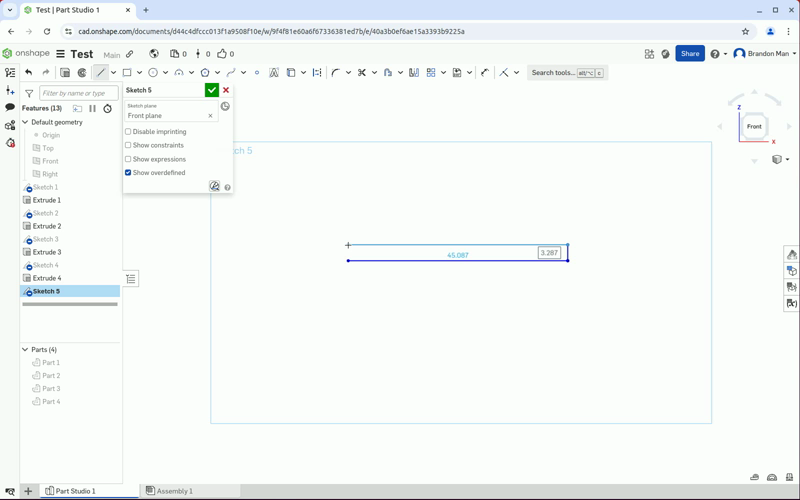
key_up(shift)
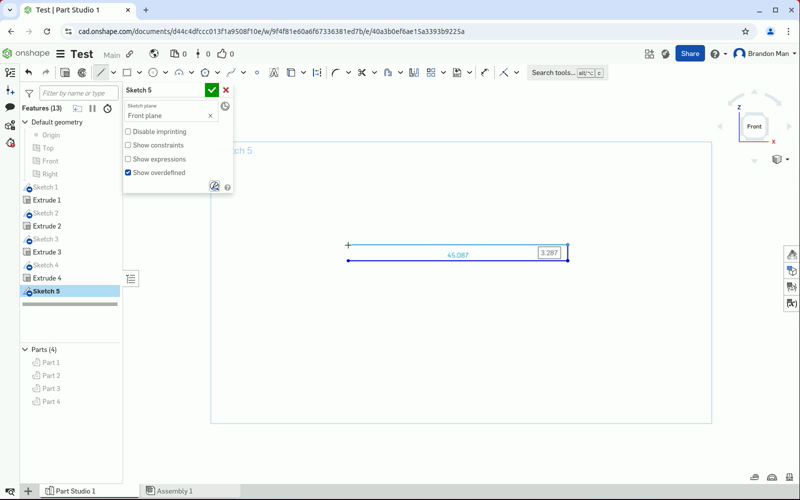
mouse_move(378, 244)
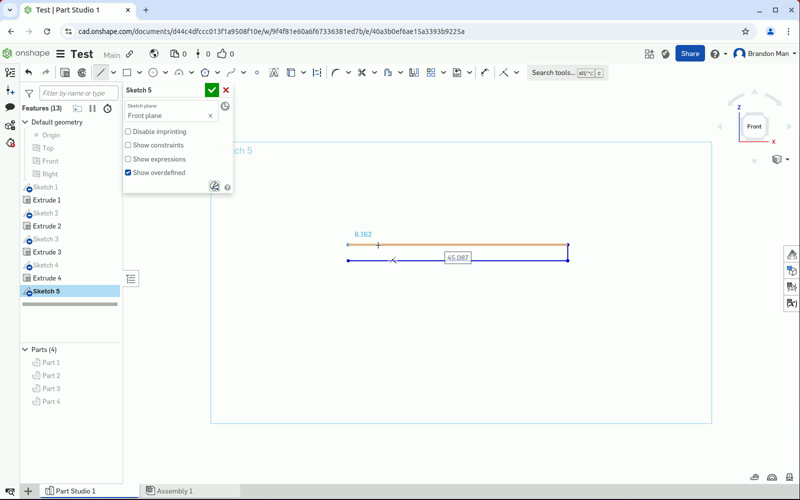
key_down(shift)
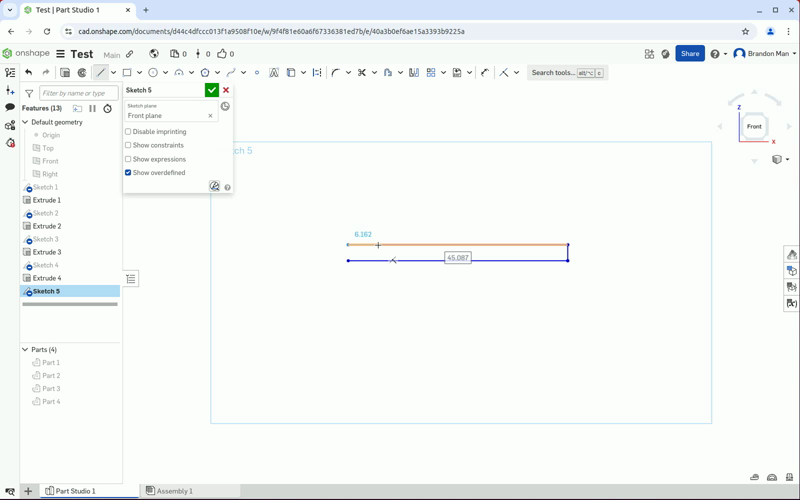
mouse_move(348, 260)
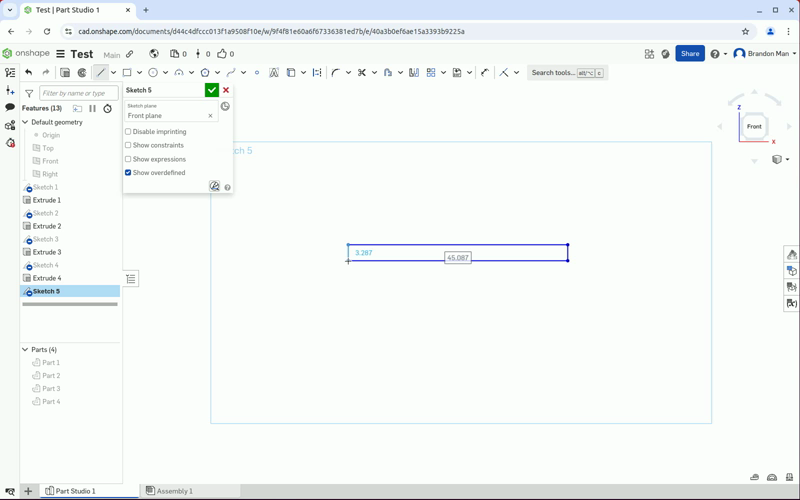
key_up(shift)
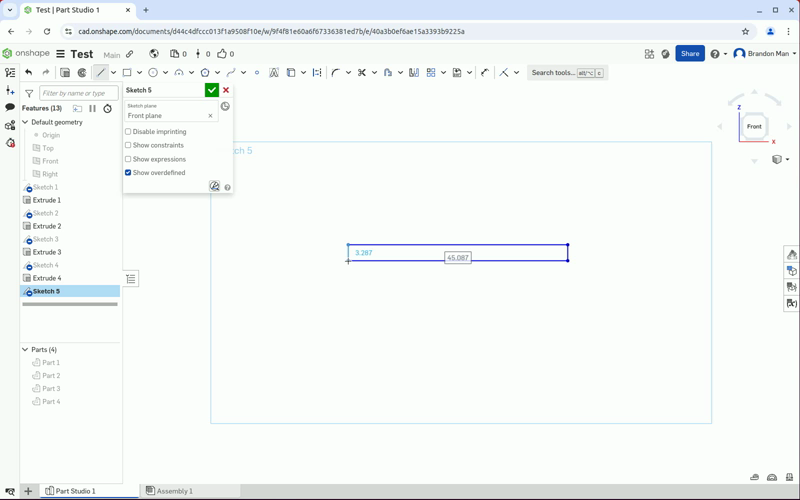
click(348, 260)
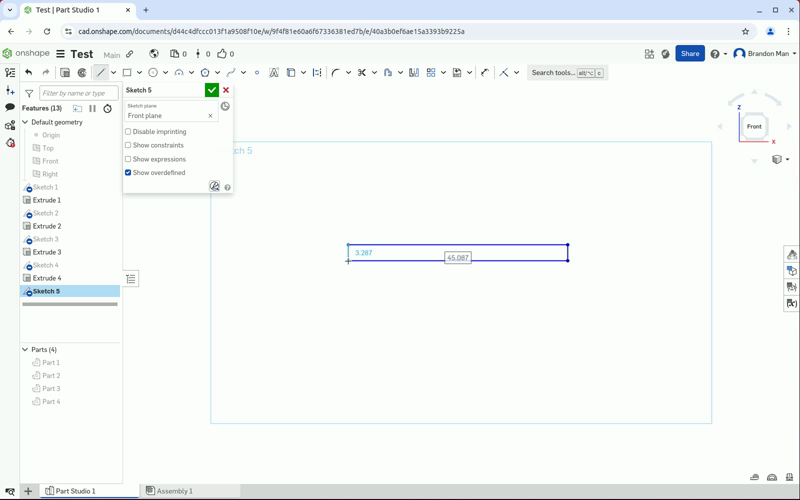
key(esc)
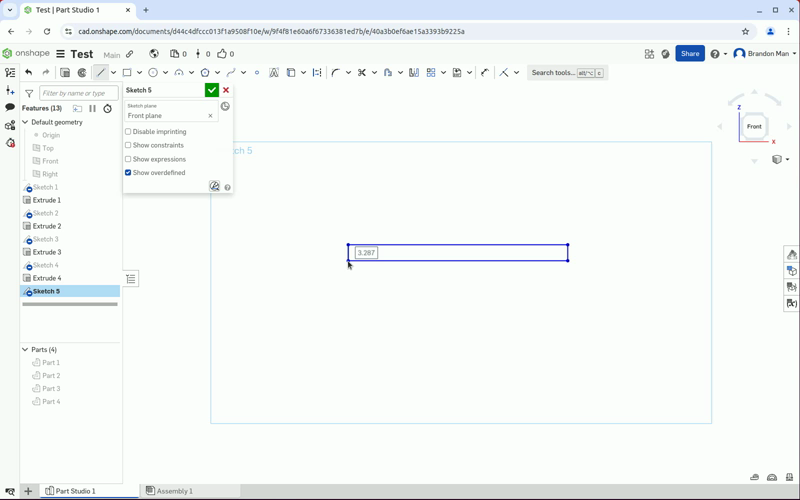
mouse_move(445, 255)
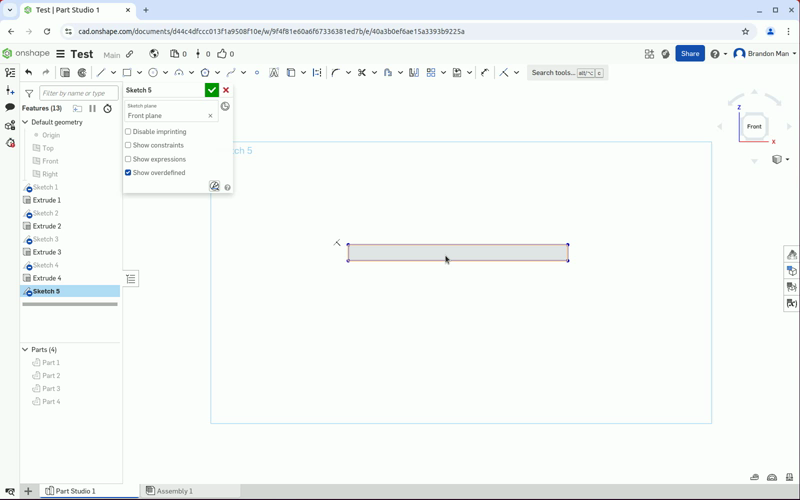
click(445, 255)
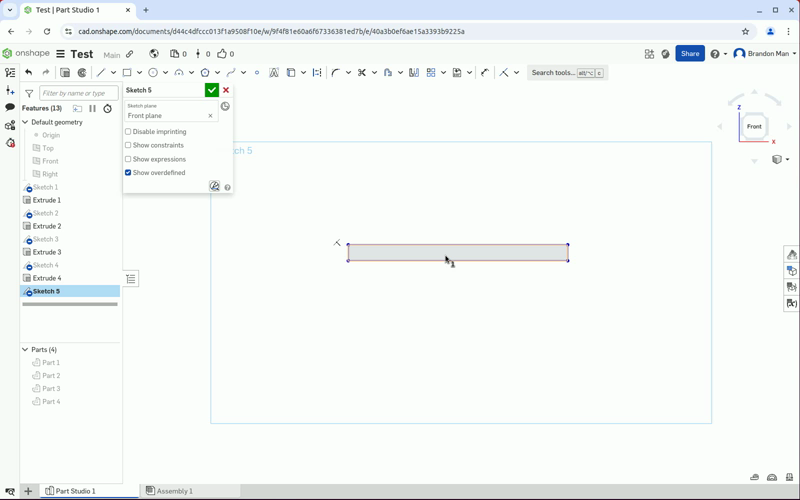
mouse_move(73, 352)
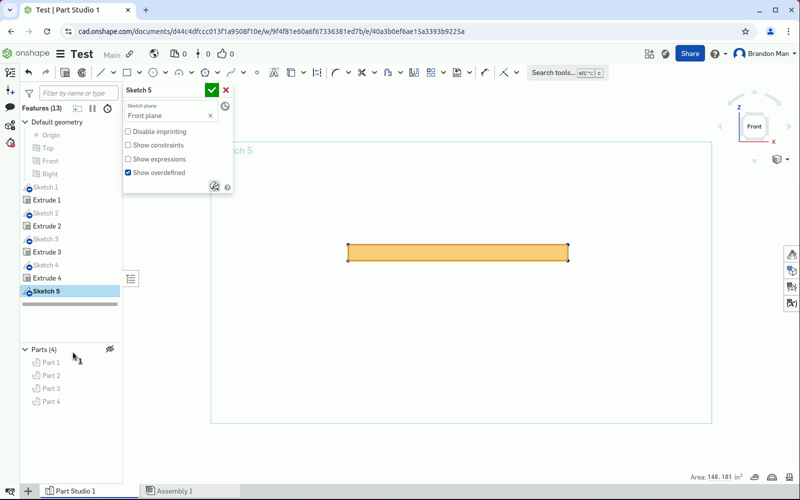
key(shift+y)
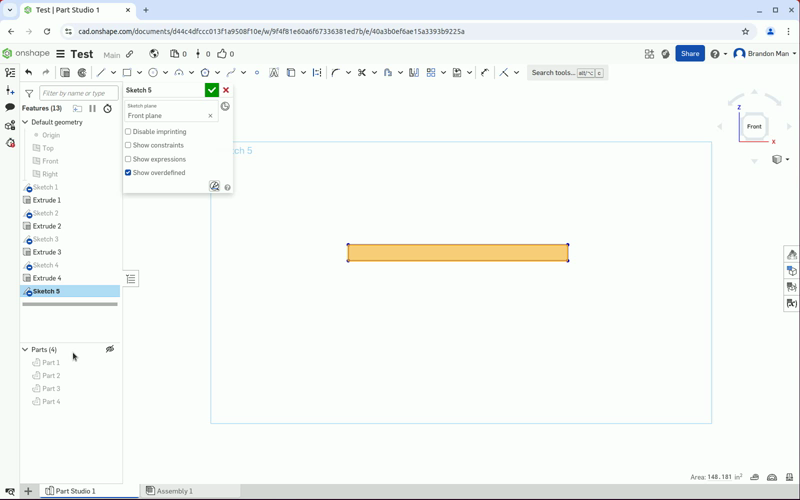
key(shift+e)
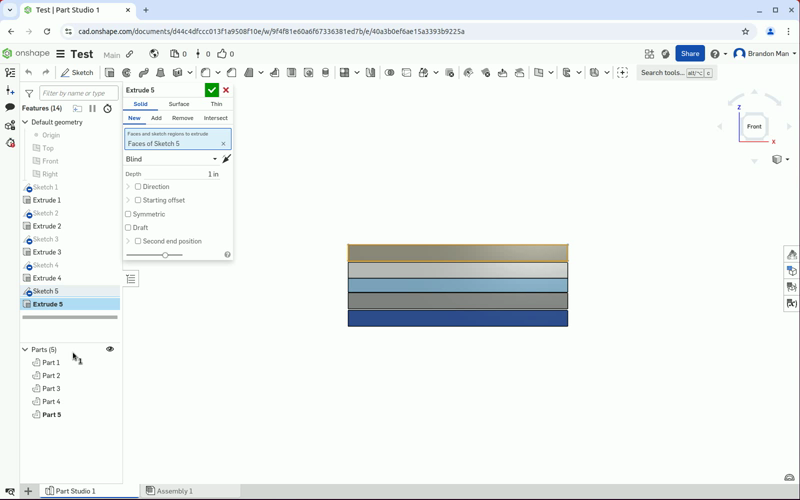
mouse_move(143, 106)
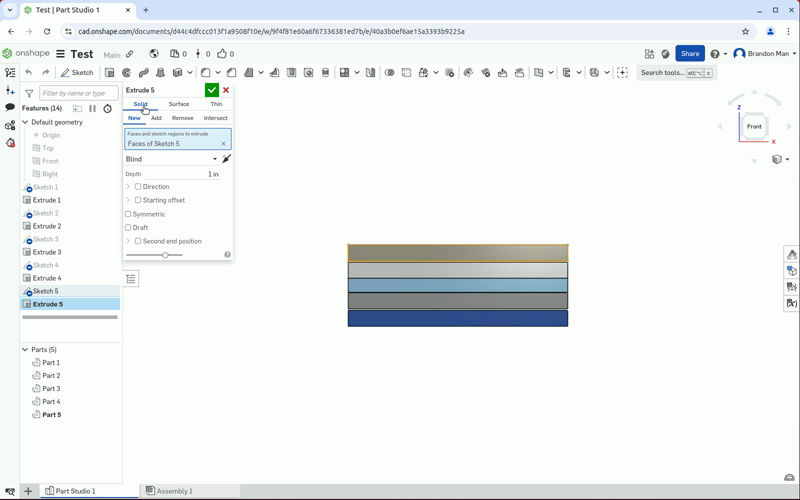
click(143, 106)
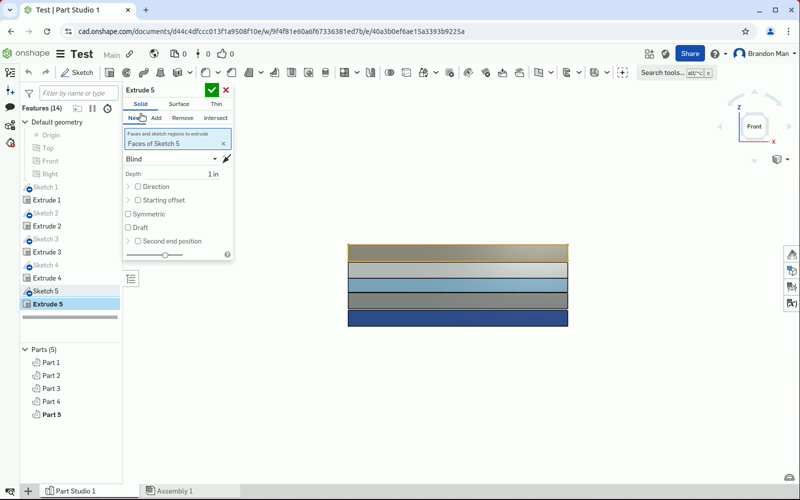
mouse_move(137, 120)
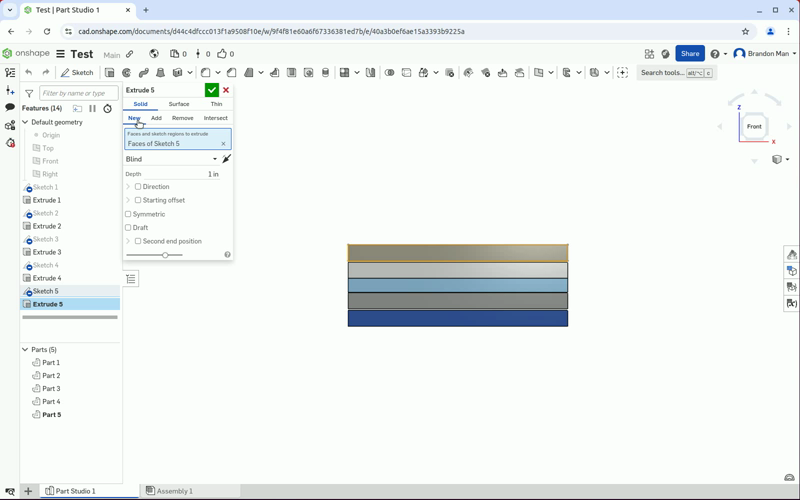
click(137, 120)
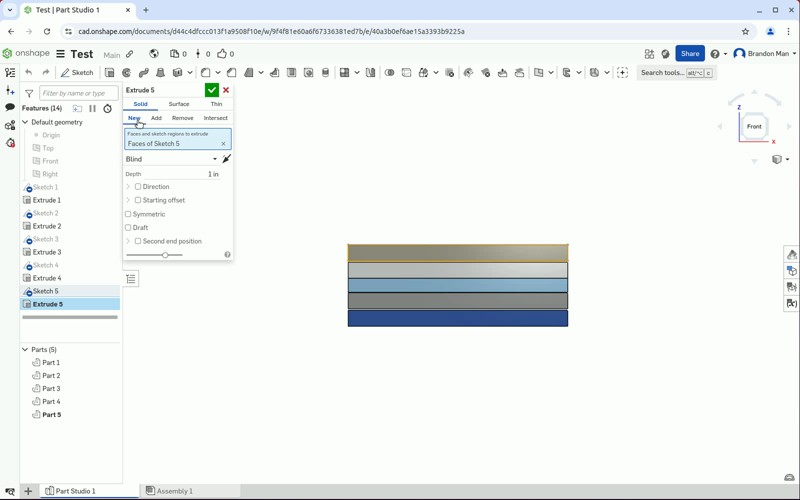
key(tab, 4)
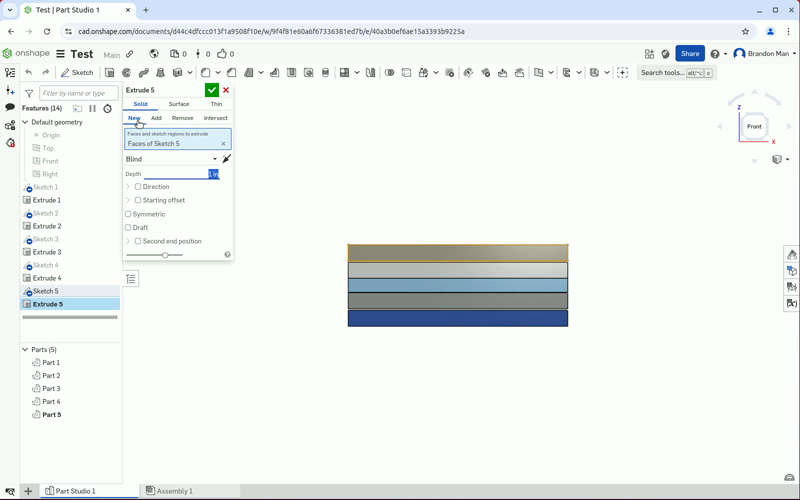
text(0.481)
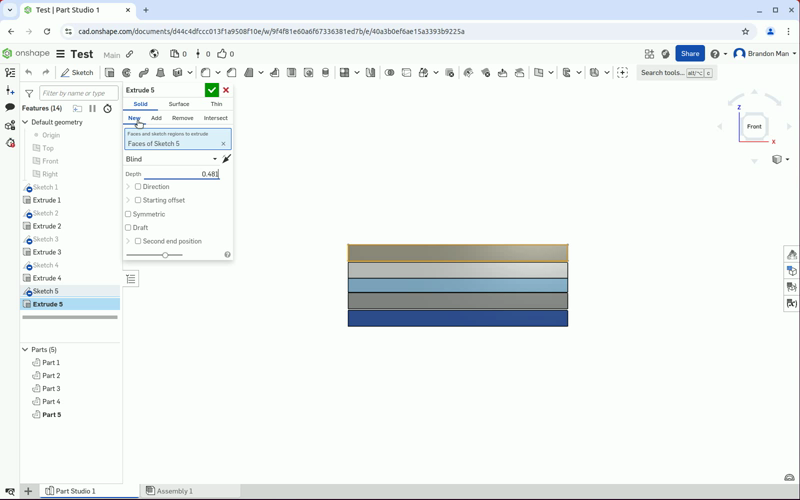
key(enter)
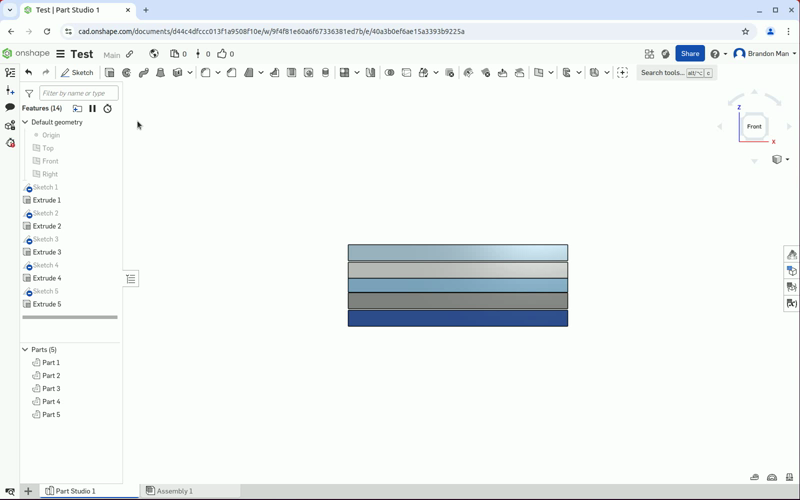
key(shift+h)
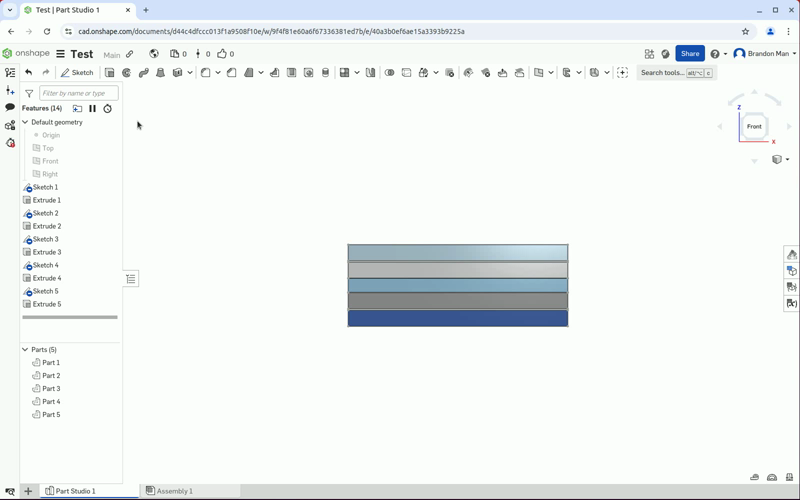
key(shift+h)
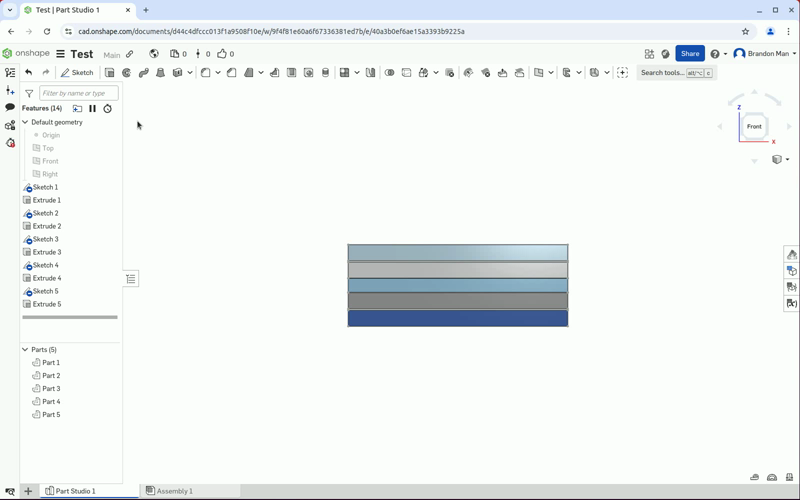
key(shift+7)
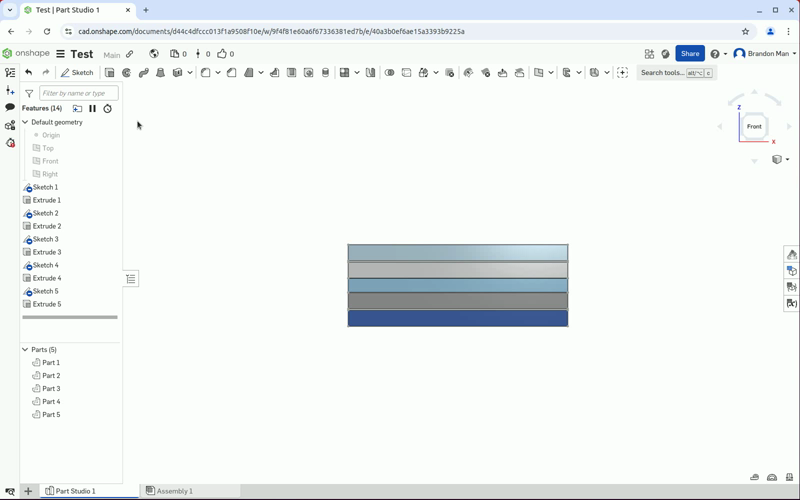
key(left, 2)
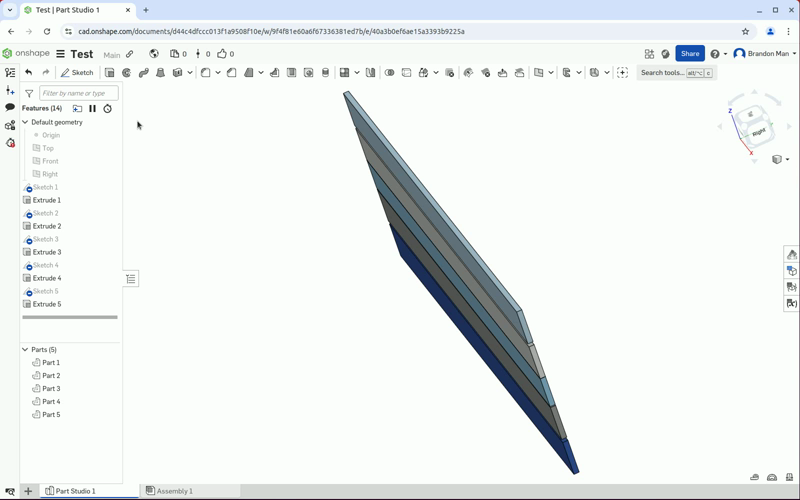
key(down, 2)
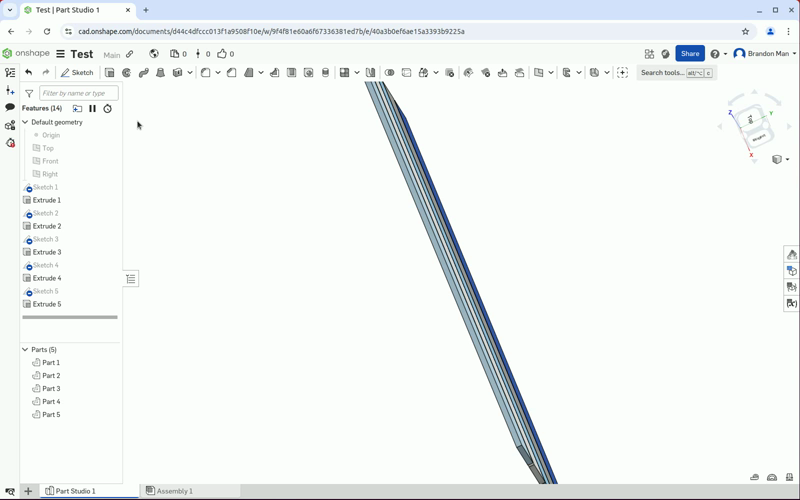
key(up, 2)
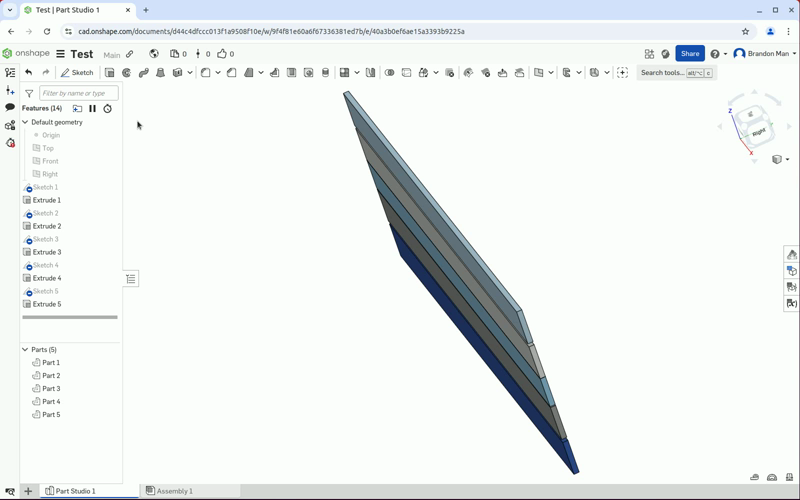
key(right, 2)
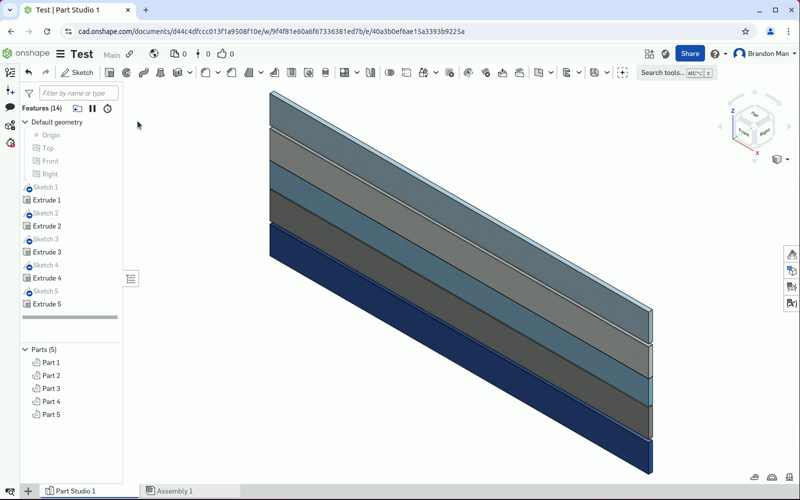
mouse_move(73, 189)
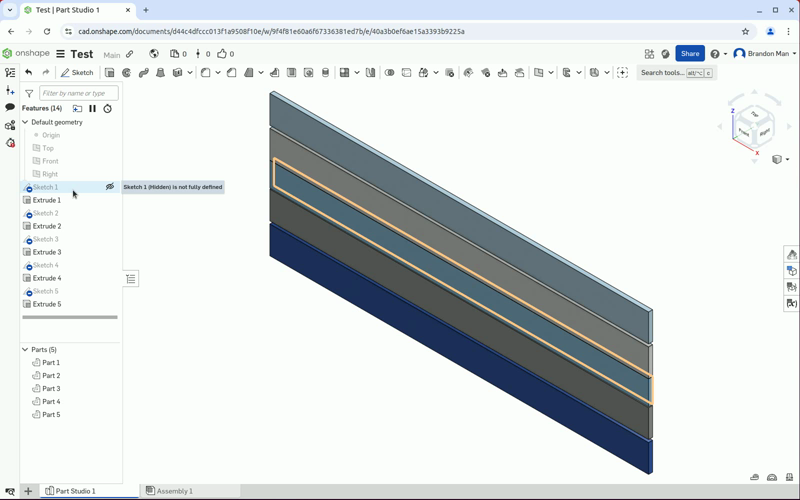
click(73, 189)